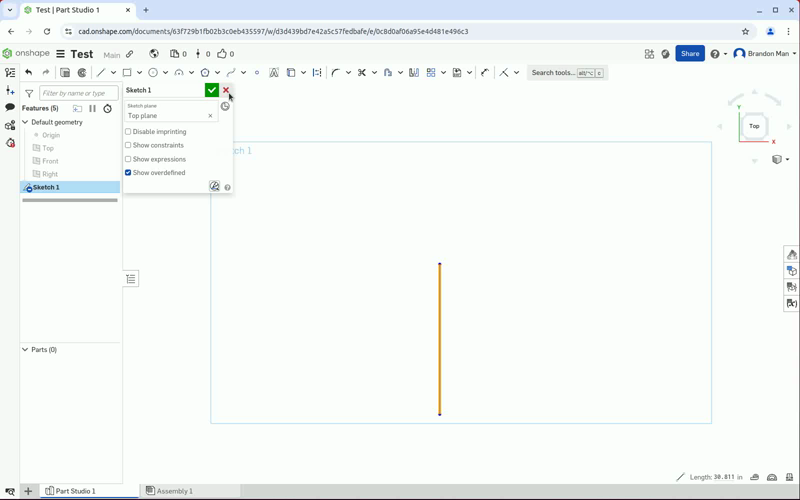
key(shift+h)
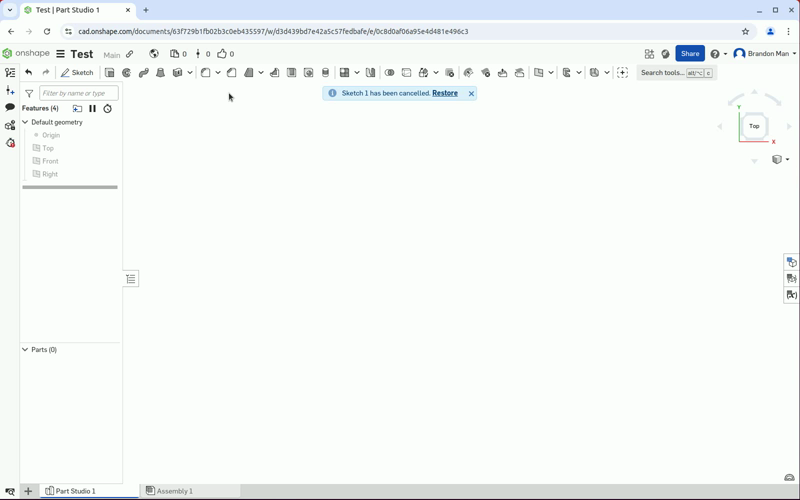
mouse_move(73, 352)
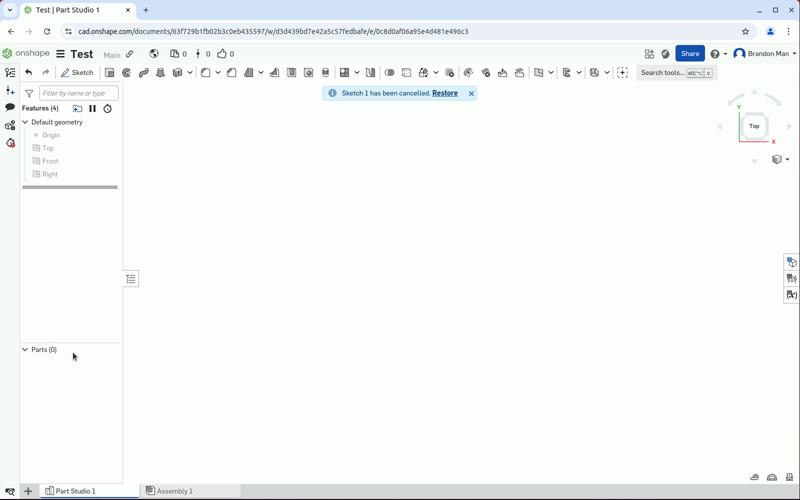
key(y)
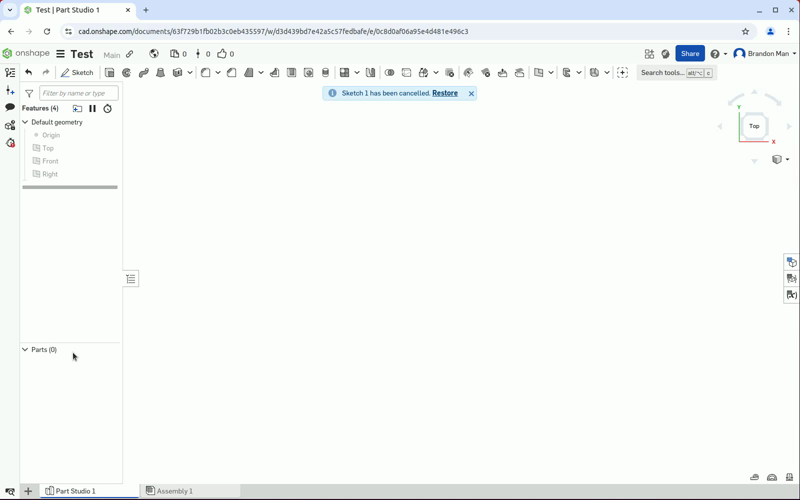
key(shift+p)
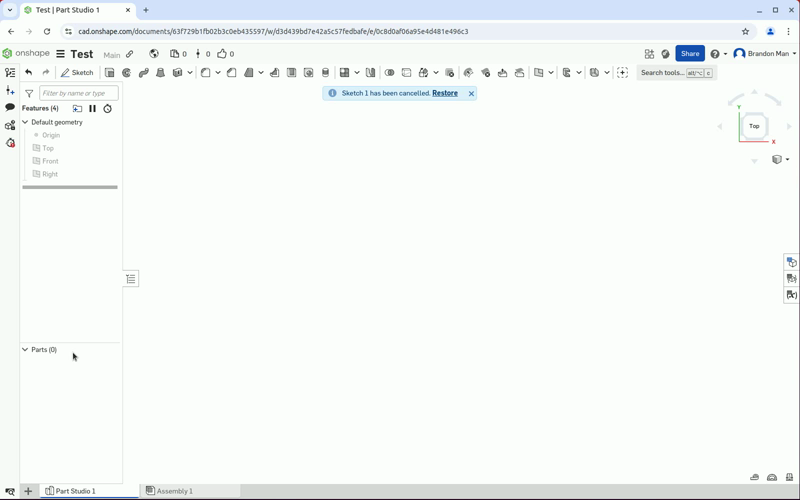
key(space)
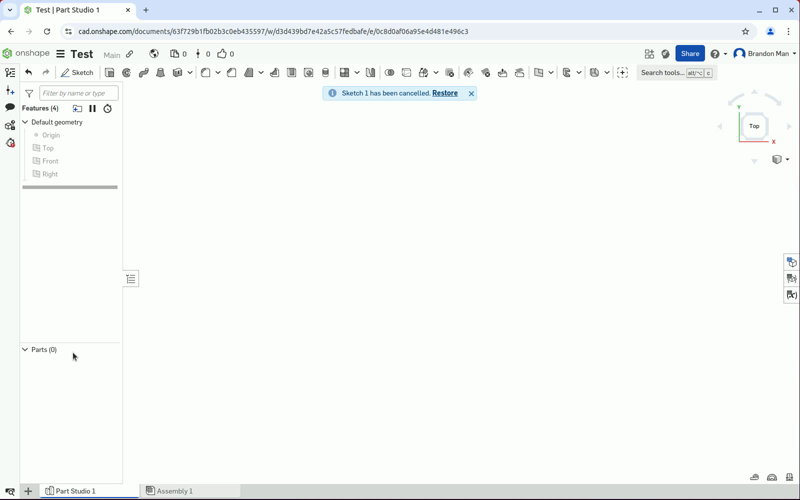
key_down(shift)
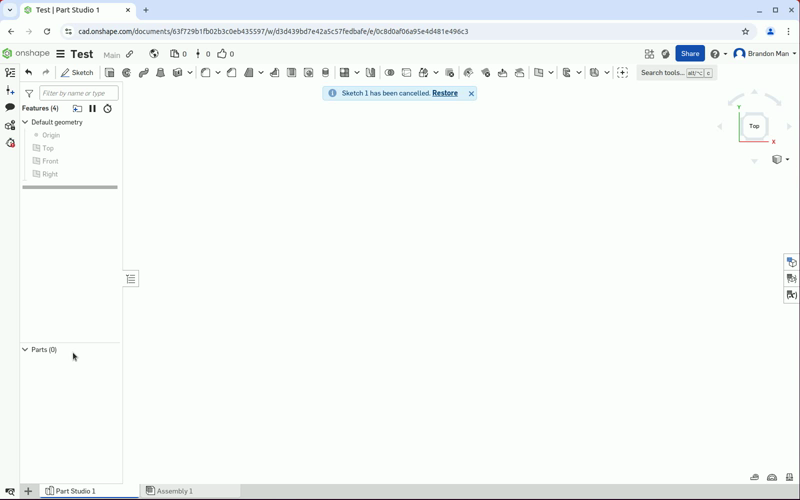
key(up)
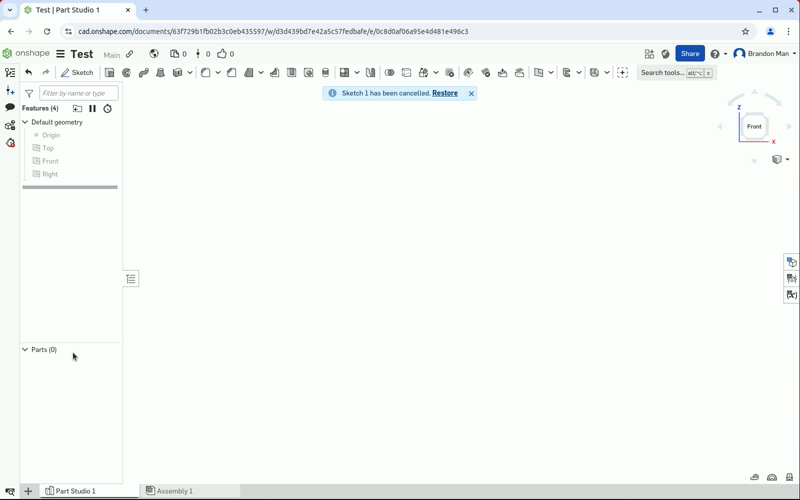
key_up(shift)
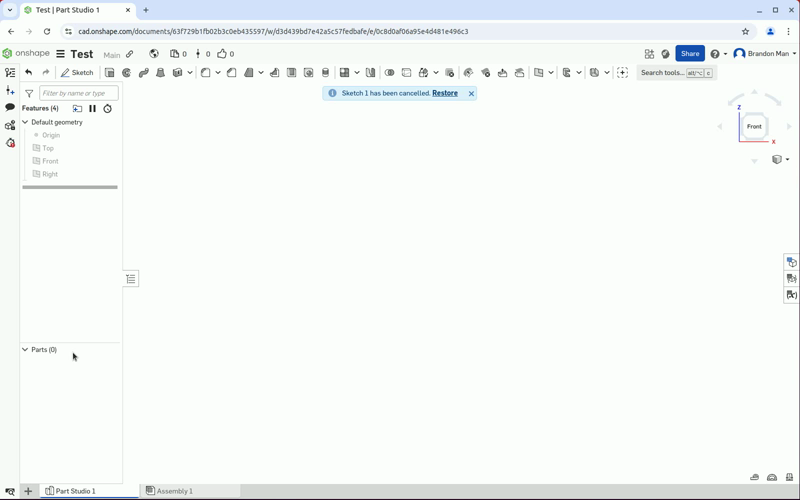
mouse_move(73, 352)
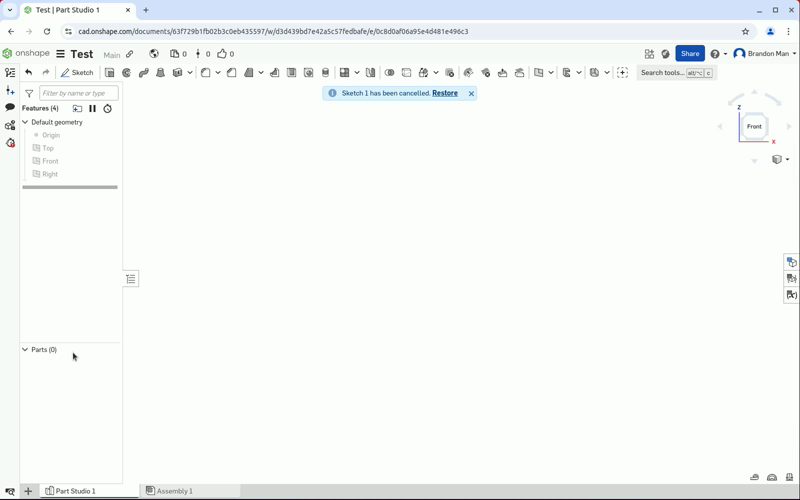
key(shift+y)
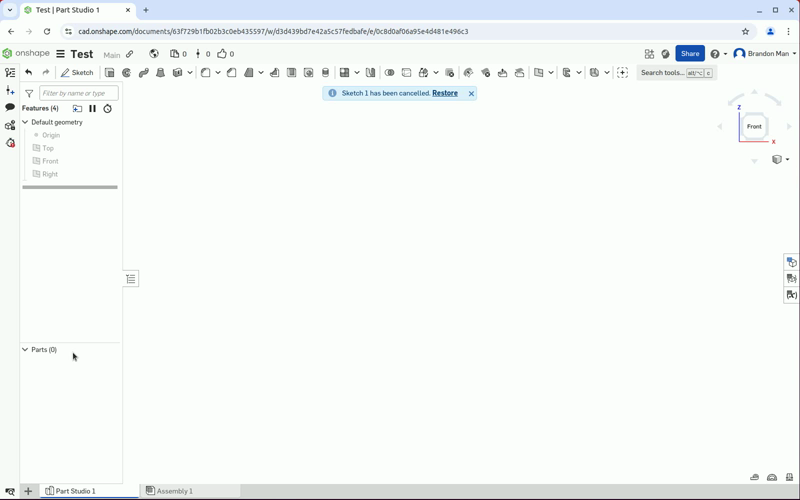
key(shift+s)
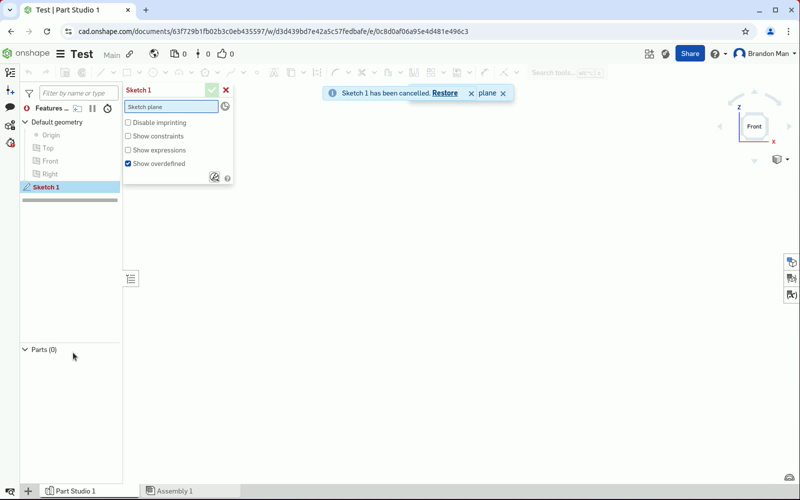
mouse_move(73, 163)
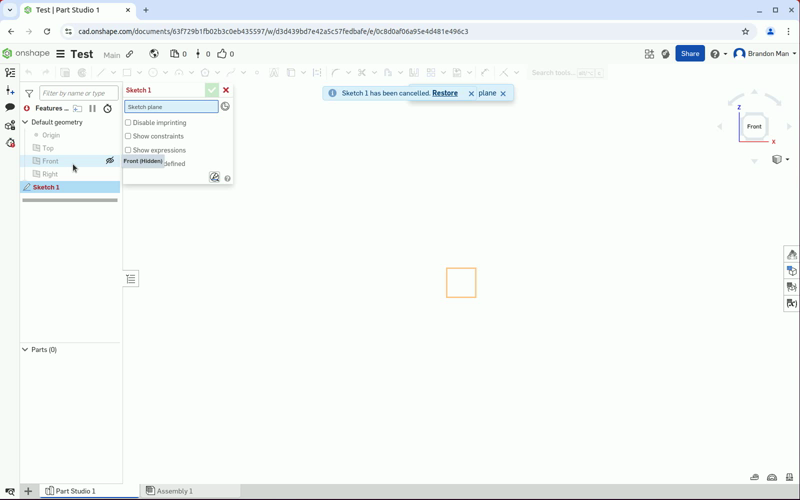
click(73, 163)
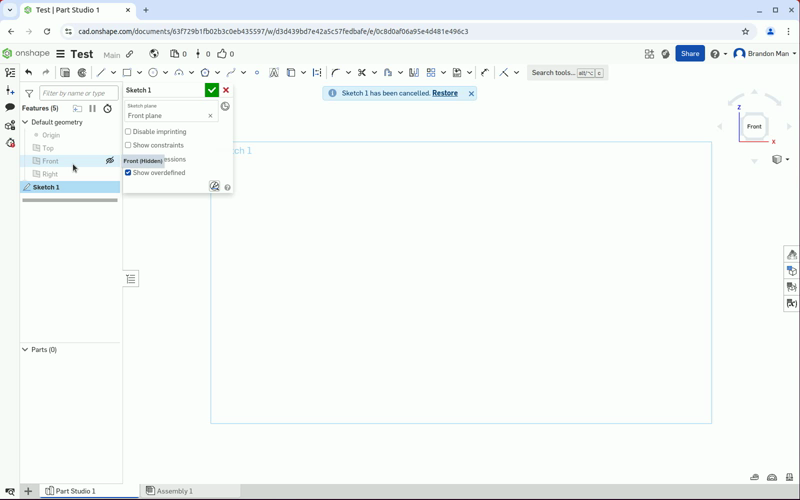
mouse_move(73, 352)
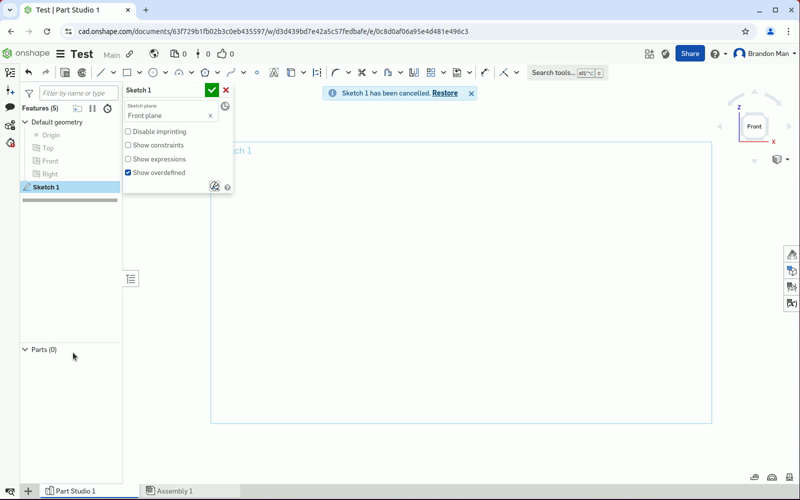
key(y)
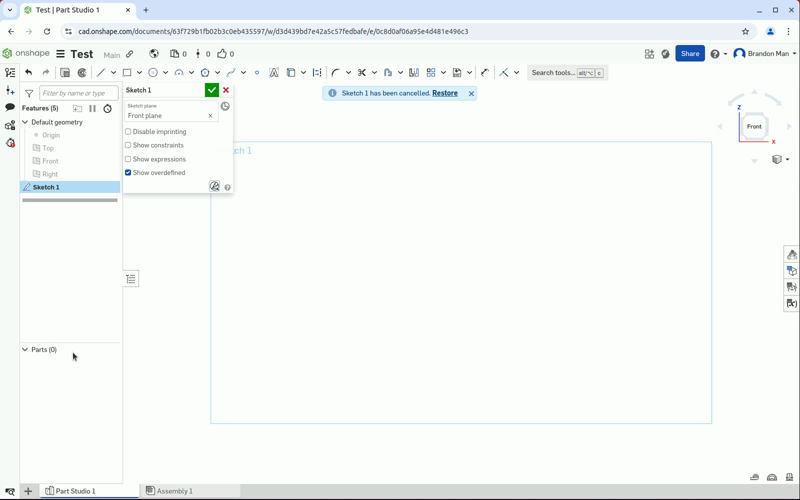
key(l)
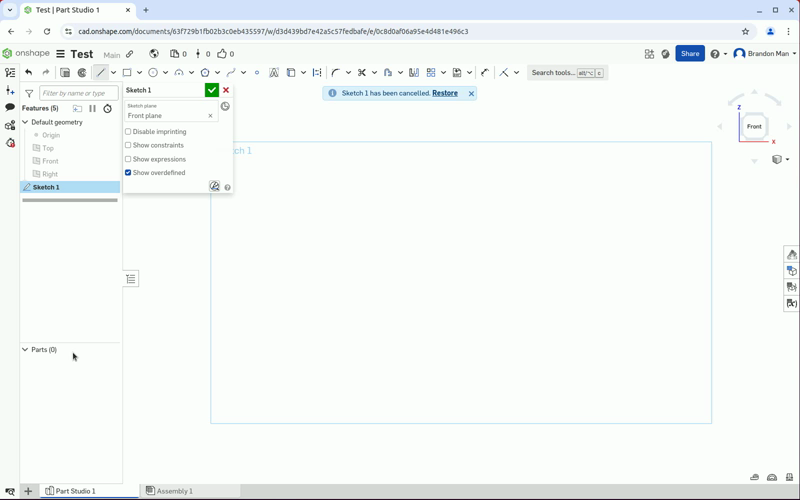
key_down(shift)
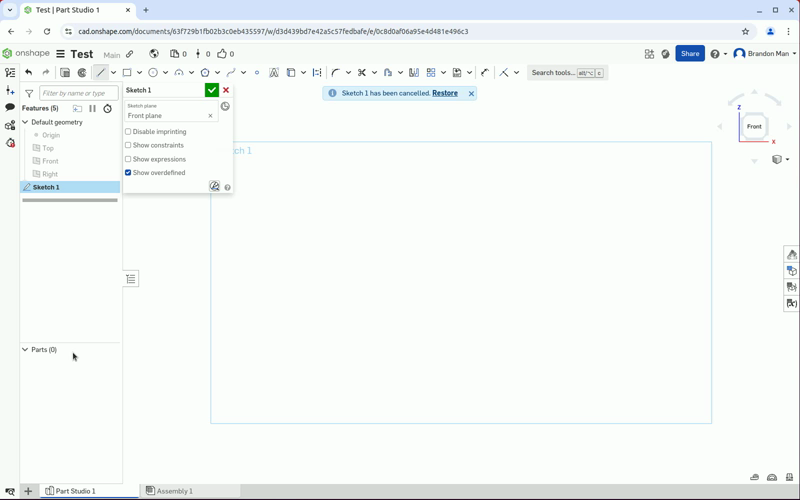
mouse_move(348, 274)
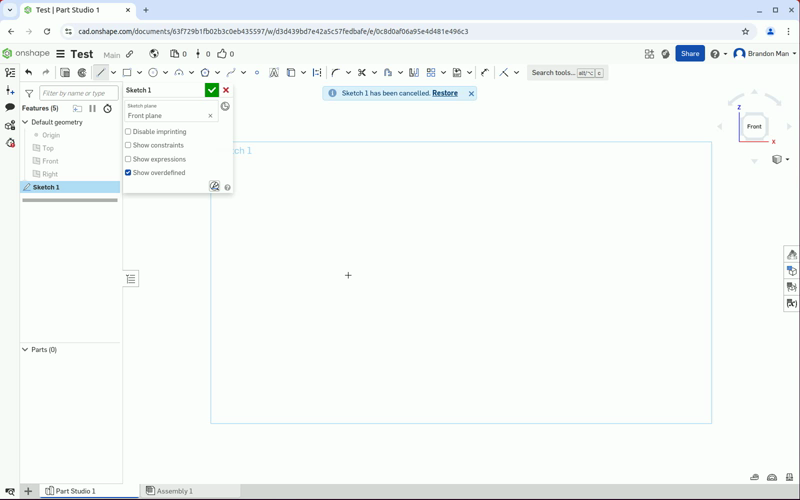
click(348, 274)
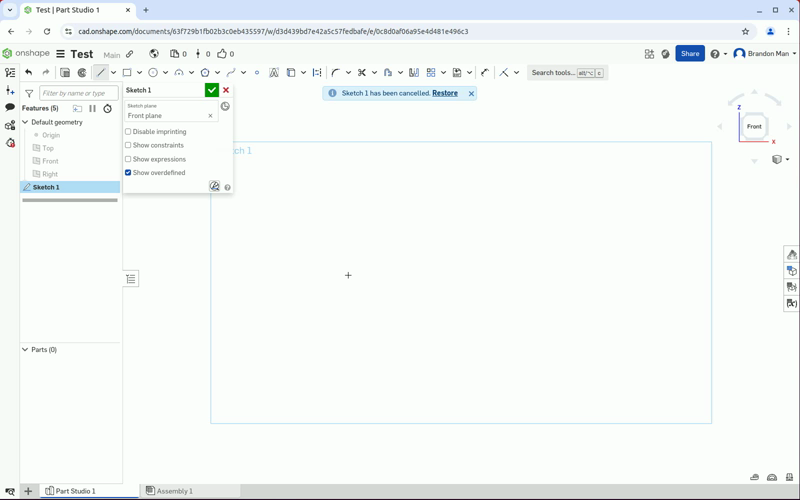
key_up(shift)
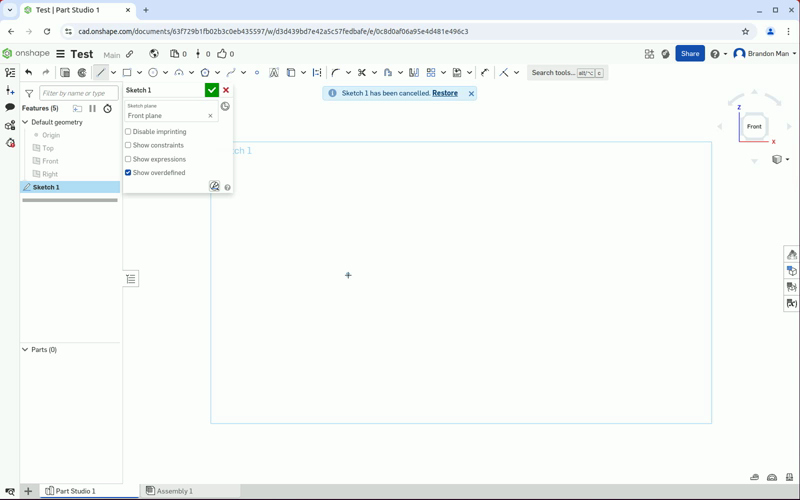
key_down(shift)
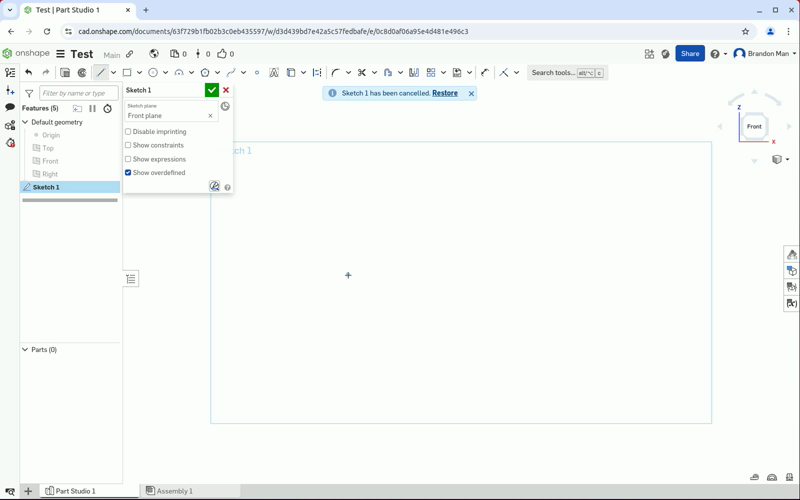
mouse_move(378, 274)
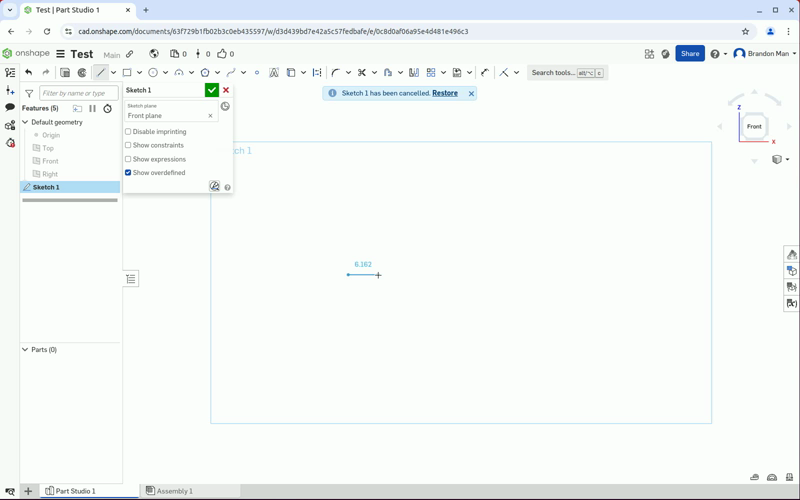
mouse_move(378, 274)
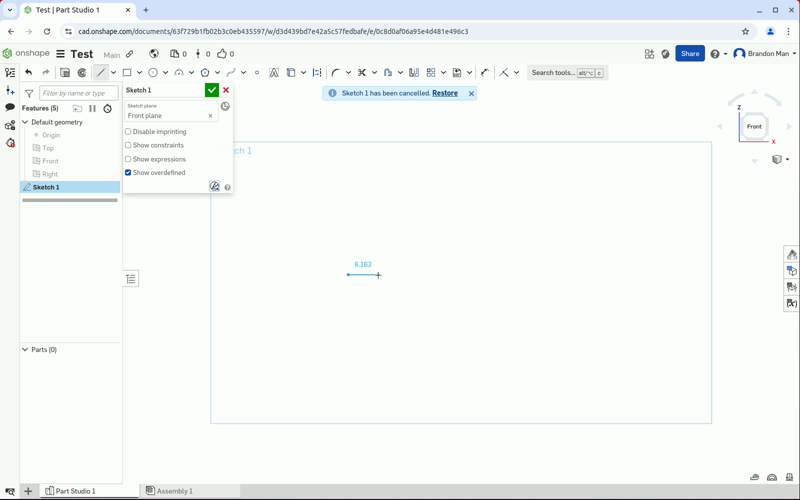
click(378, 274)
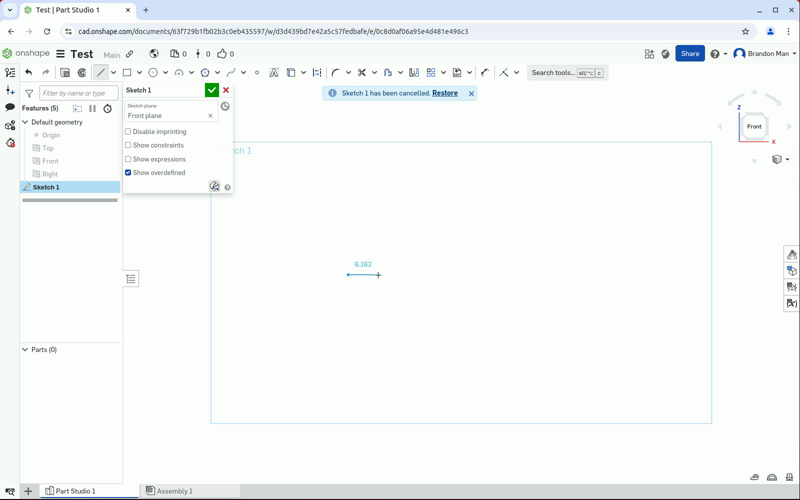
key_up(shift)
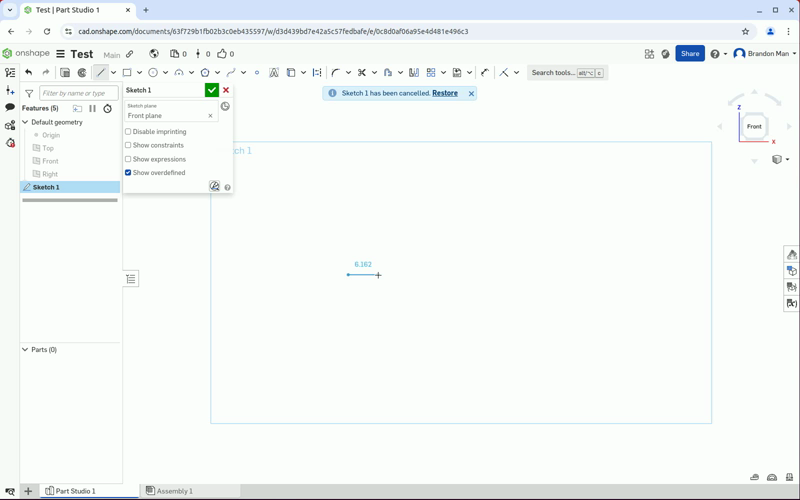
key_down(shift)
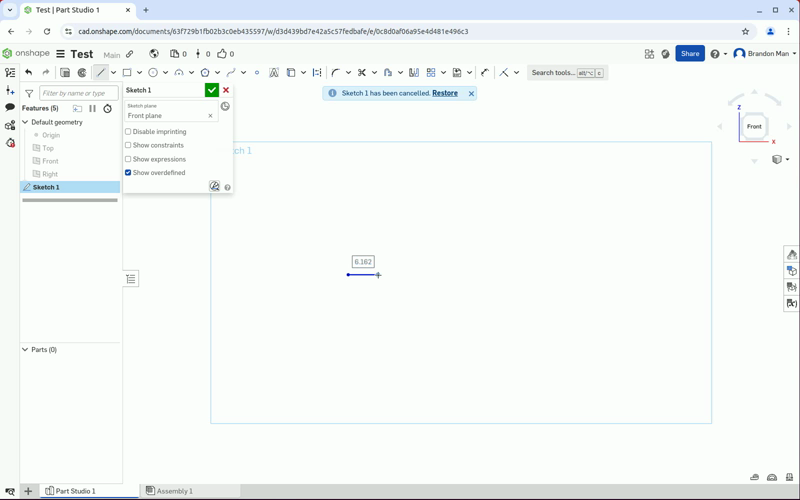
mouse_move(408, 274)
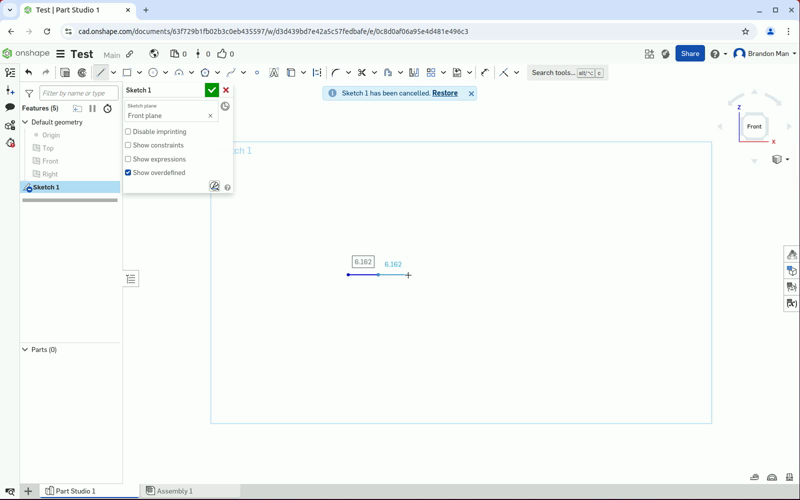
mouse_move(378, 232)
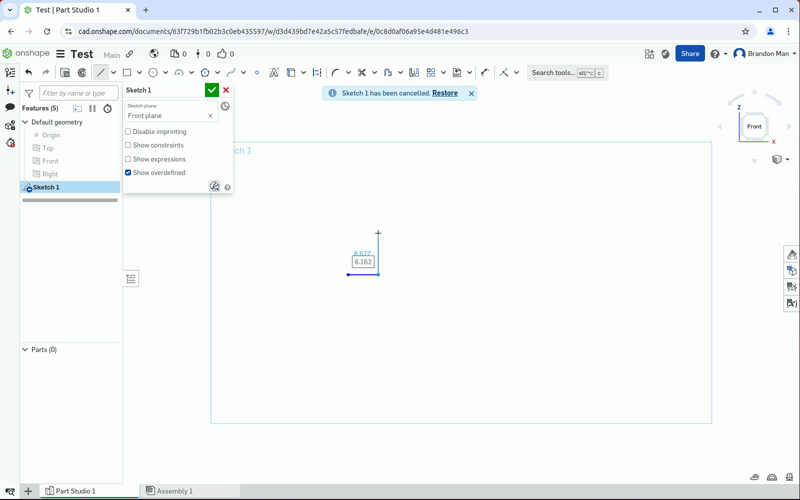
click(378, 232)
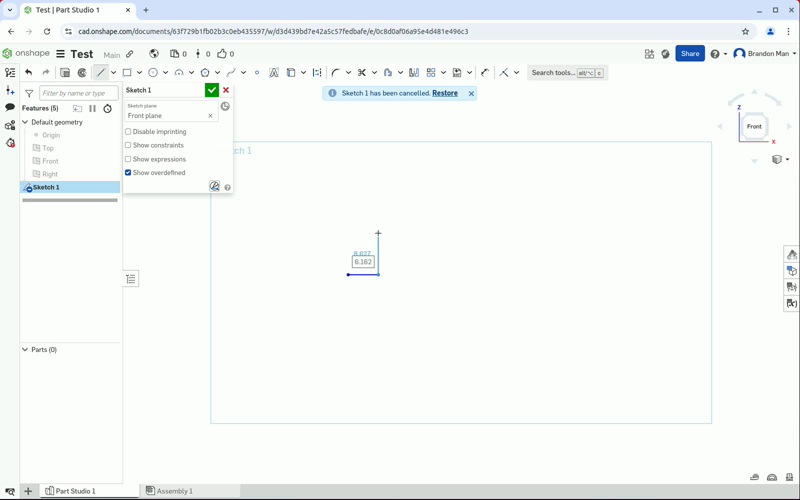
key_up(shift)
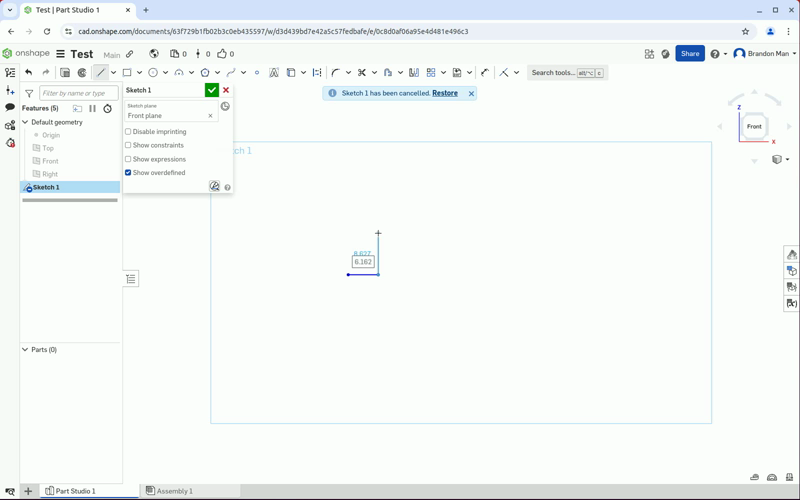
key_down(shift)
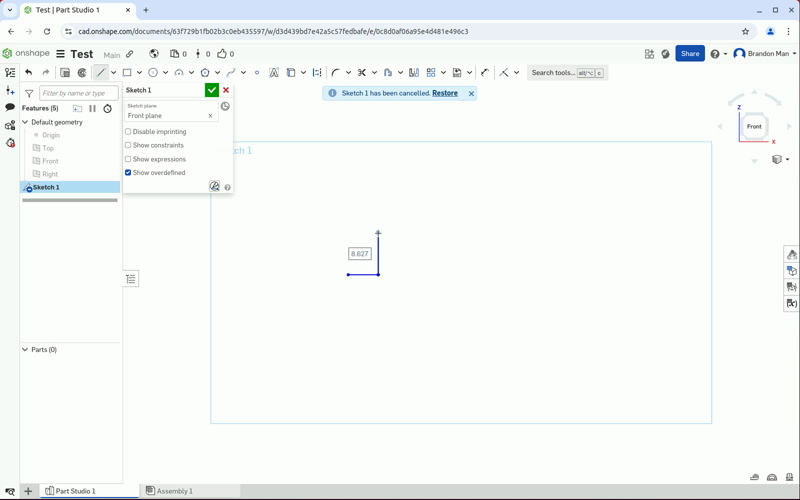
mouse_move(408, 232)
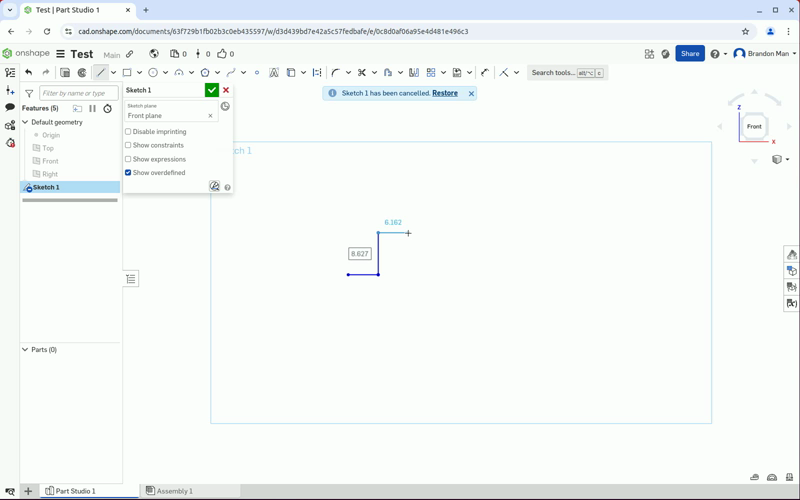
mouse_move(348, 232)
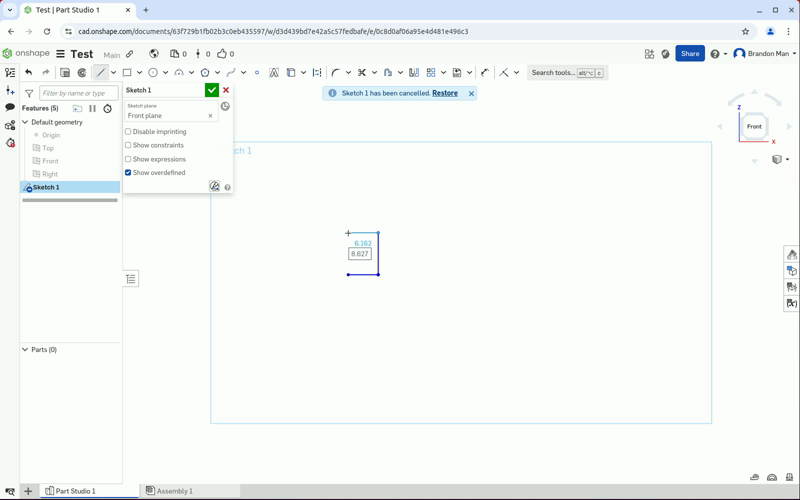
click(348, 232)
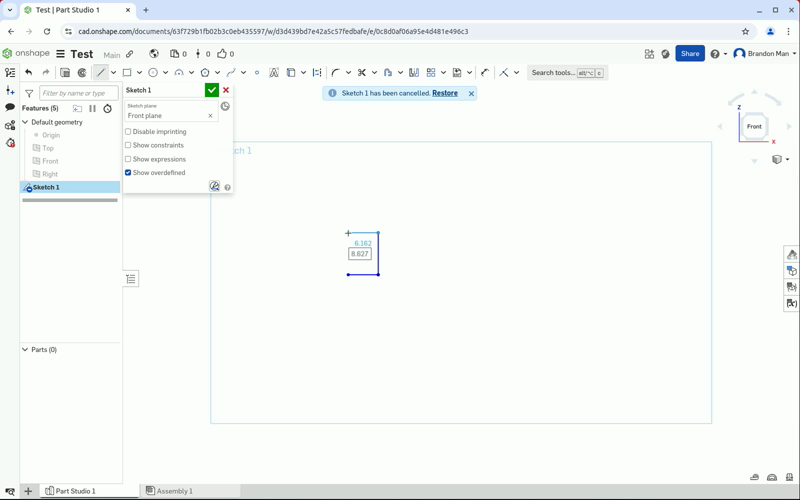
key_up(shift)
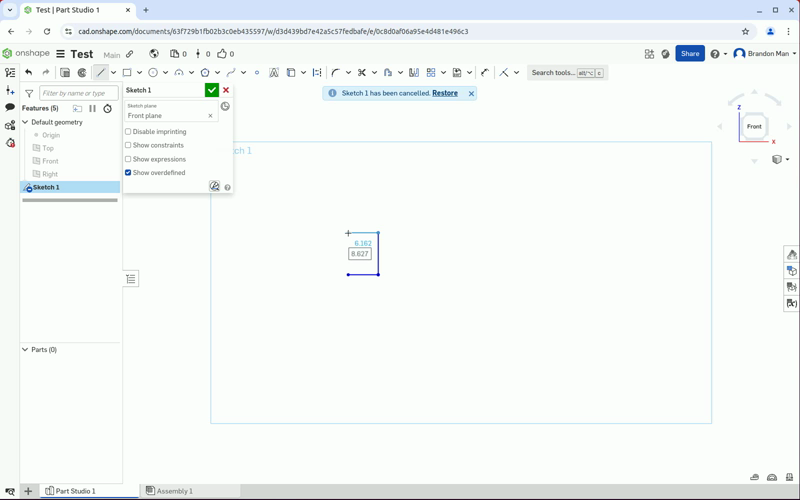
mouse_move(378, 232)
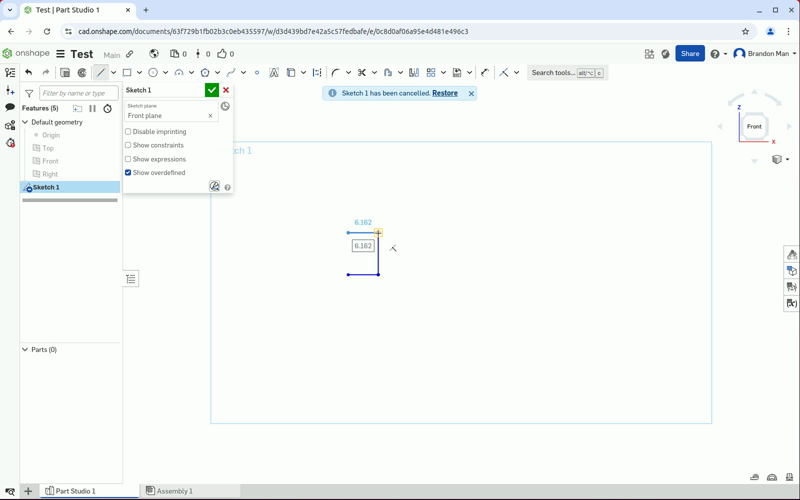
key_down(shift)
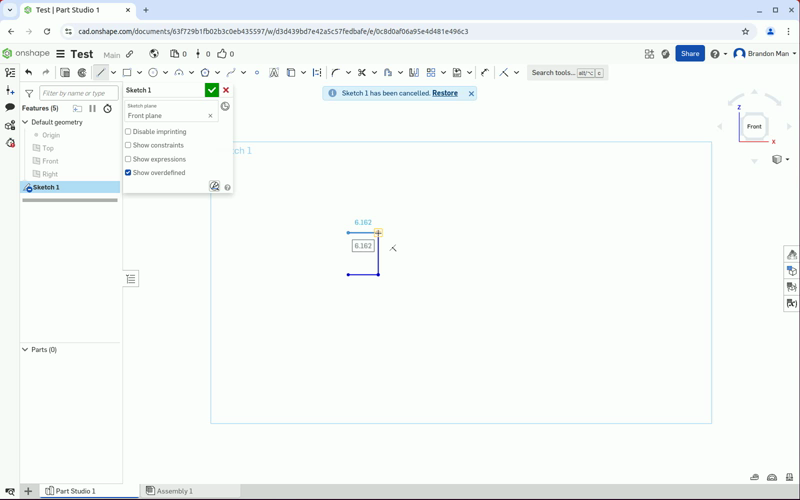
mouse_move(348, 274)
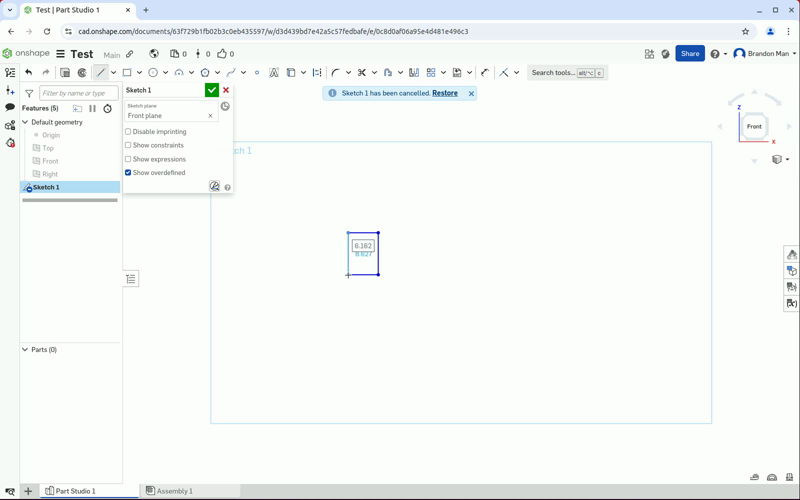
key_up(shift)
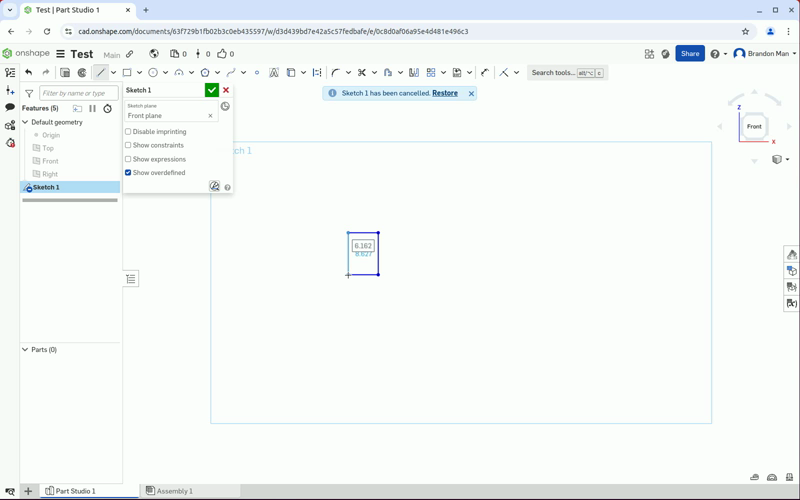
click(348, 274)
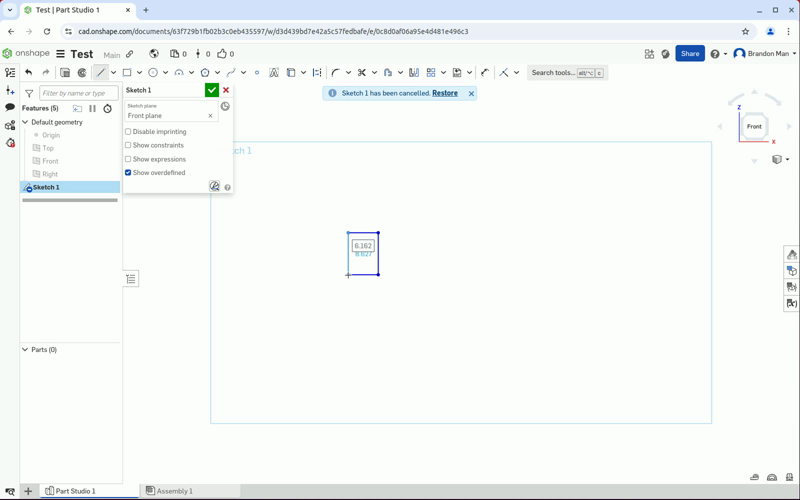
key(esc)
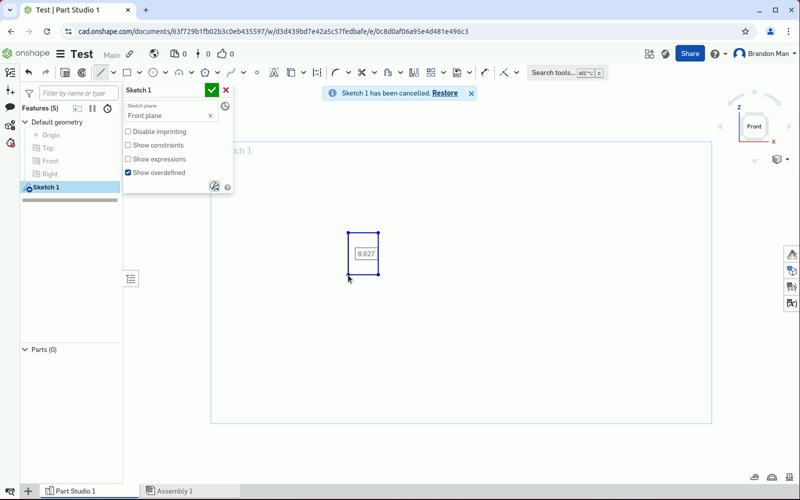
mouse_move(359, 237)
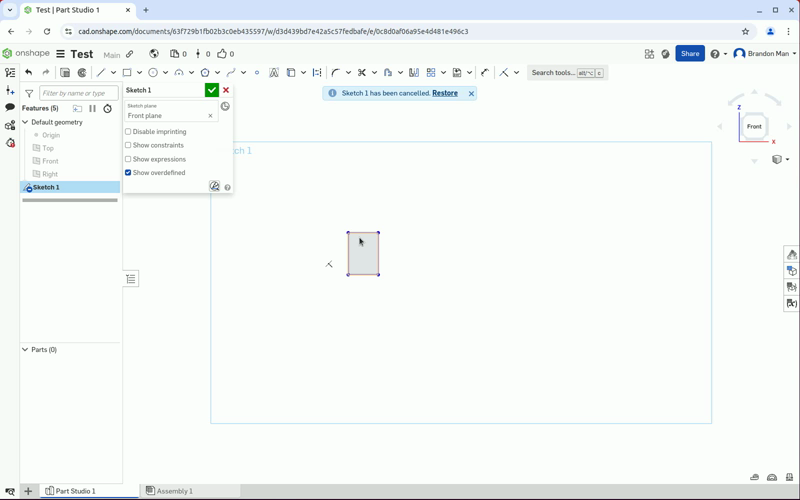
scroll(6)
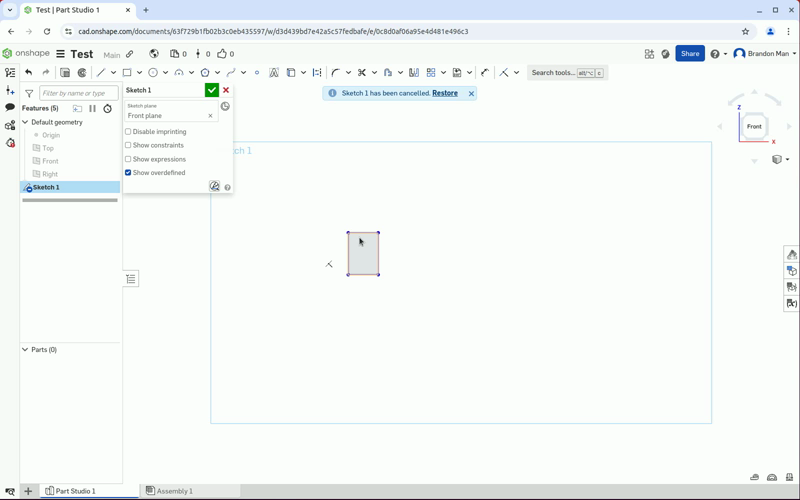
scroll(6)
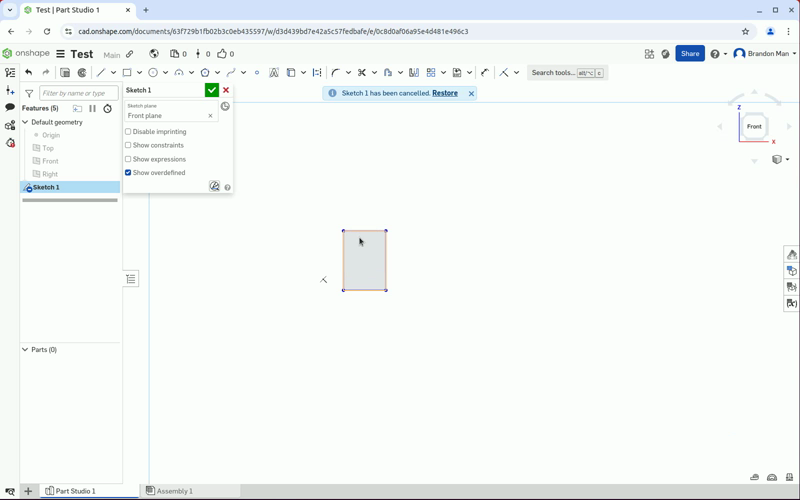
scroll(6)
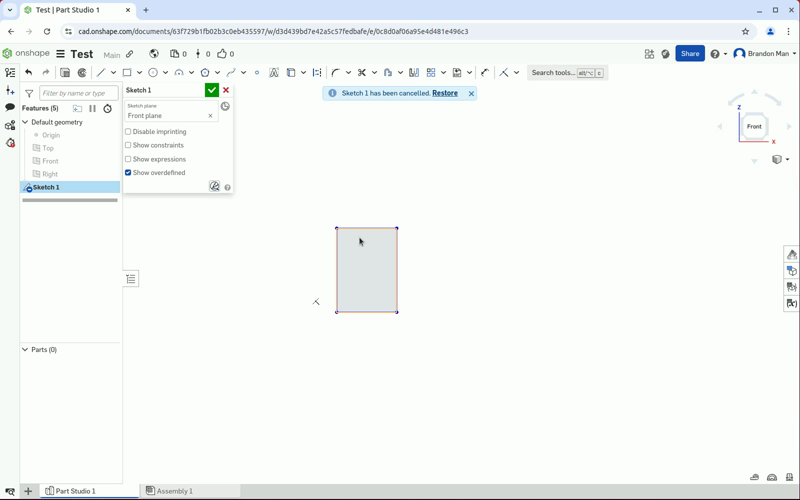
scroll(6)
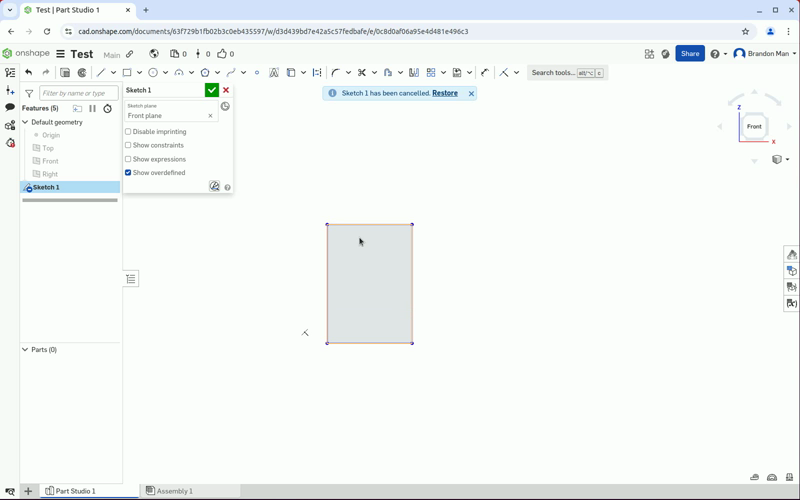
scroll(6)
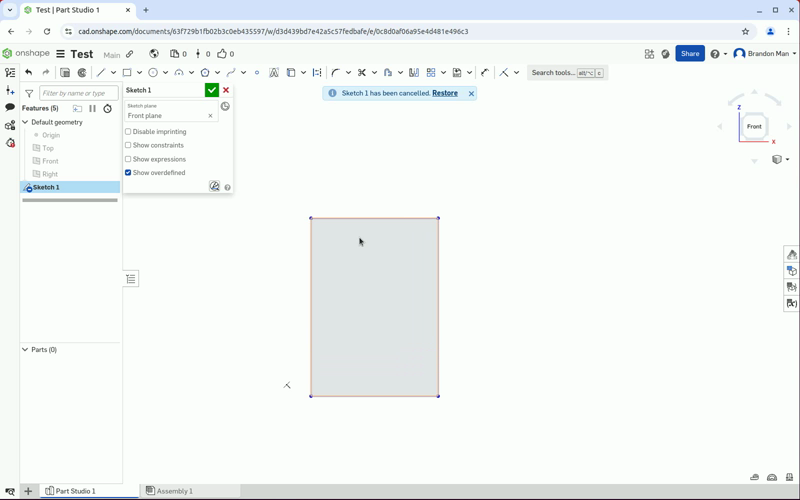
scroll(6)
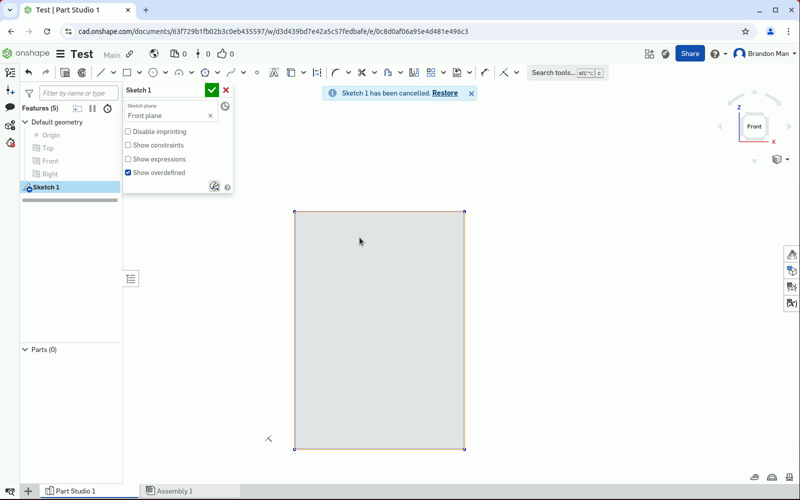
scroll(6)
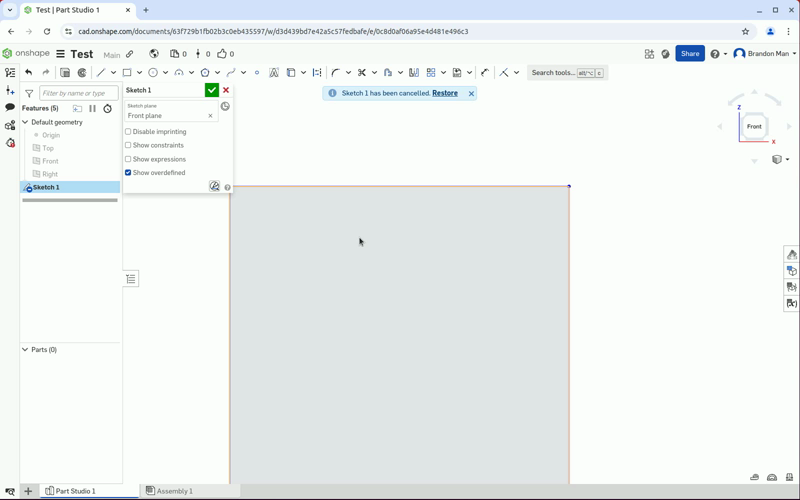
click(359, 237)
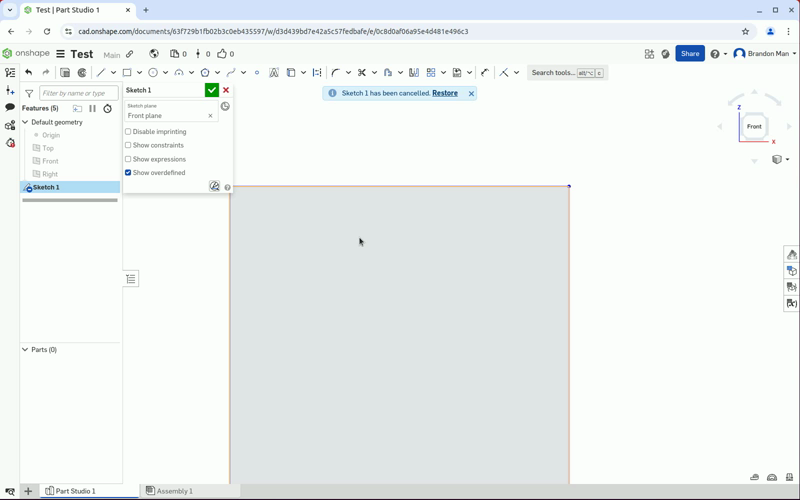
scroll(-6)
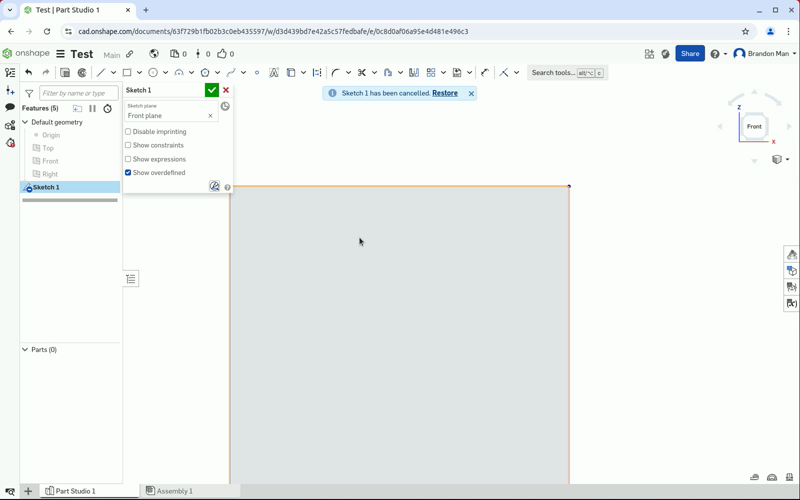
scroll(-6)
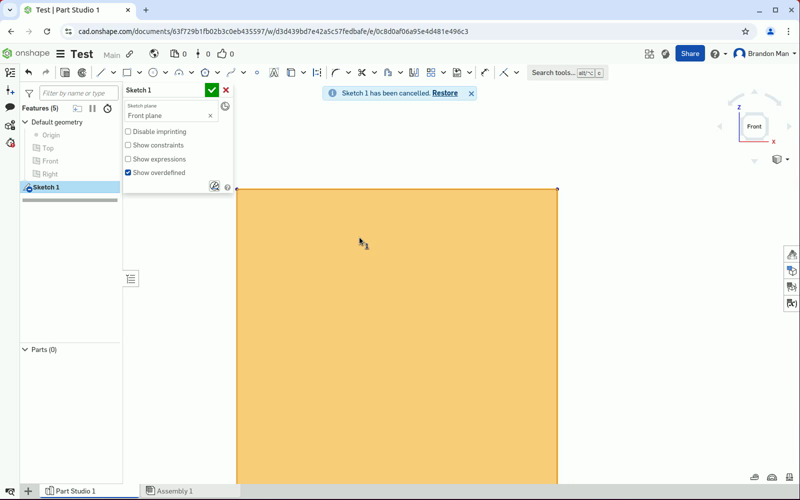
scroll(-6)
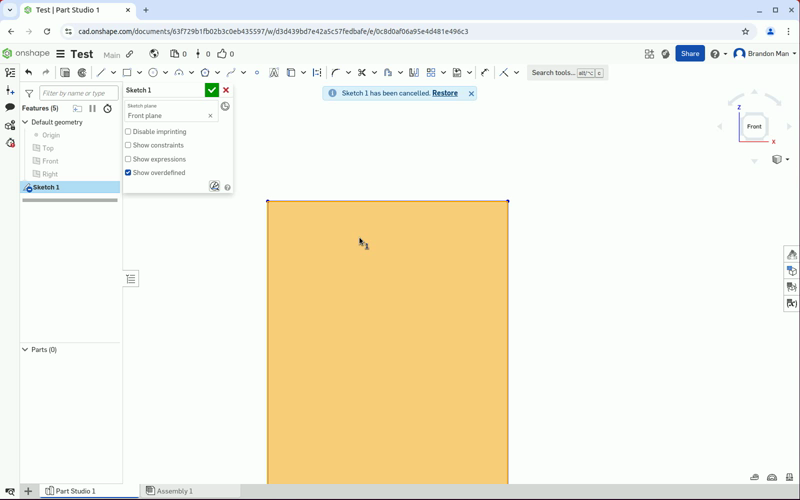
scroll(-6)
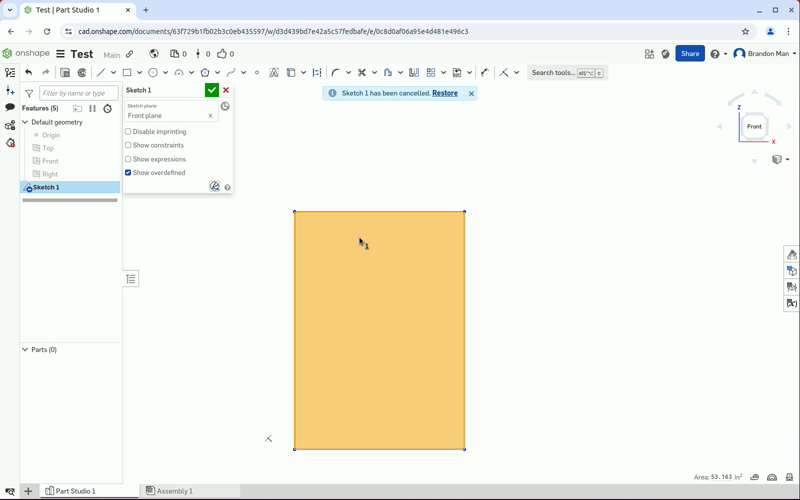
scroll(-6)
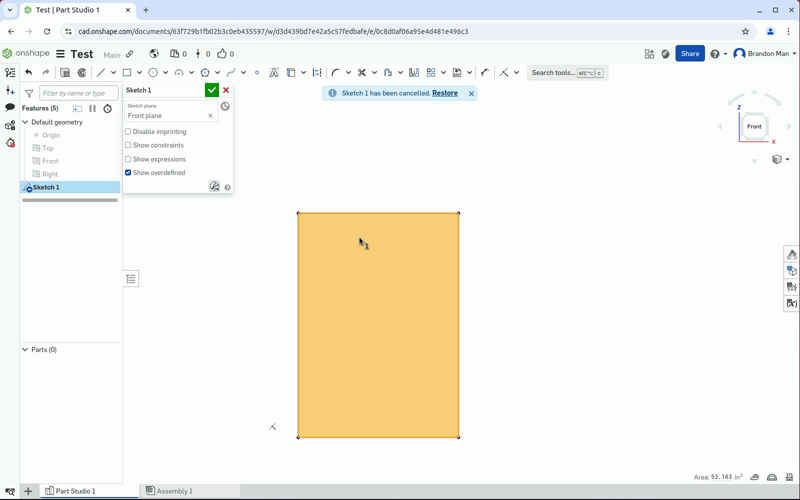
scroll(-6)
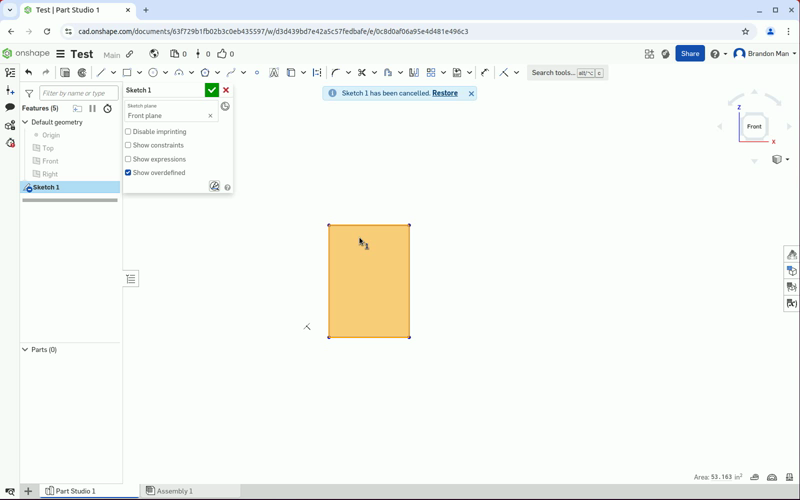
scroll(-6)
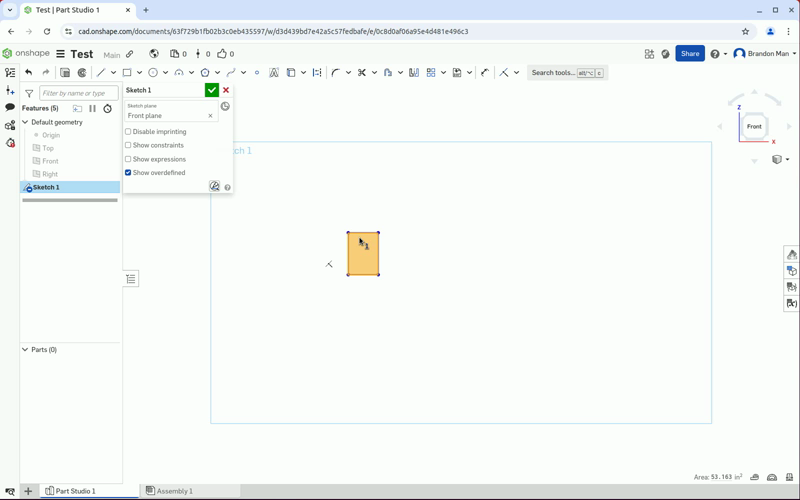
mouse_move(73, 352)
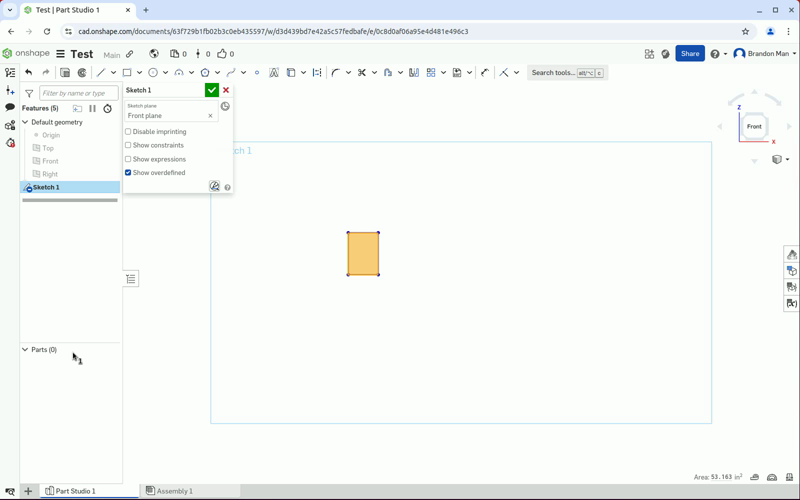
key(shift+y)
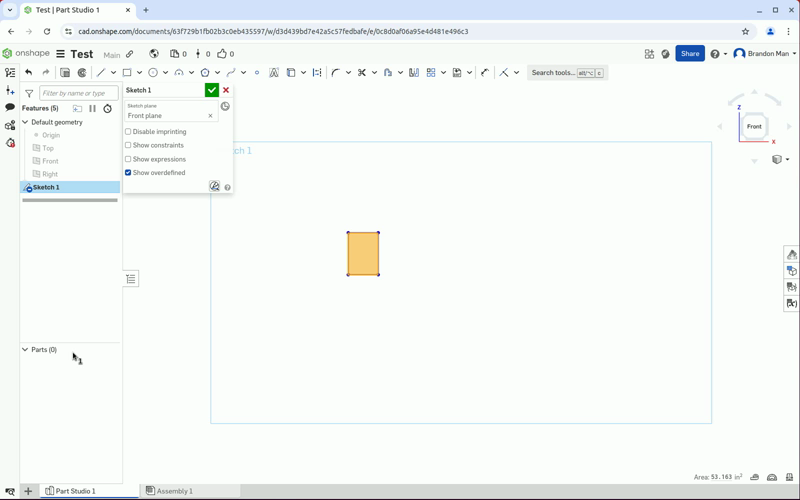
key(shift+e)
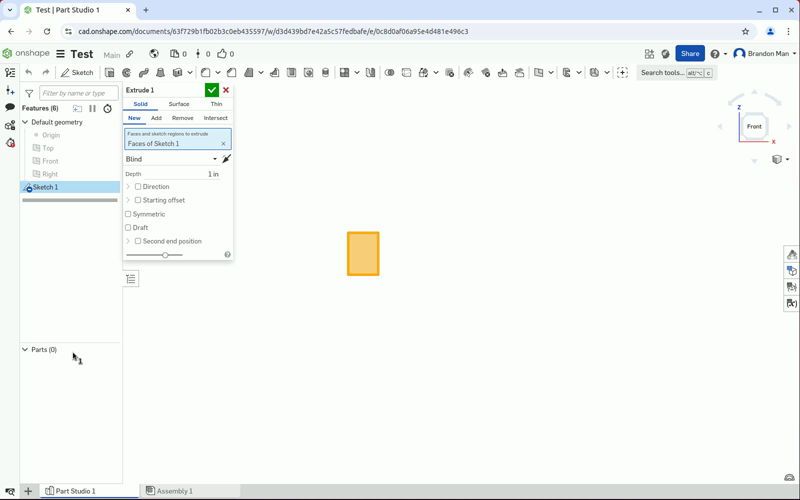
mouse_move(143, 106)
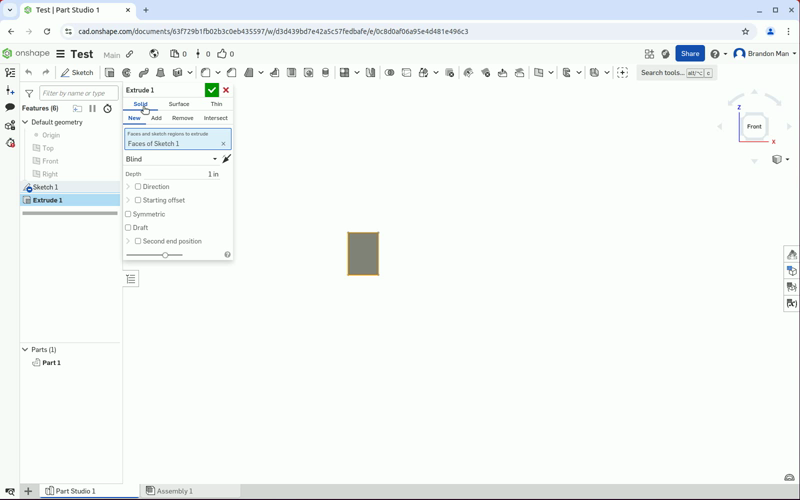
click(143, 106)
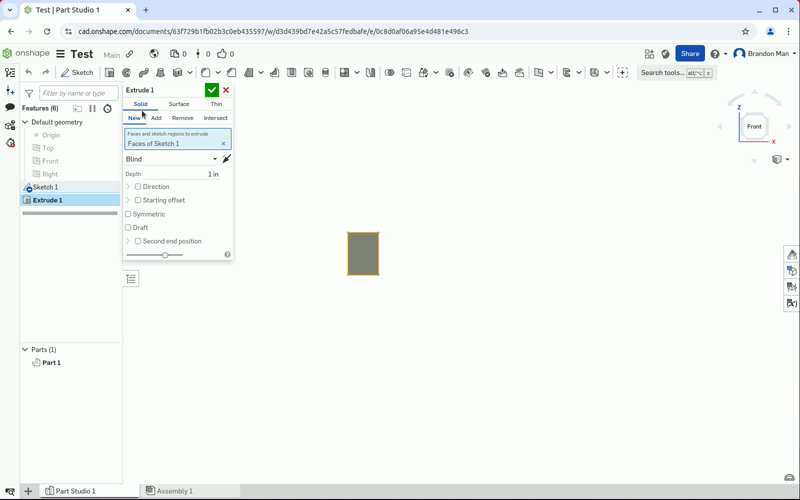
mouse_move(137, 120)
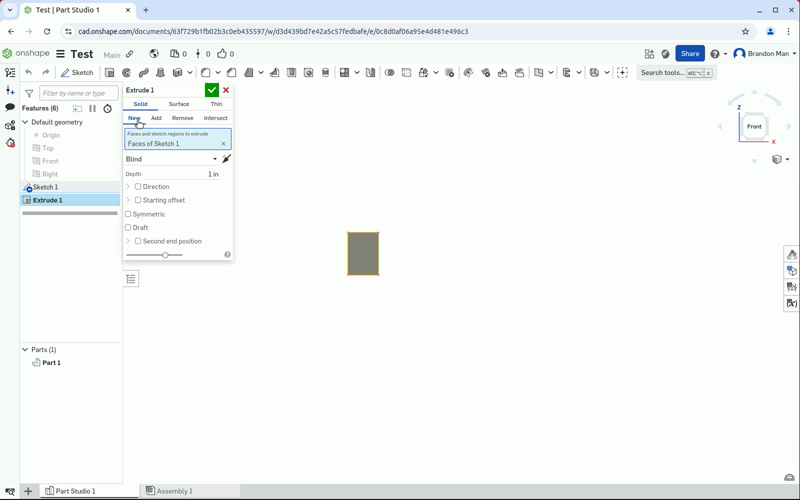
click(137, 120)
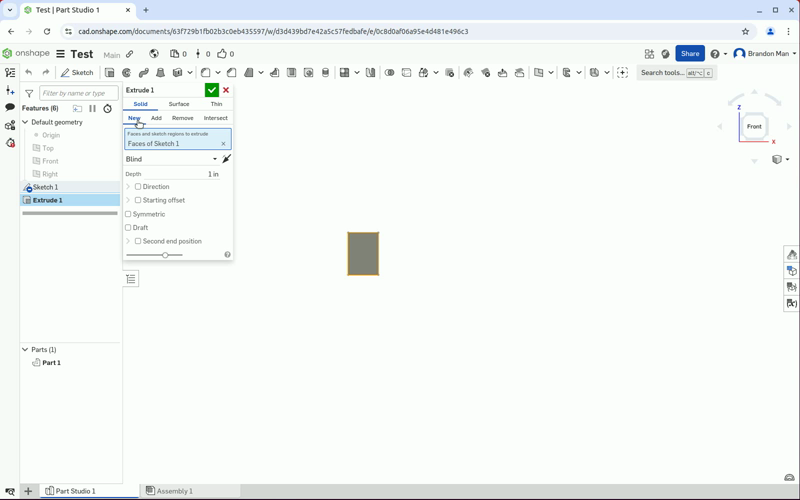
key(tab, 4)
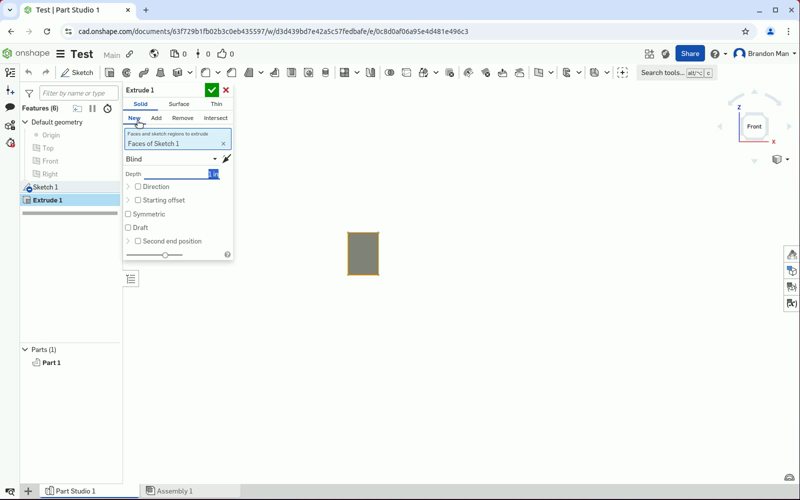
text(3.851)
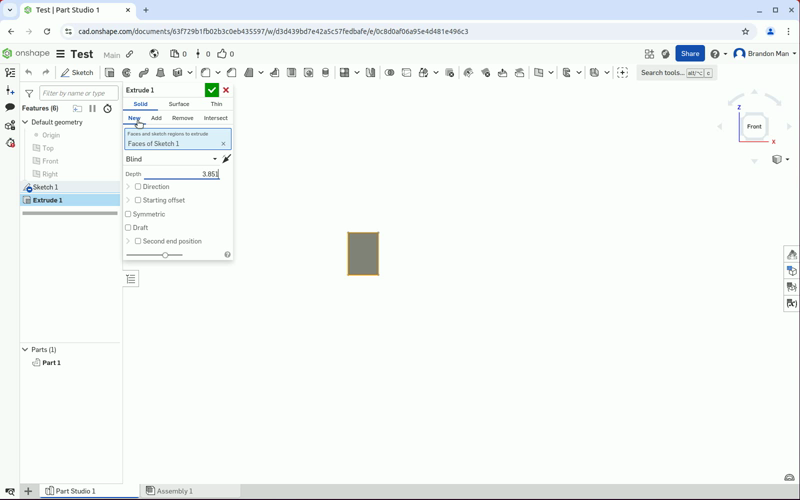
key(enter)
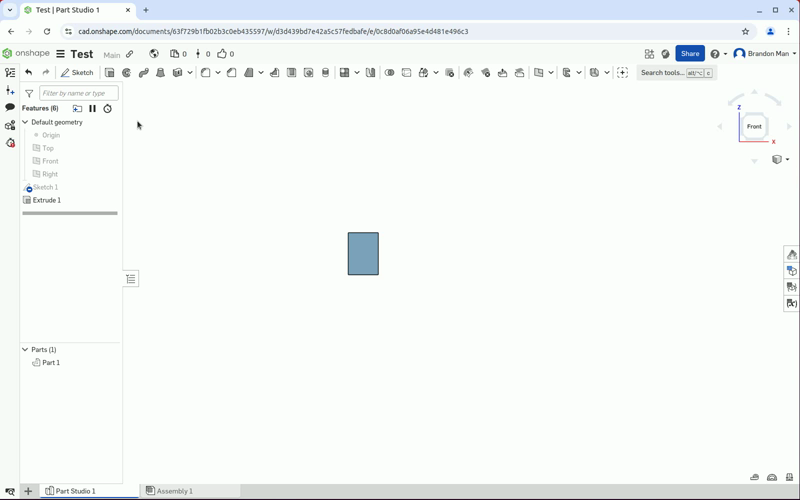
key(shift+h)
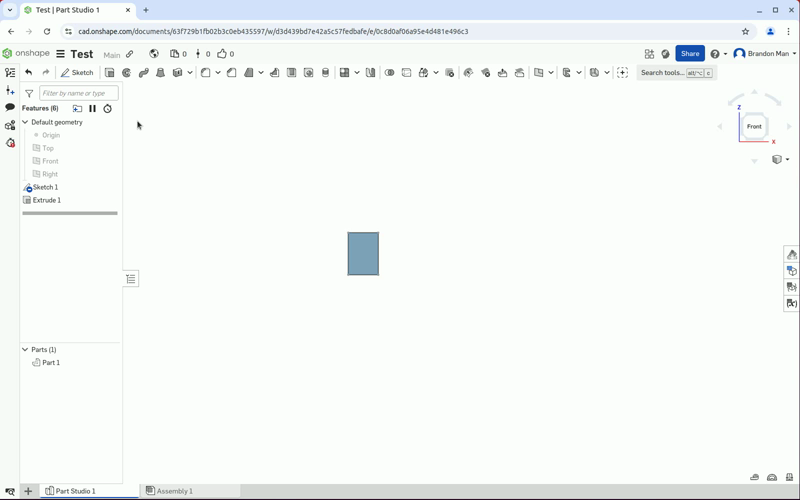
key(shift+h)
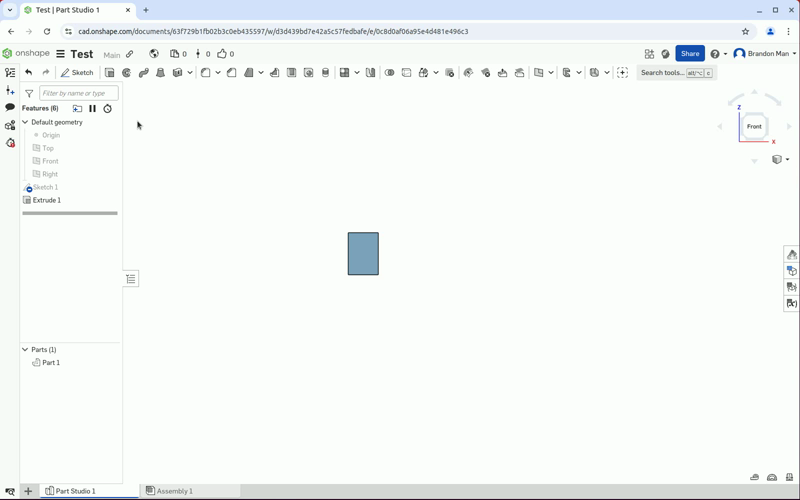
mouse_move(73, 189)
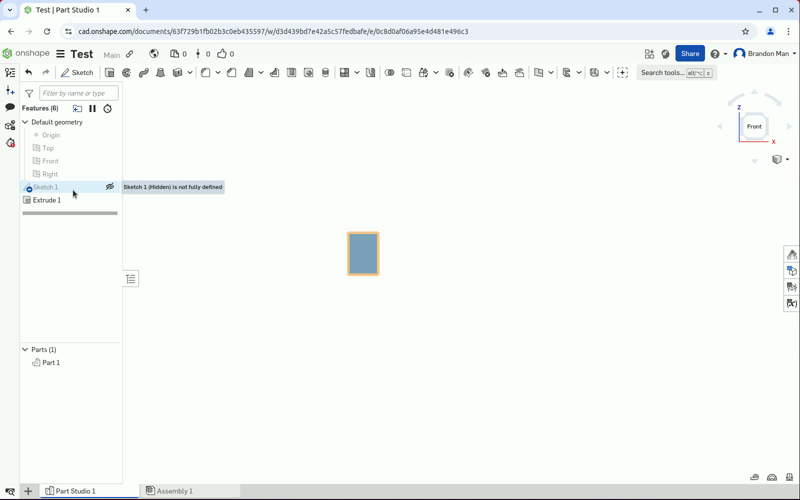
click(73, 189)
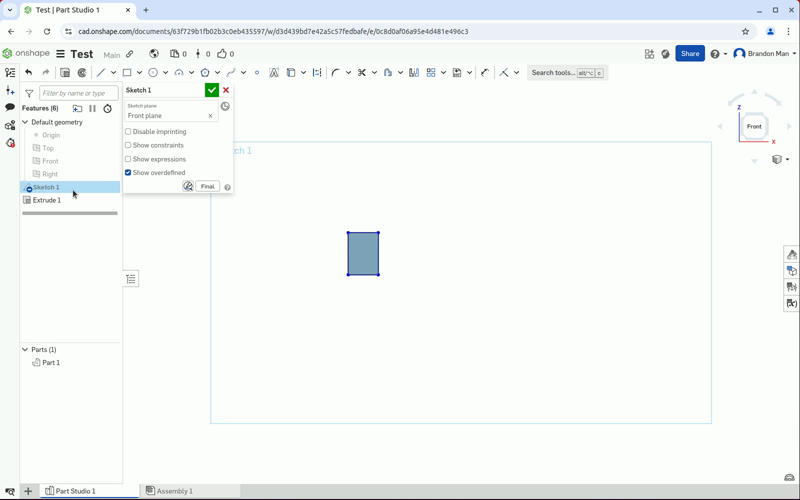
mouse_move(229, 92)
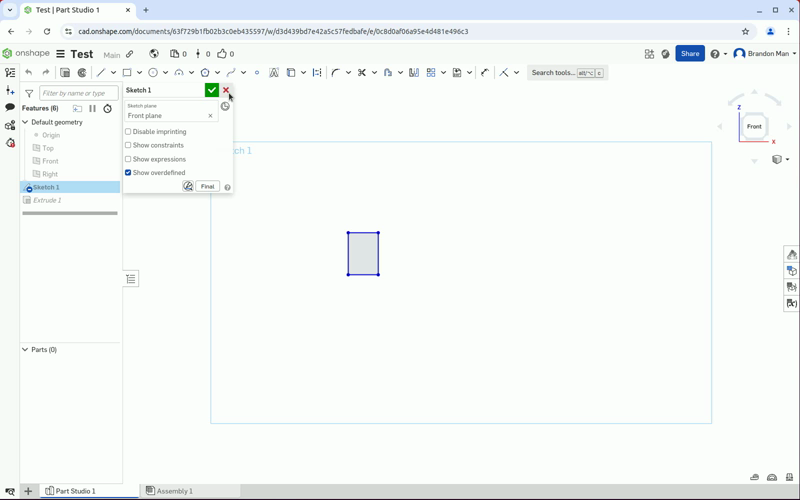
click(229, 92)
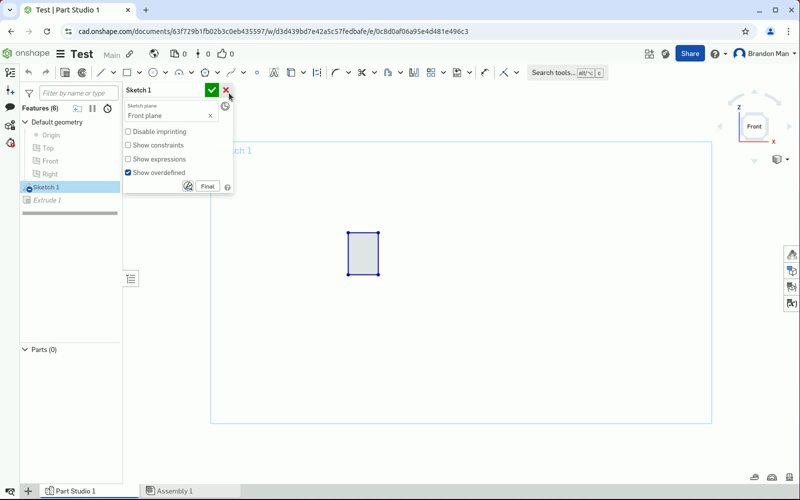
key(shift+s)
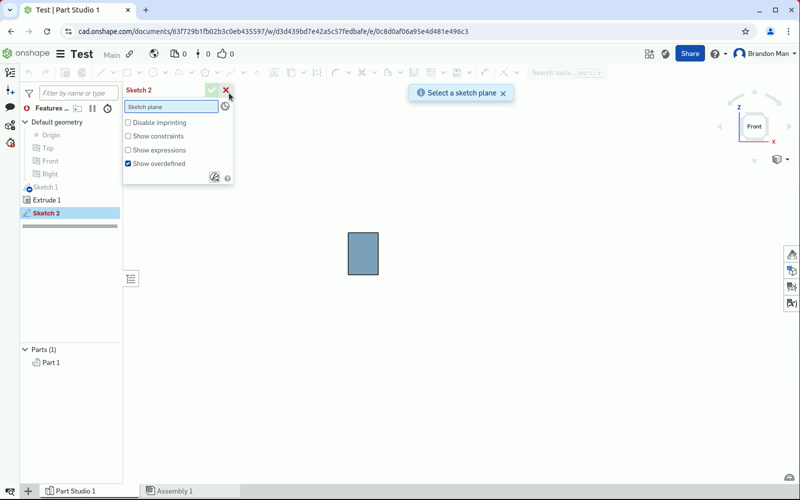
mouse_move(73, 163)
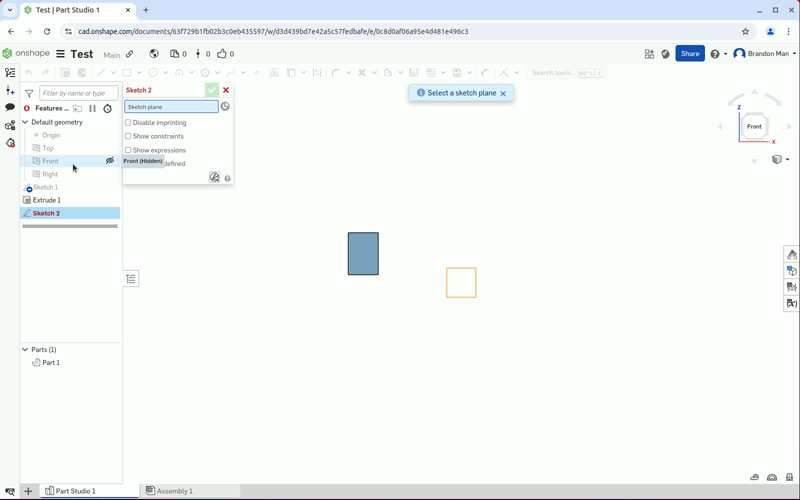
click(73, 163)
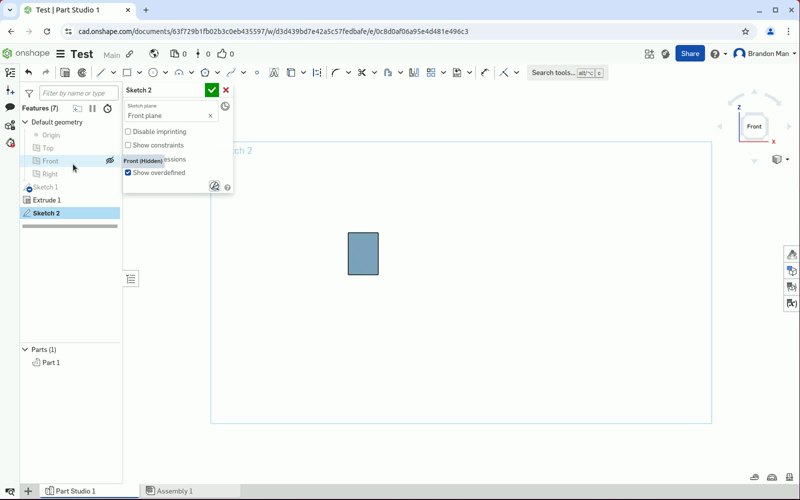
mouse_move(73, 352)
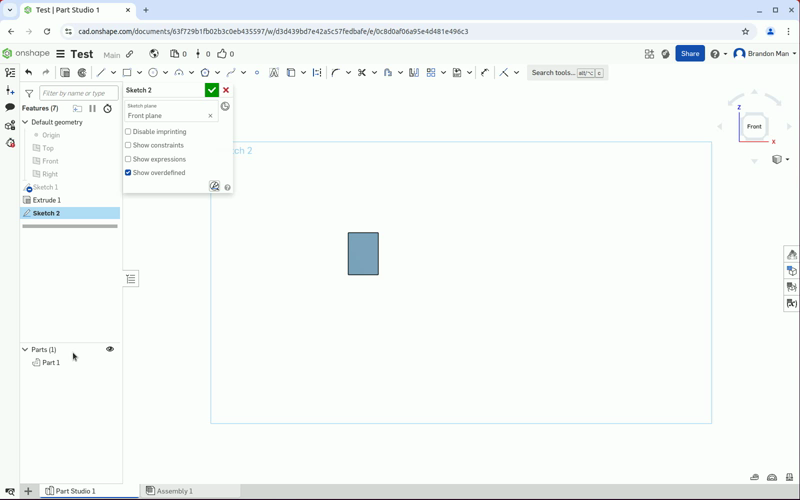
key(y)
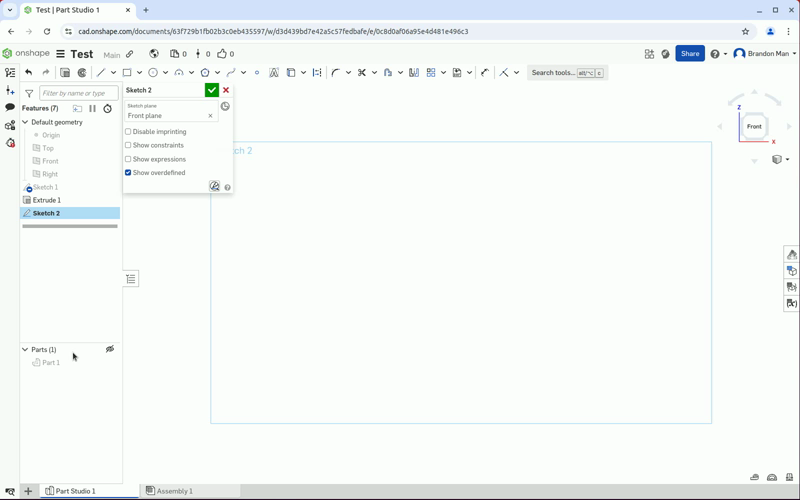
key(l)
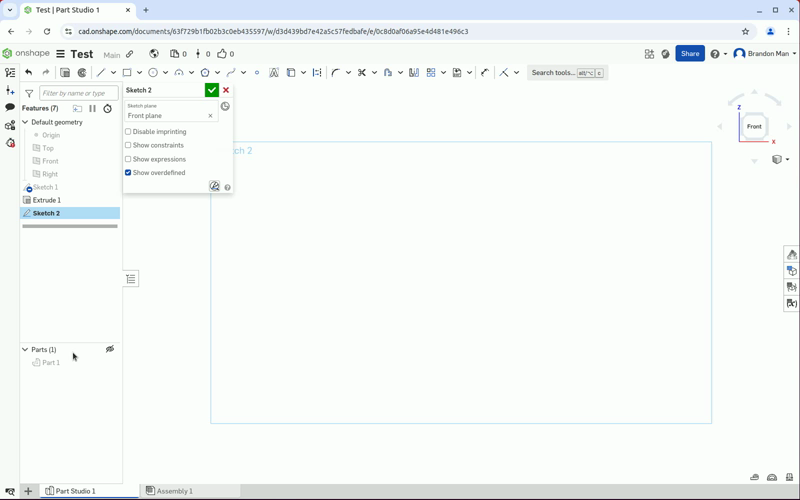
key_down(shift)
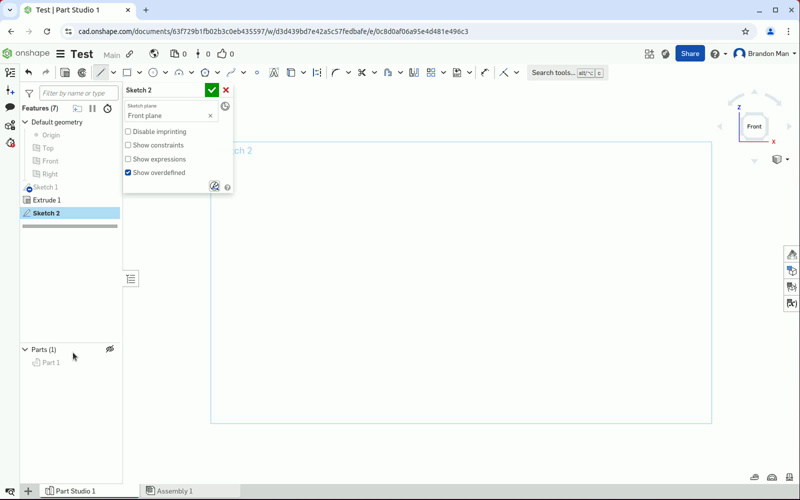
mouse_move(399, 262)
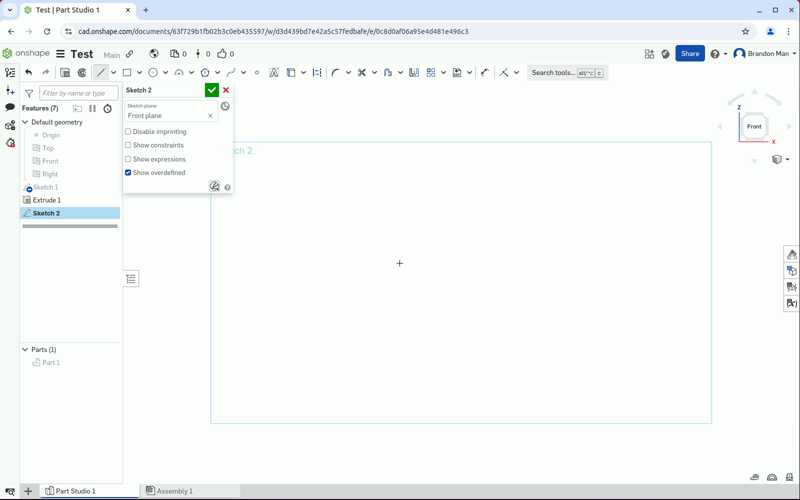
click(399, 262)
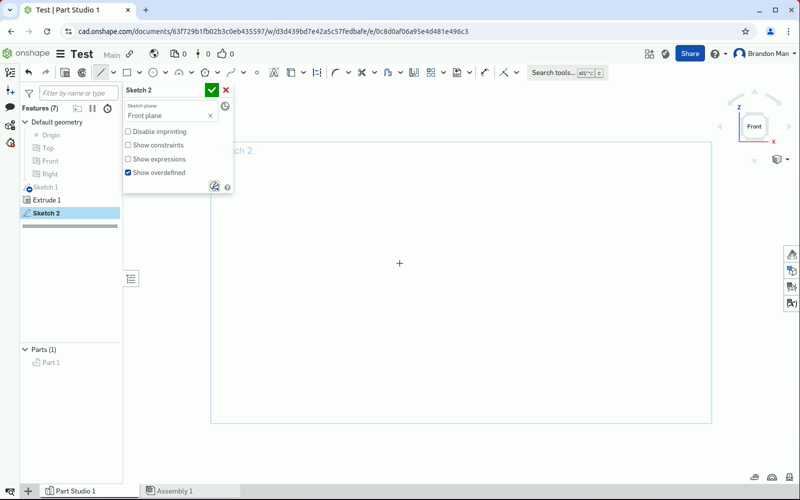
key_up(shift)
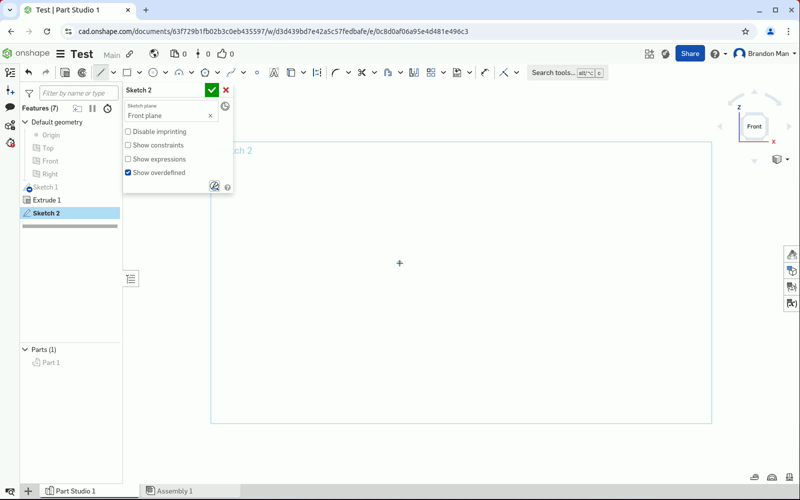
key_down(shift)
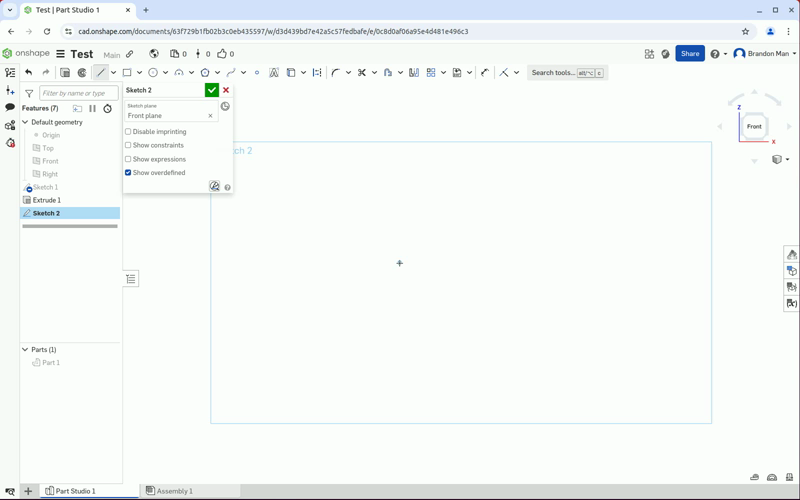
mouse_move(429, 262)
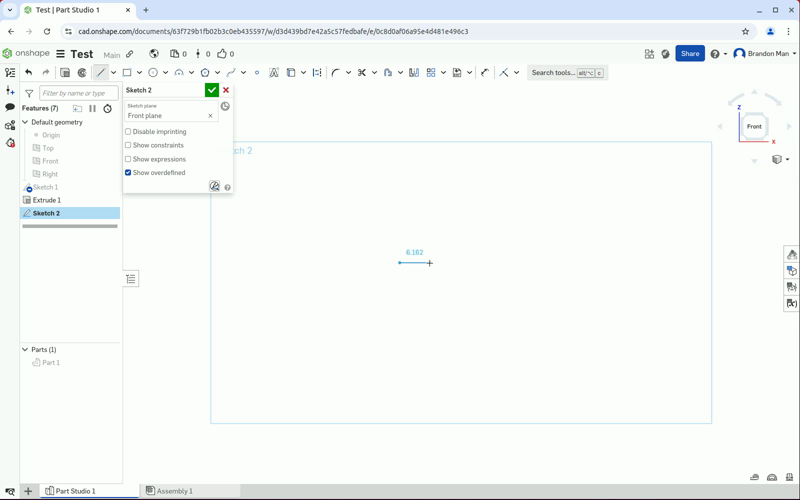
mouse_move(428, 262)
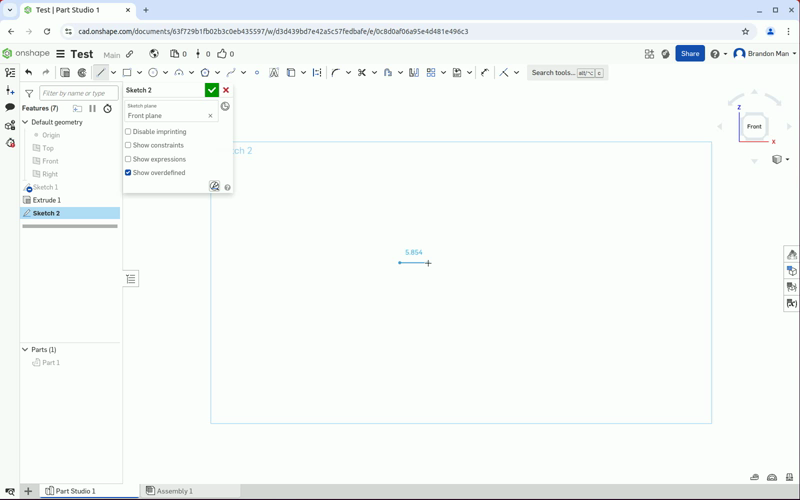
click(428, 262)
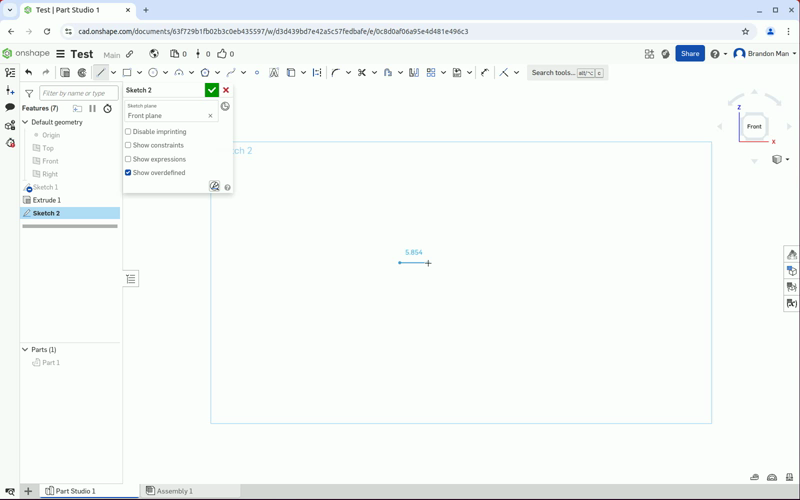
key_up(shift)
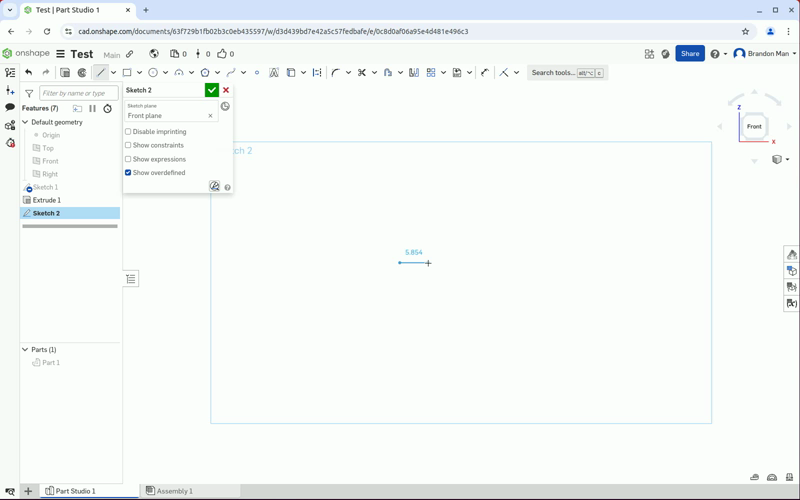
key_down(shift)
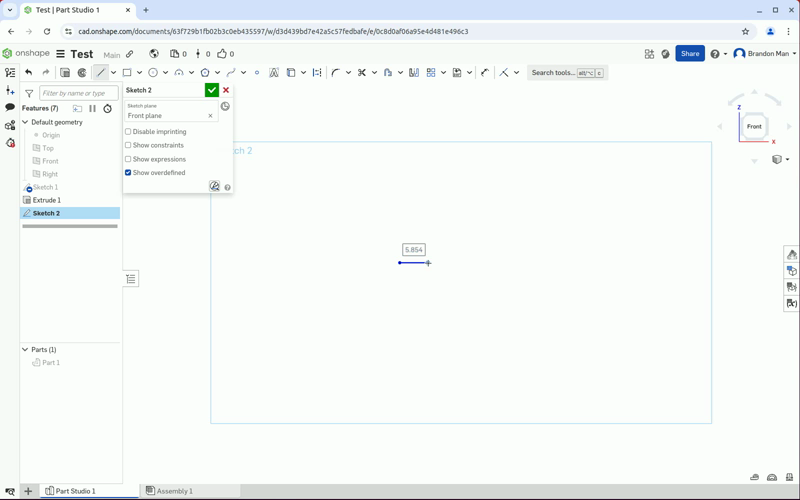
mouse_move(458, 262)
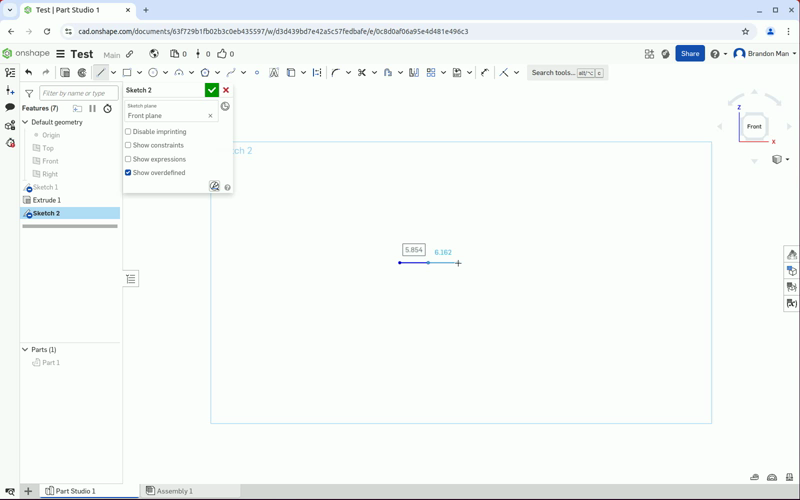
mouse_move(428, 222)
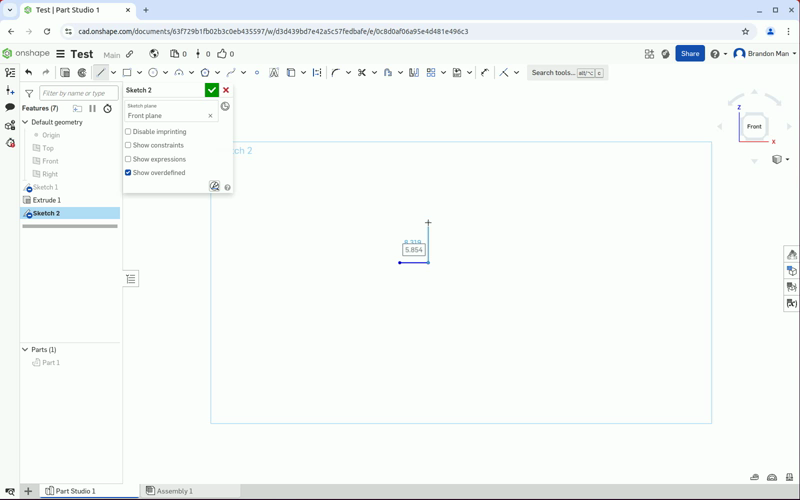
click(428, 222)
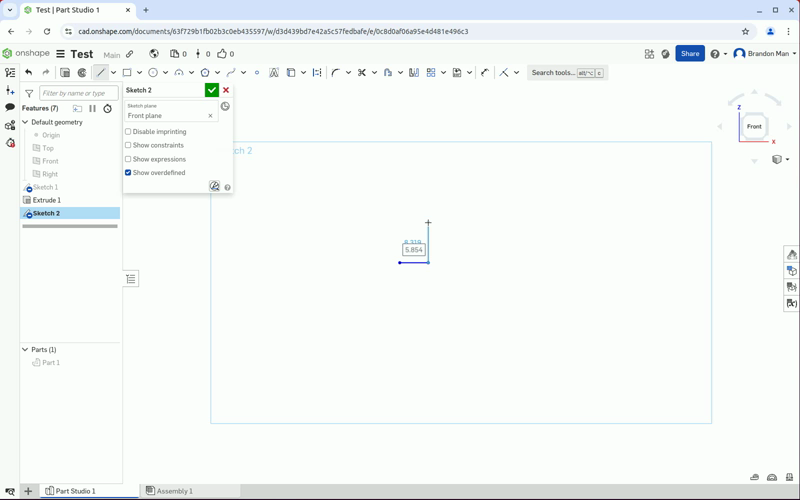
key_up(shift)
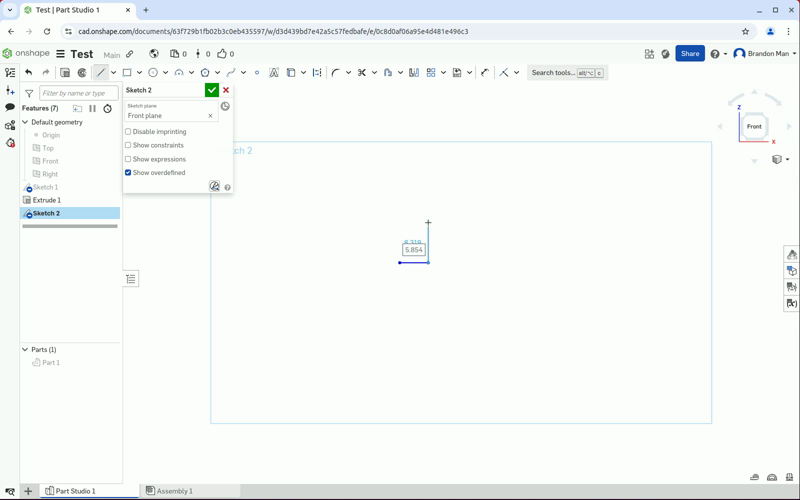
key_down(shift)
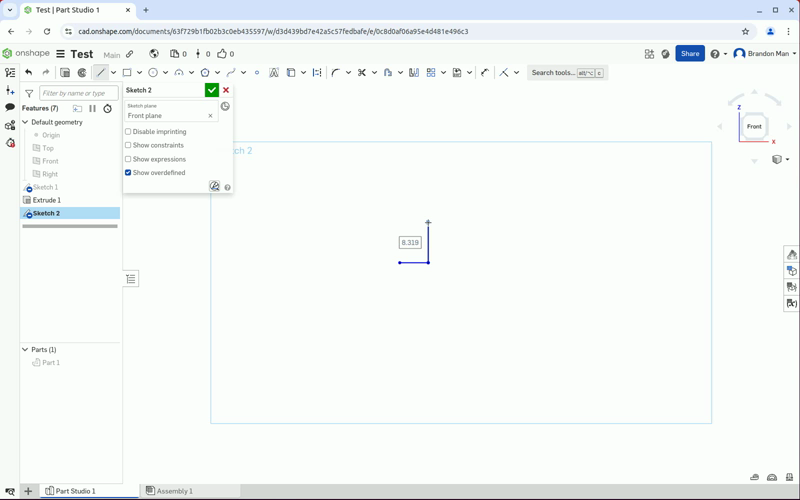
mouse_move(458, 222)
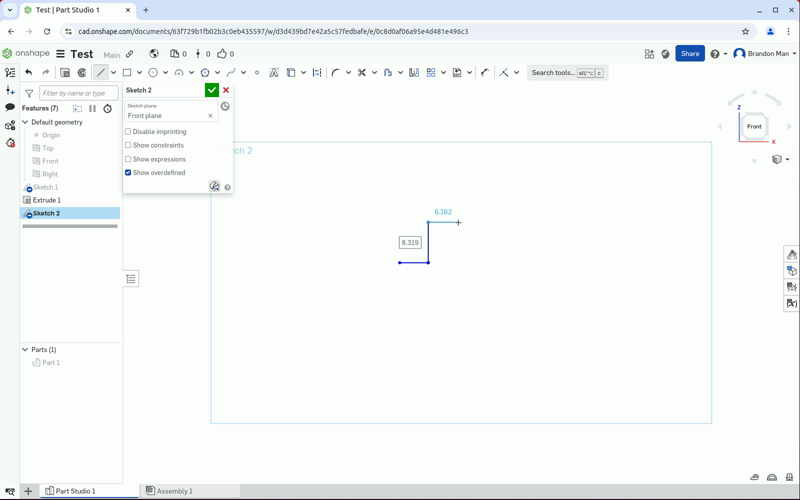
mouse_move(399, 222)
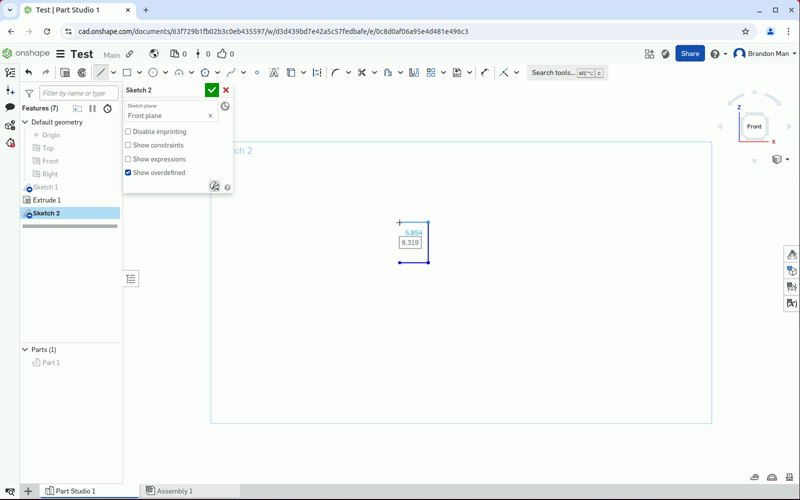
click(399, 222)
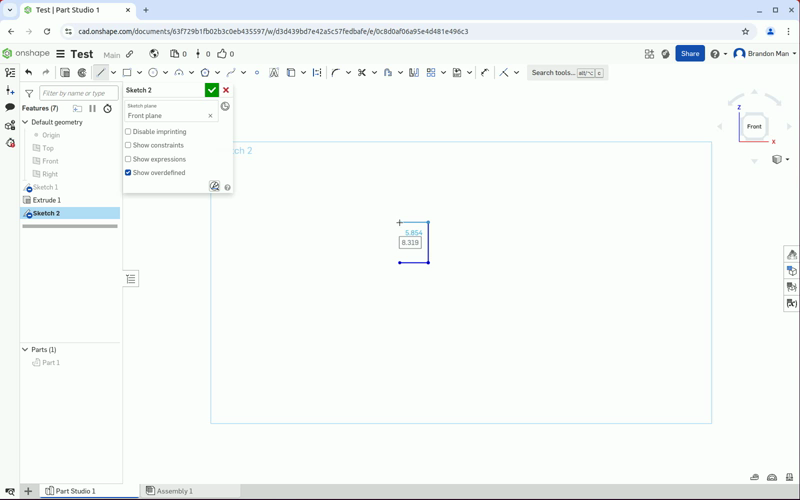
key_up(shift)
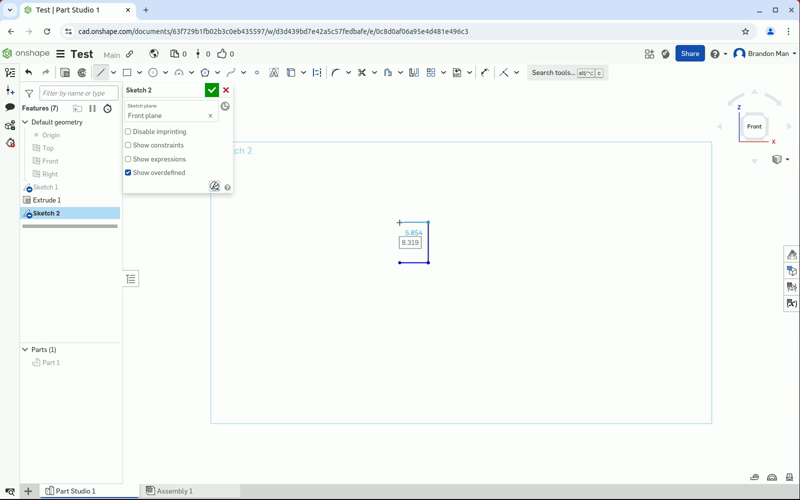
mouse_move(429, 222)
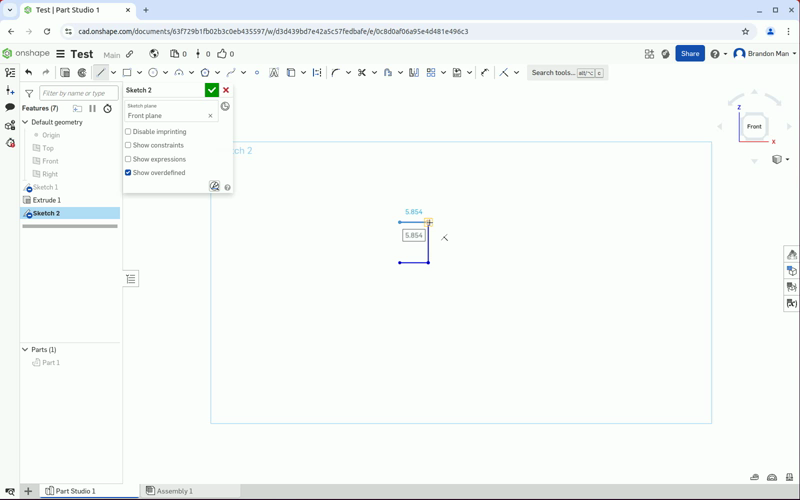
key_down(shift)
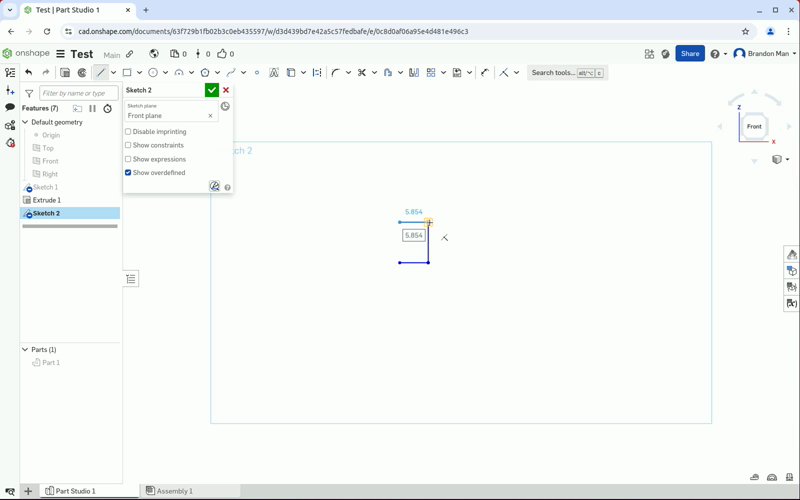
mouse_move(399, 262)
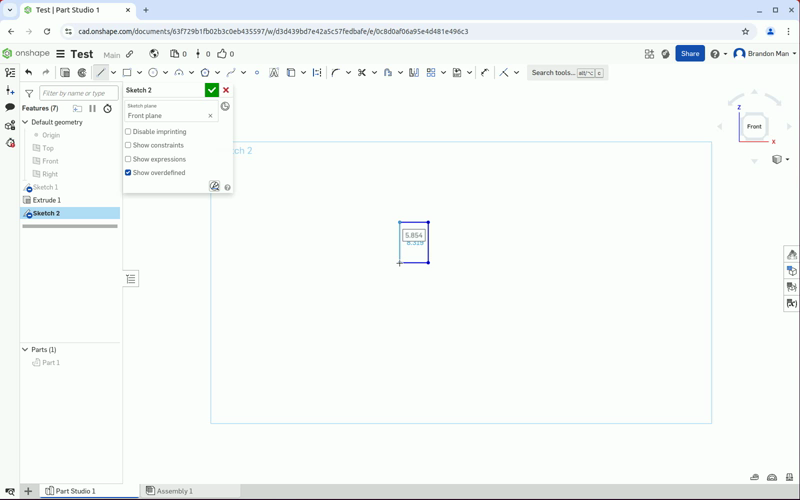
key_up(shift)
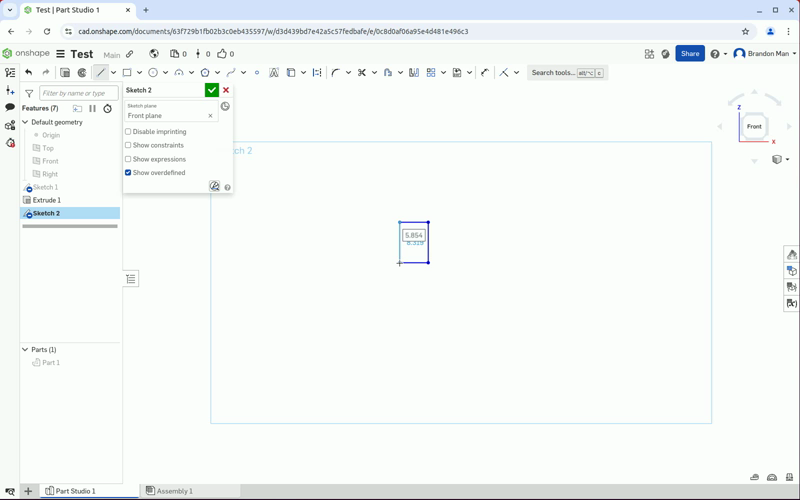
click(399, 262)
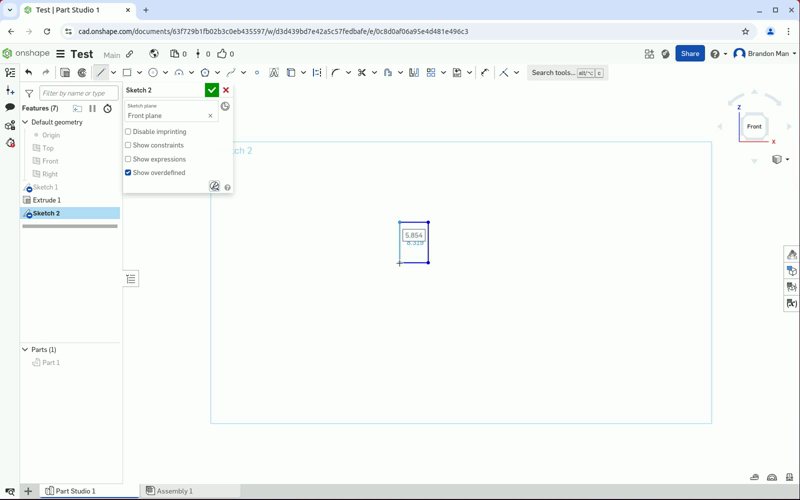
key(esc)
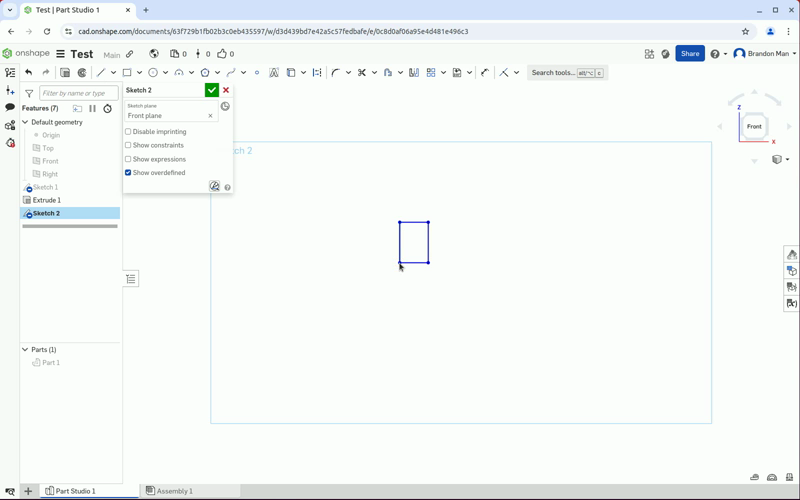
mouse_move(408, 243)
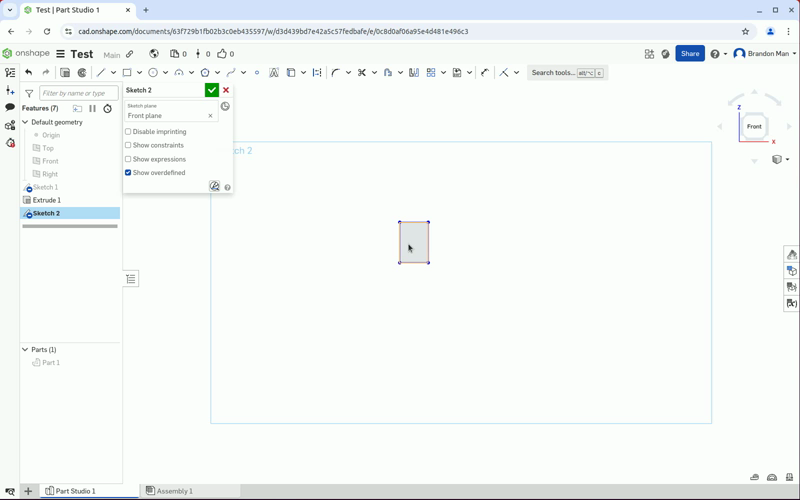
scroll(6)
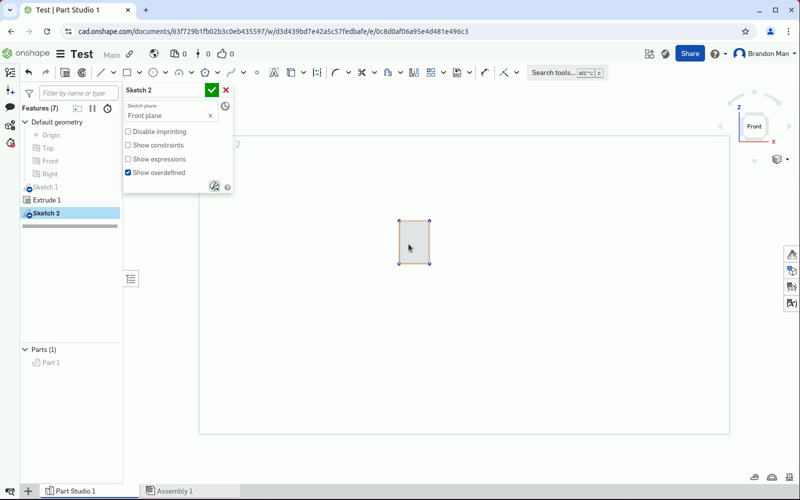
scroll(6)
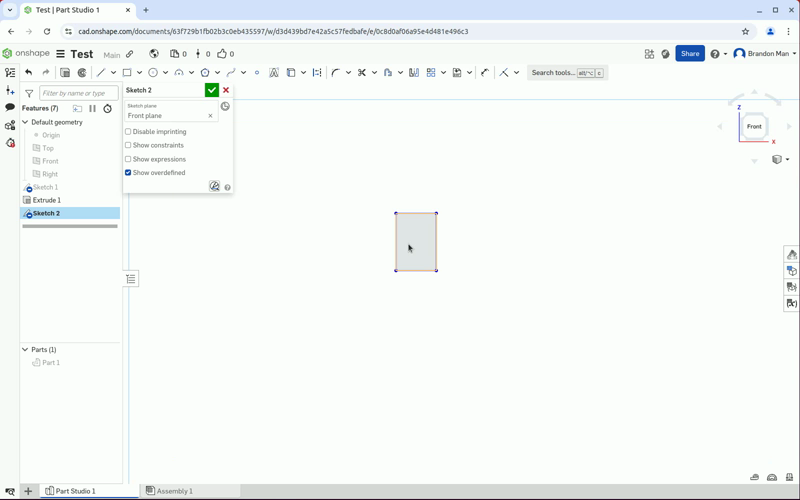
scroll(6)
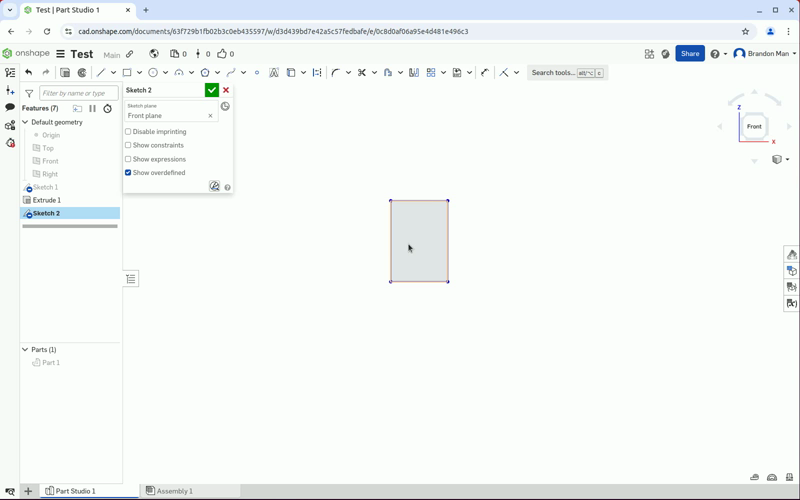
scroll(6)
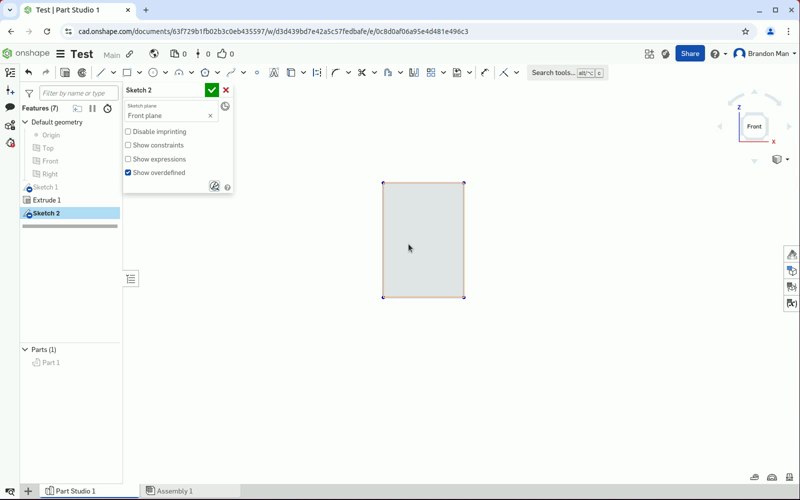
scroll(6)
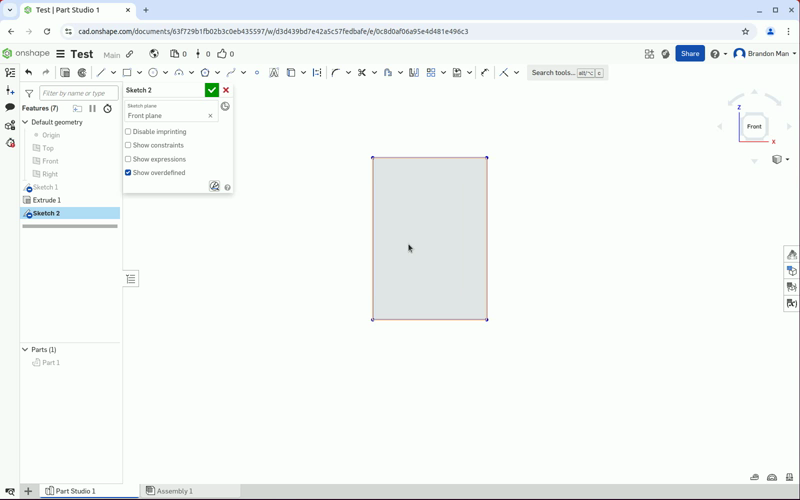
scroll(6)
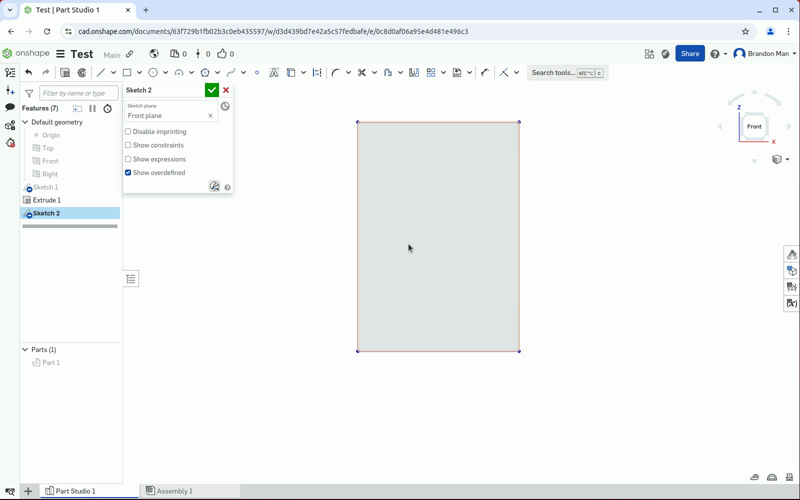
scroll(6)
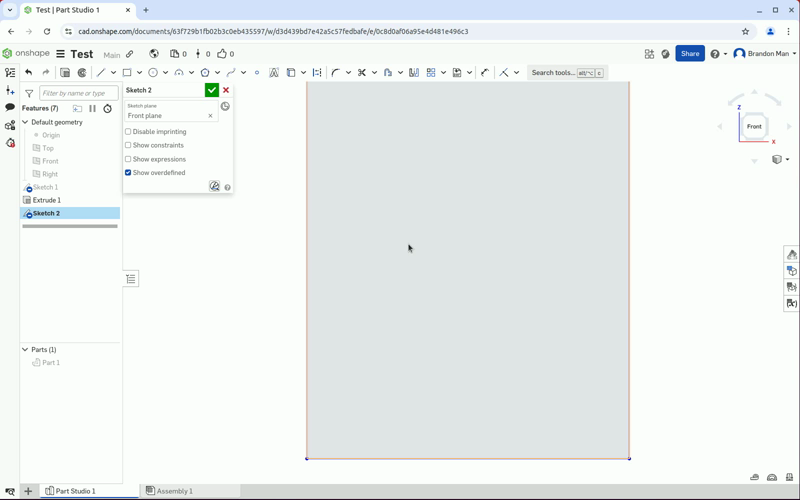
click(408, 243)
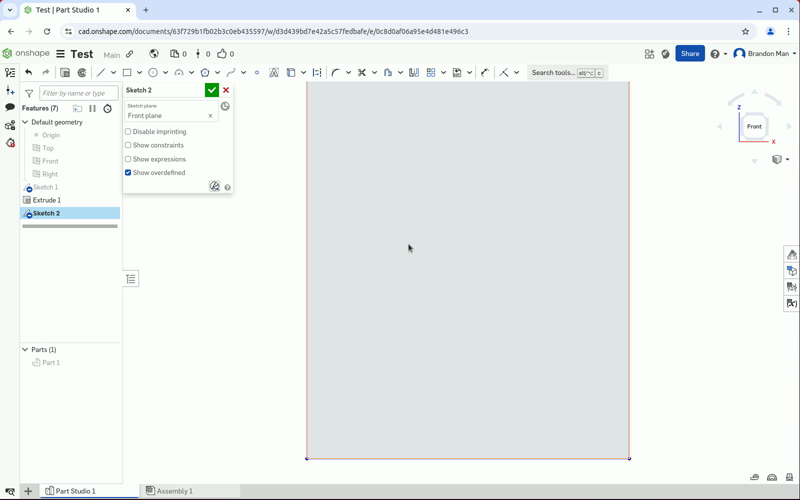
scroll(-6)
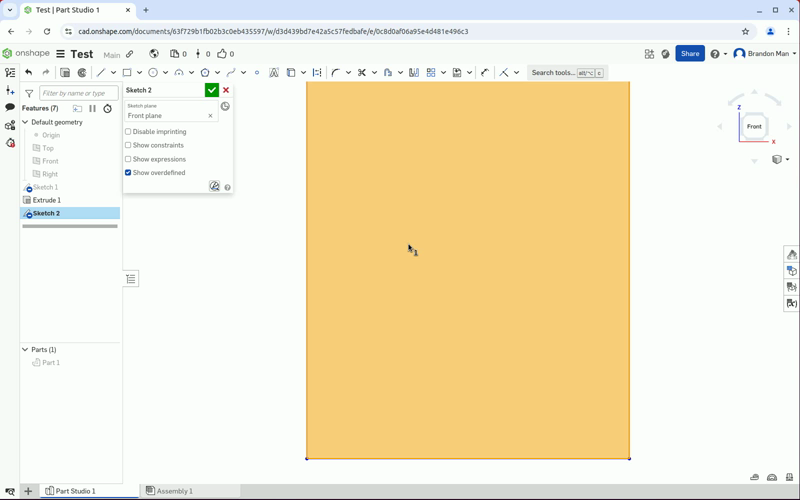
scroll(-6)
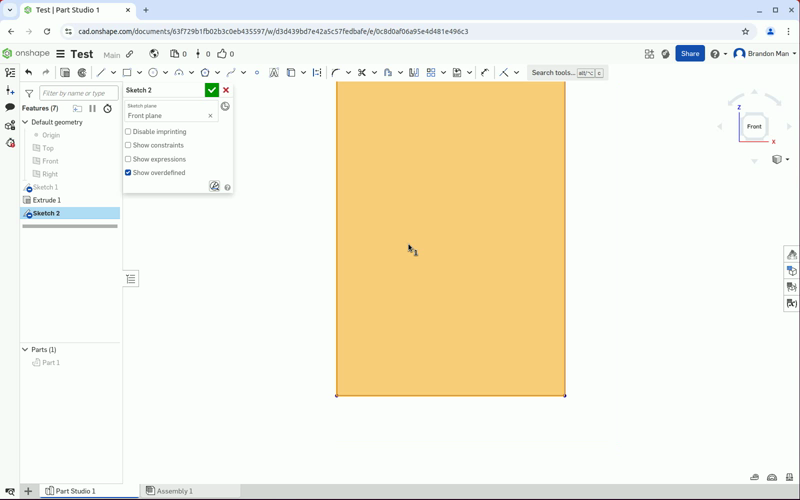
scroll(-6)
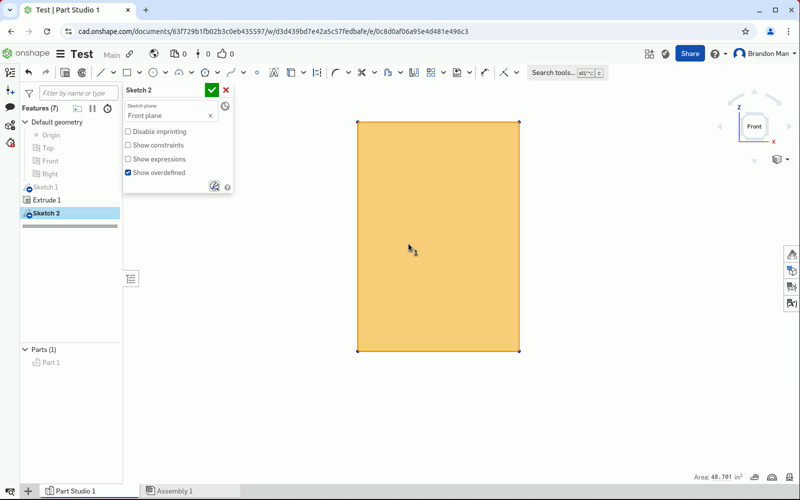
scroll(-6)
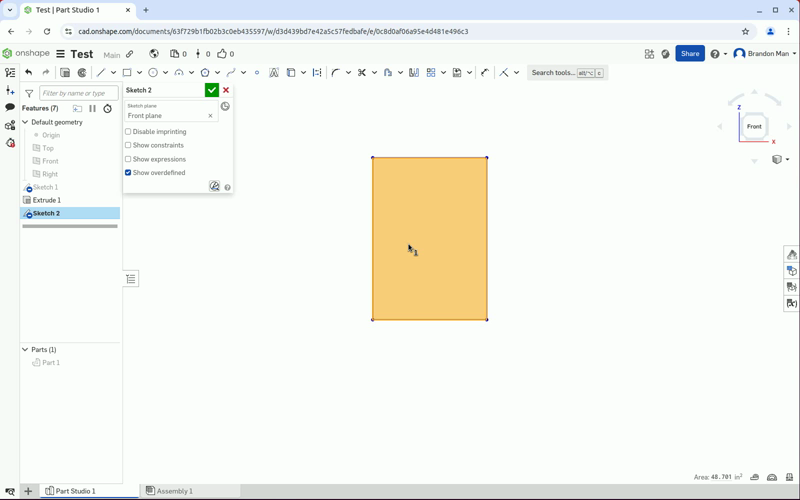
scroll(-6)
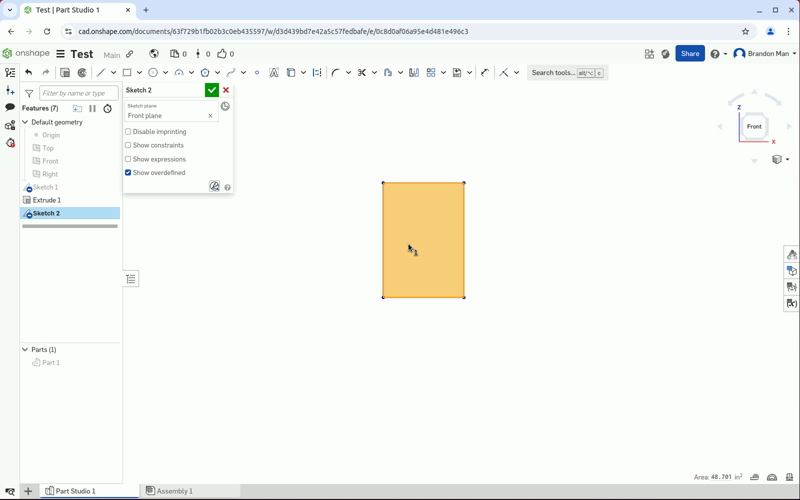
scroll(-6)
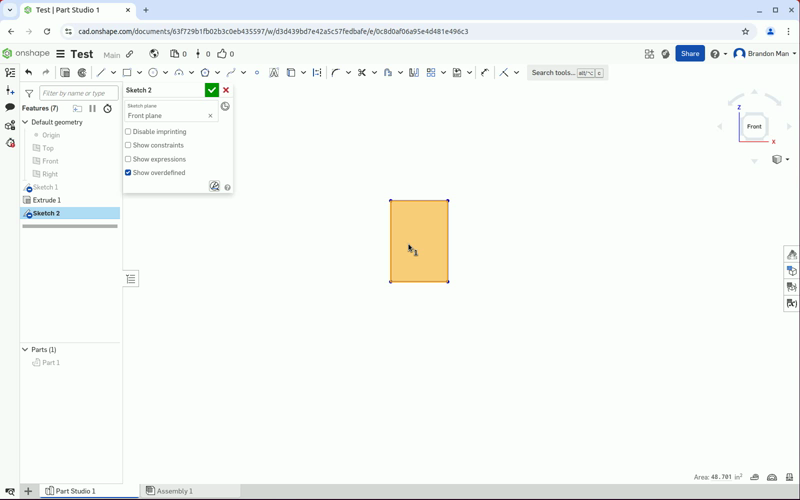
scroll(-6)
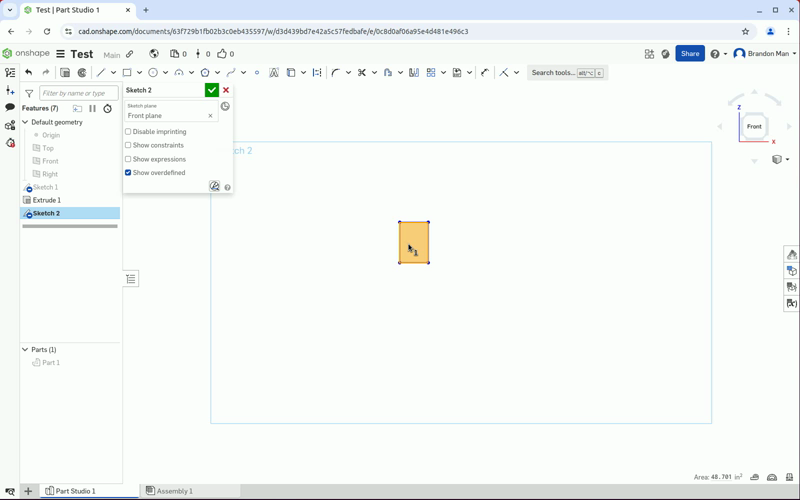
mouse_move(73, 352)
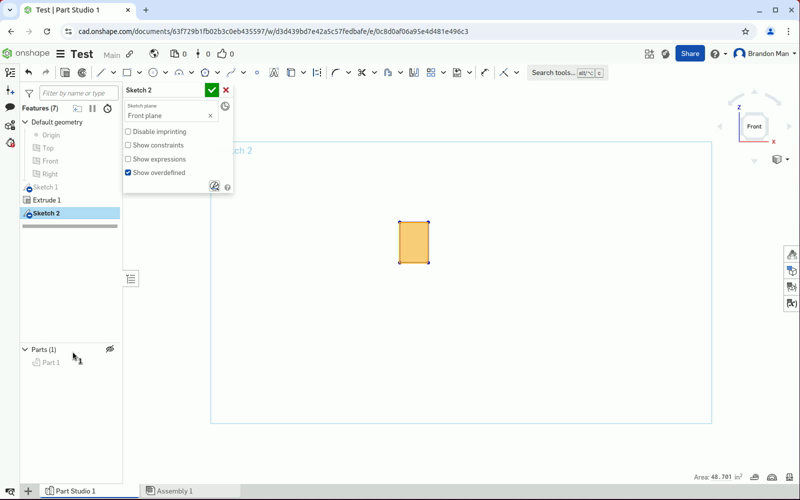
key(shift+y)
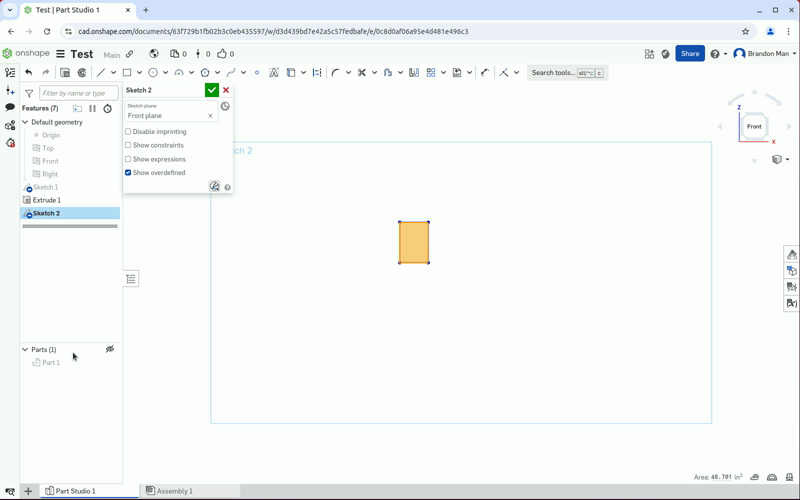
key(shift+e)
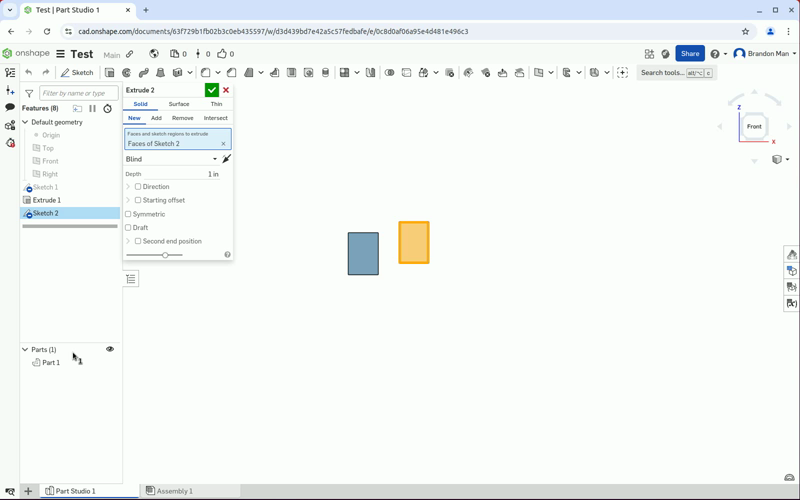
mouse_move(143, 106)
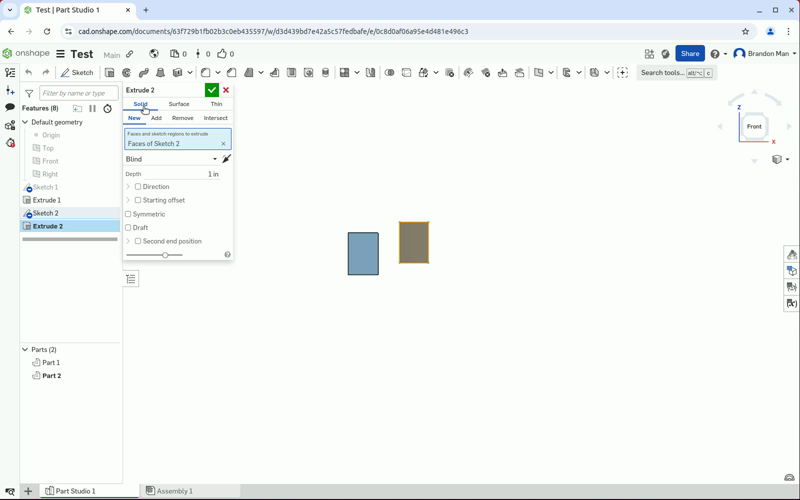
click(143, 106)
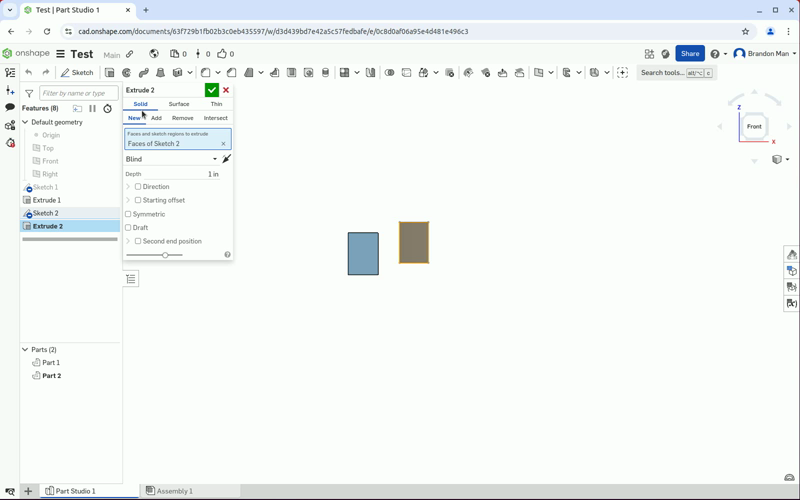
mouse_move(137, 120)
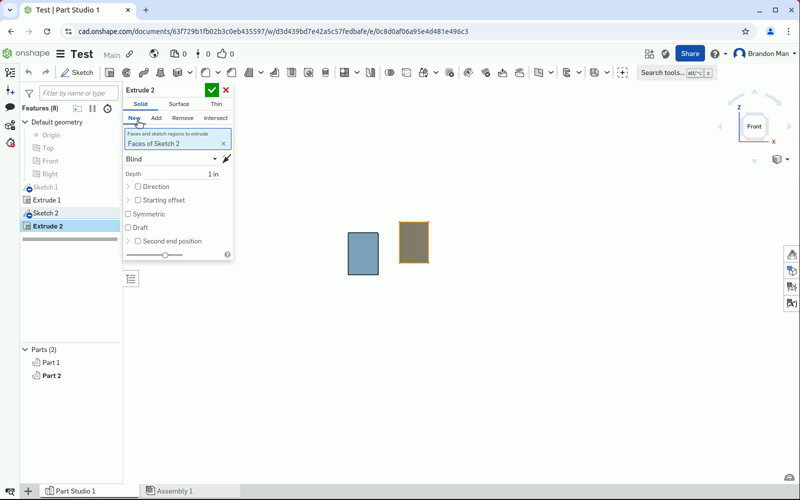
click(137, 120)
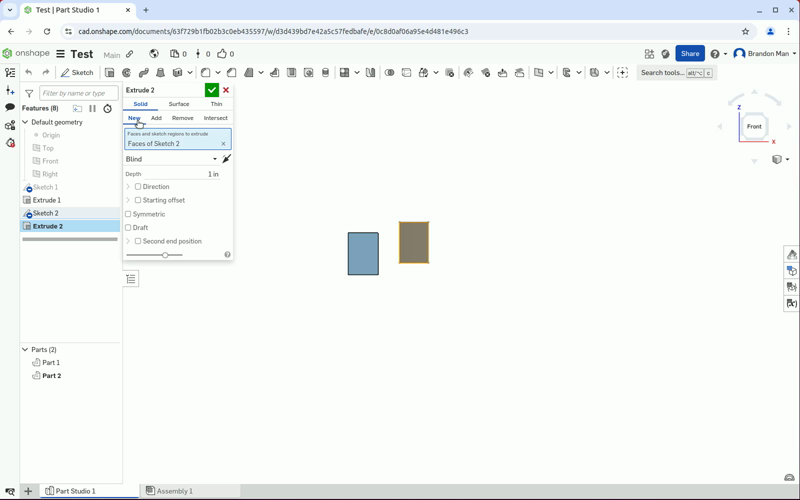
key(tab, 4)
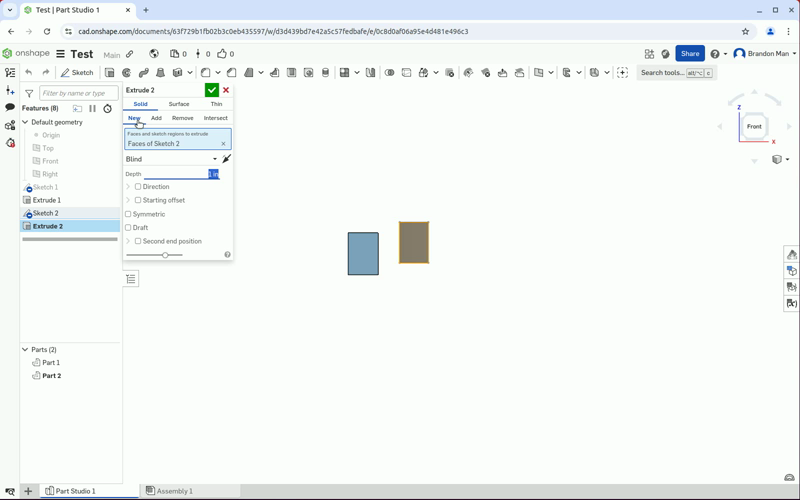
text(3.851)
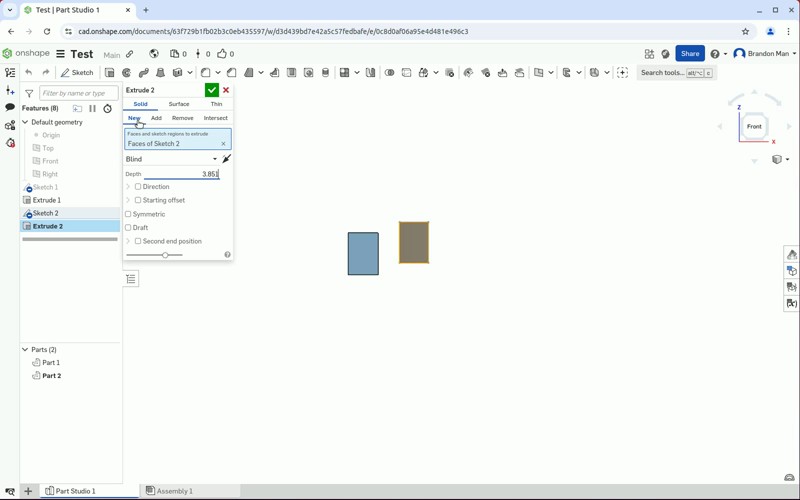
key(enter)
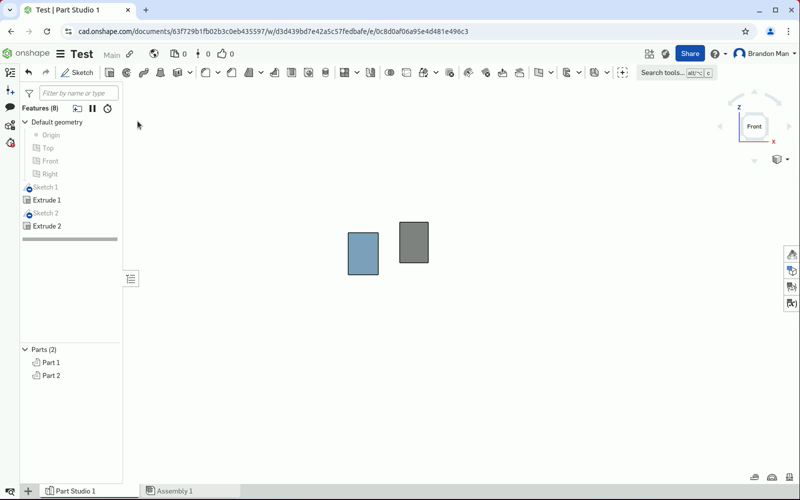
key(shift+h)
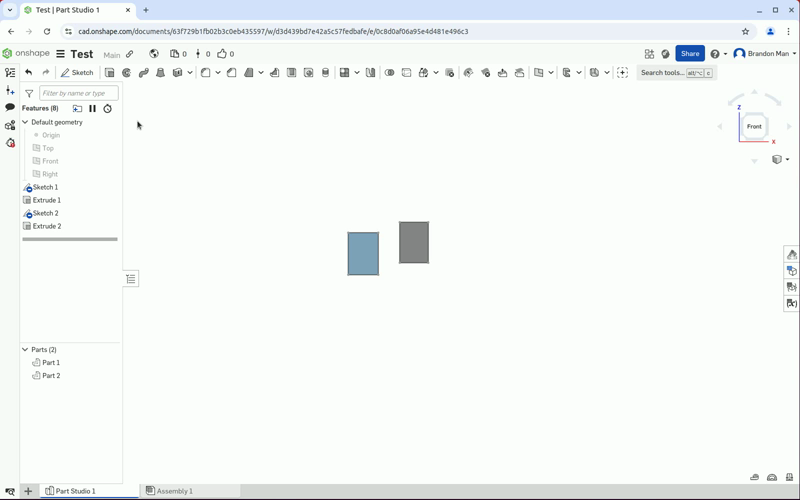
key(shift+h)
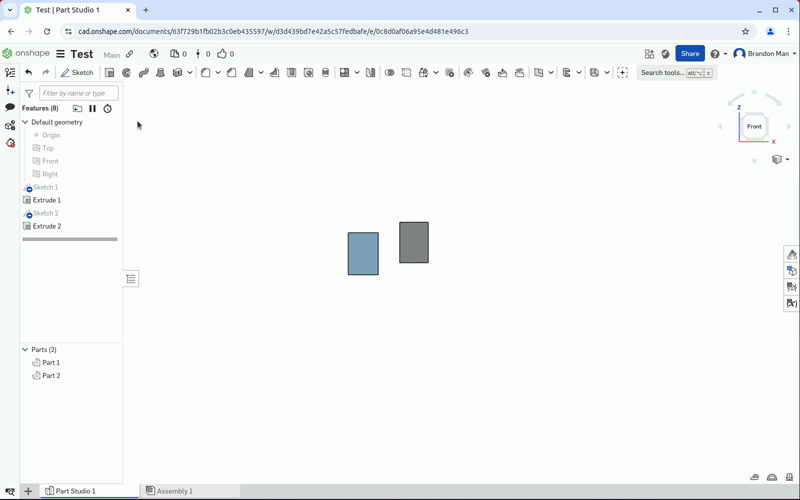
mouse_move(73, 189)
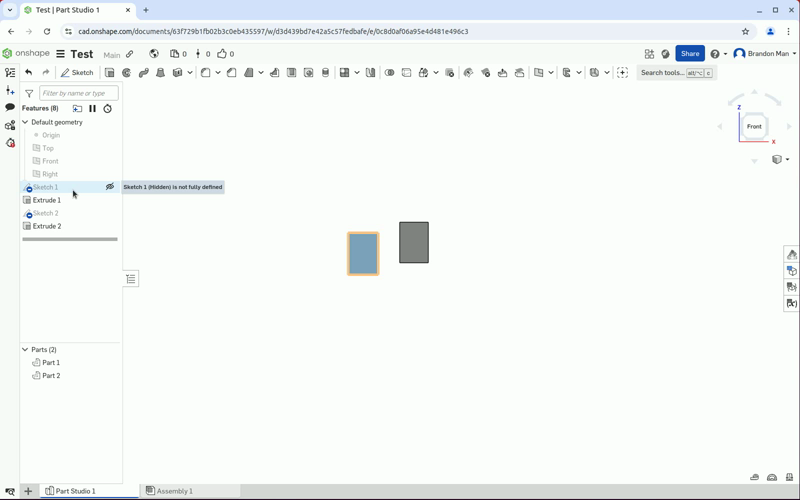
click(73, 189)
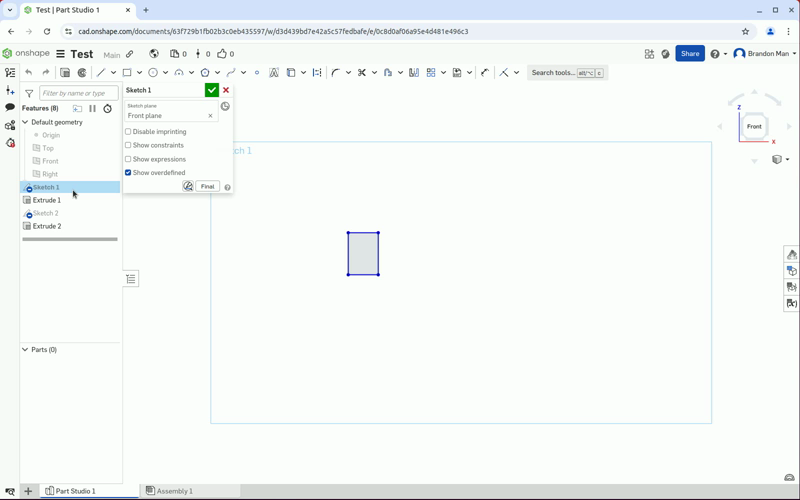
mouse_move(229, 92)
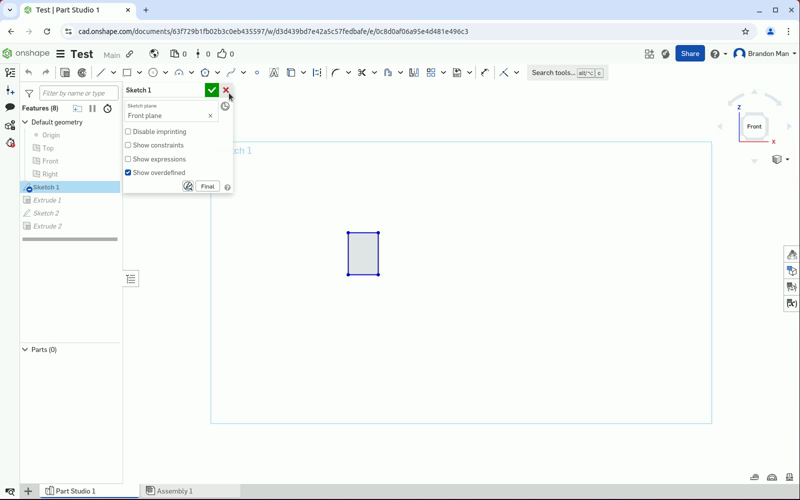
click(229, 92)
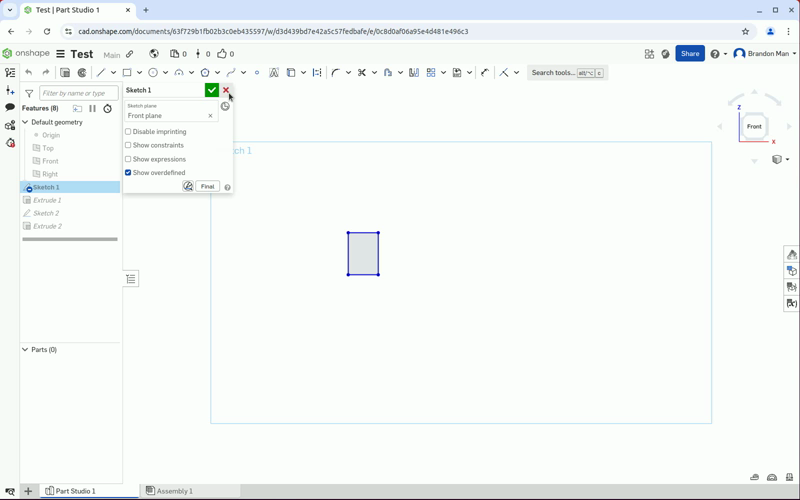
key(shift+s)
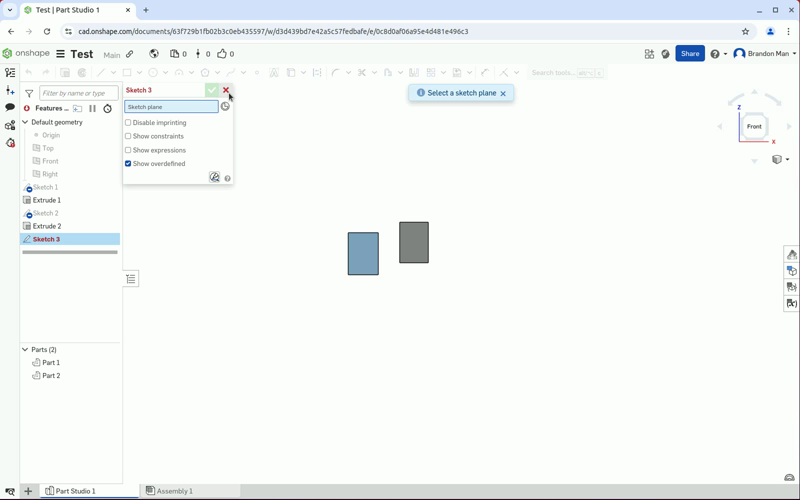
mouse_move(73, 163)
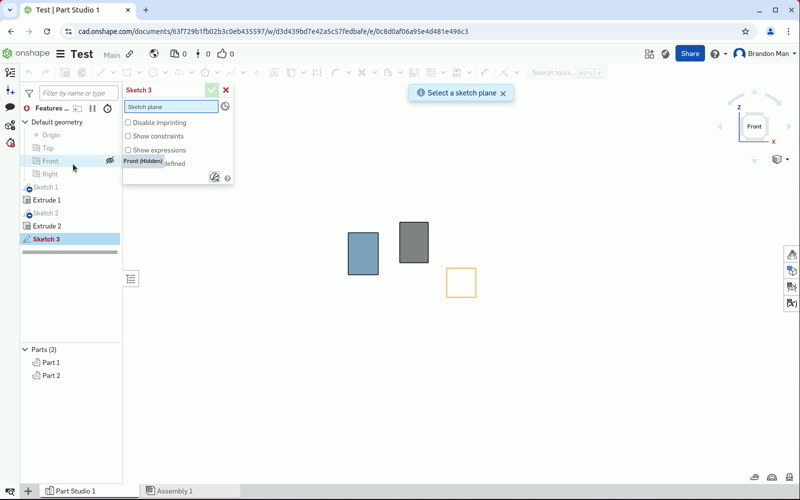
click(73, 163)
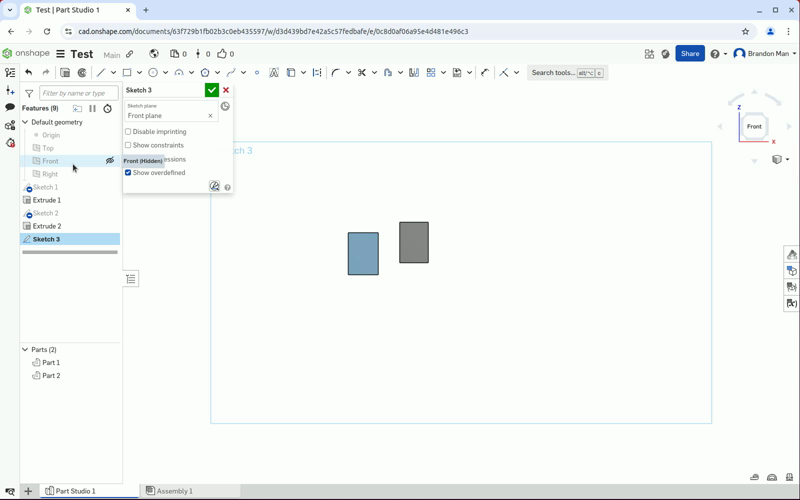
mouse_move(73, 352)
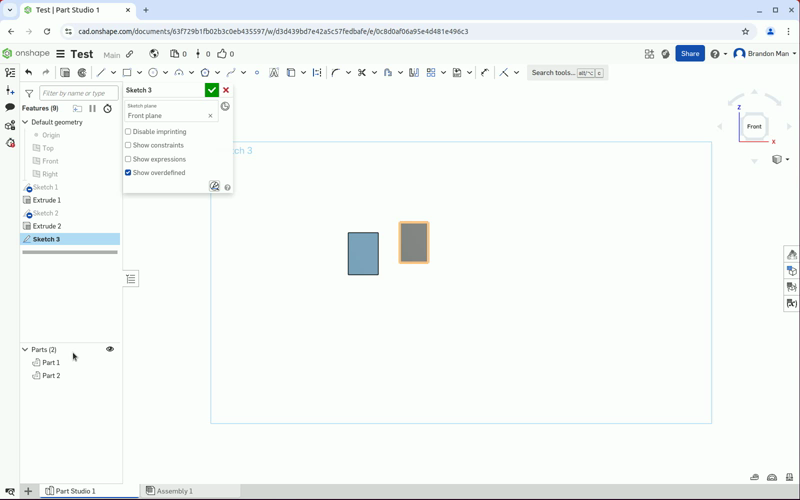
key(y)
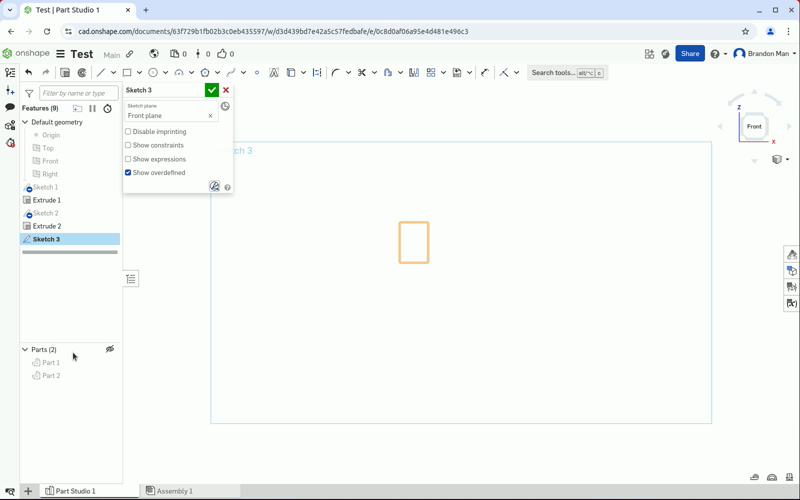
key(l)
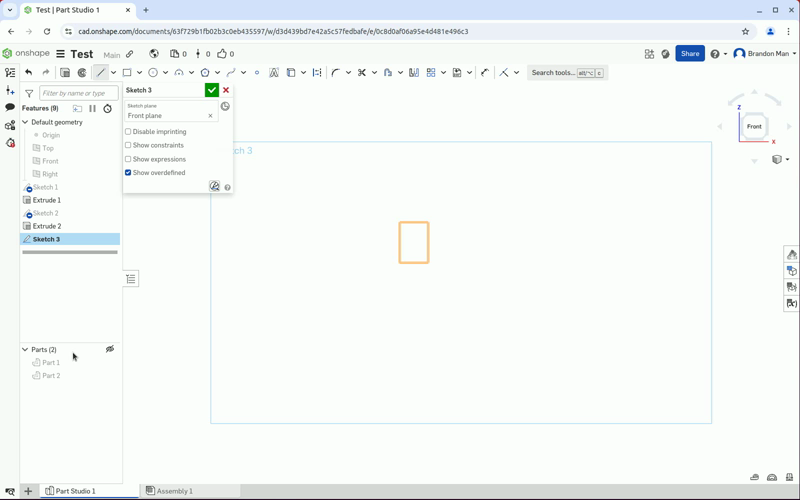
key_down(shift)
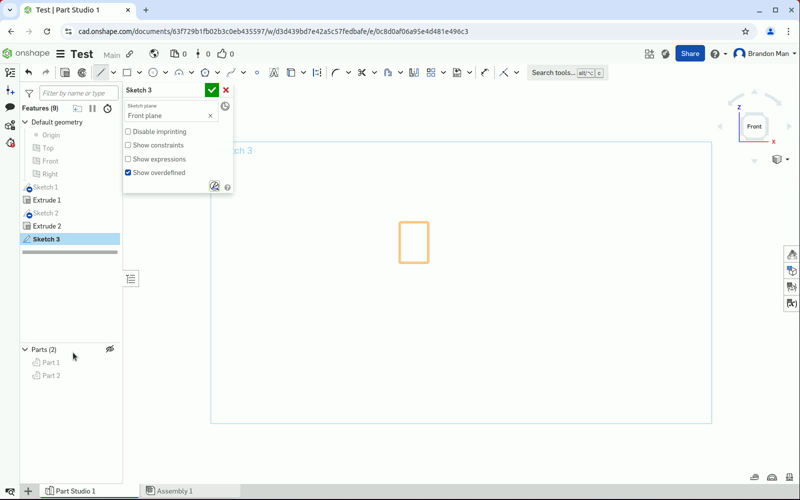
mouse_move(483, 251)
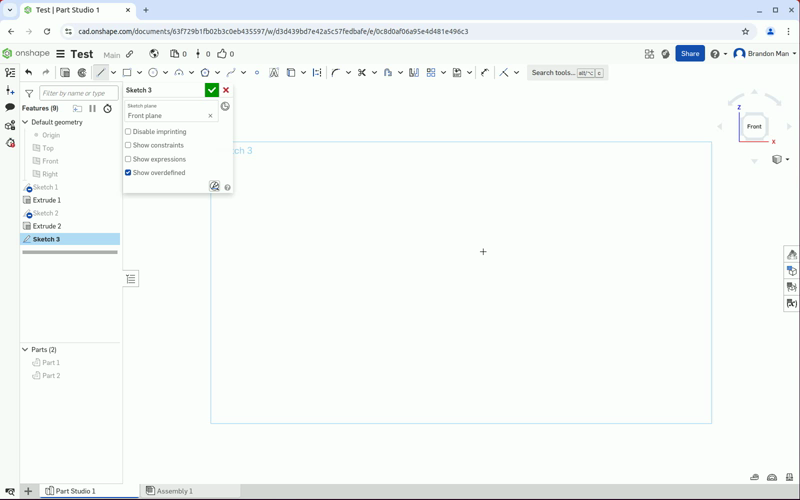
click(483, 251)
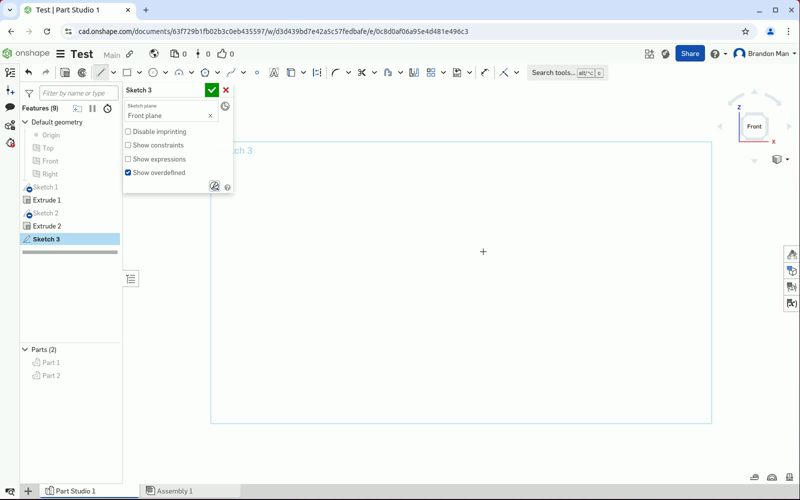
key_up(shift)
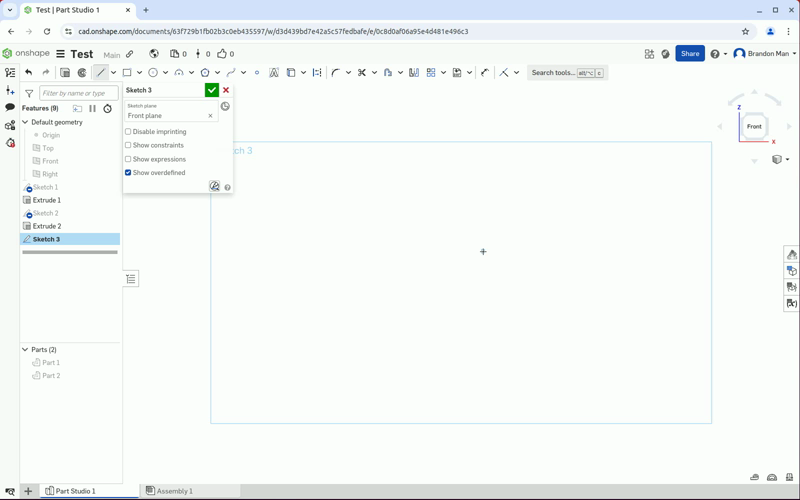
key_down(shift)
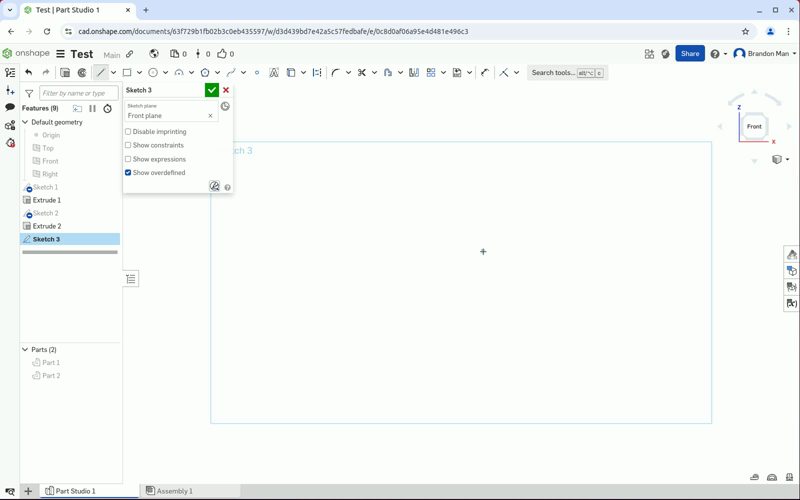
mouse_move(513, 251)
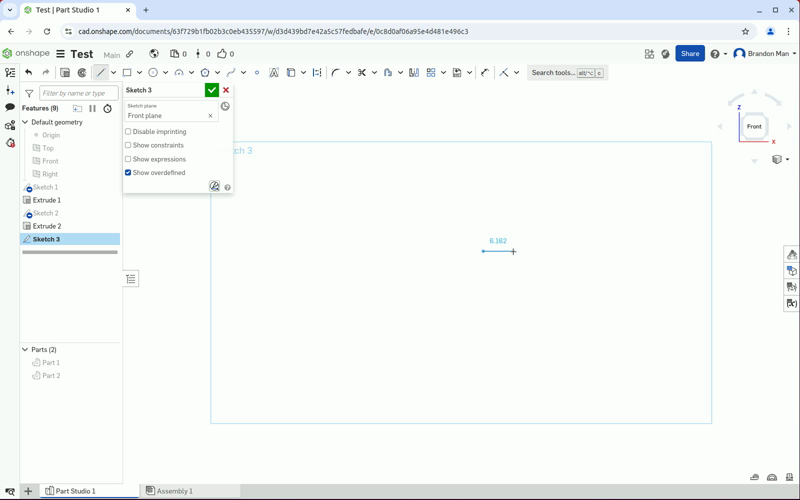
mouse_move(514, 251)
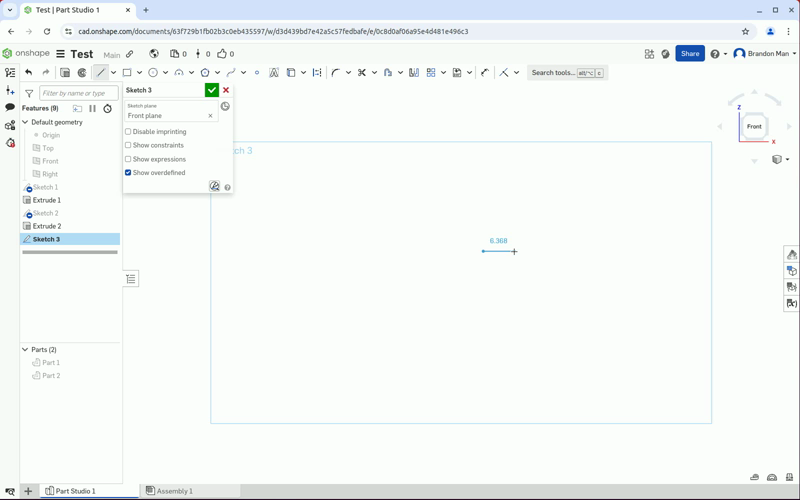
click(514, 251)
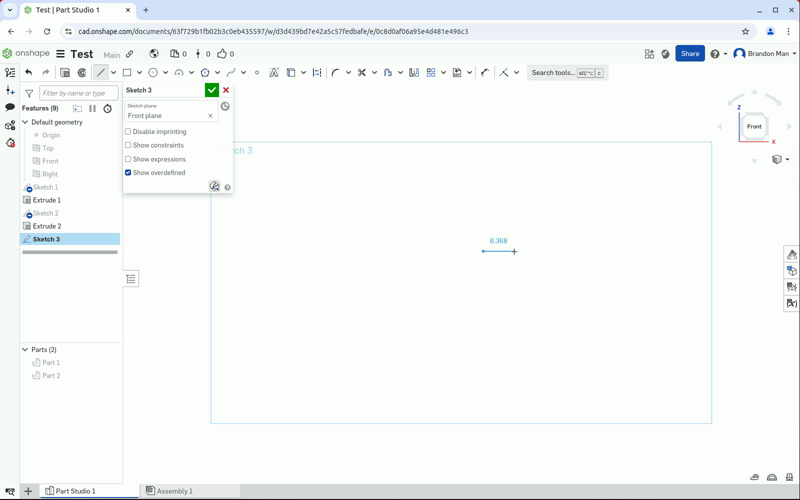
key_up(shift)
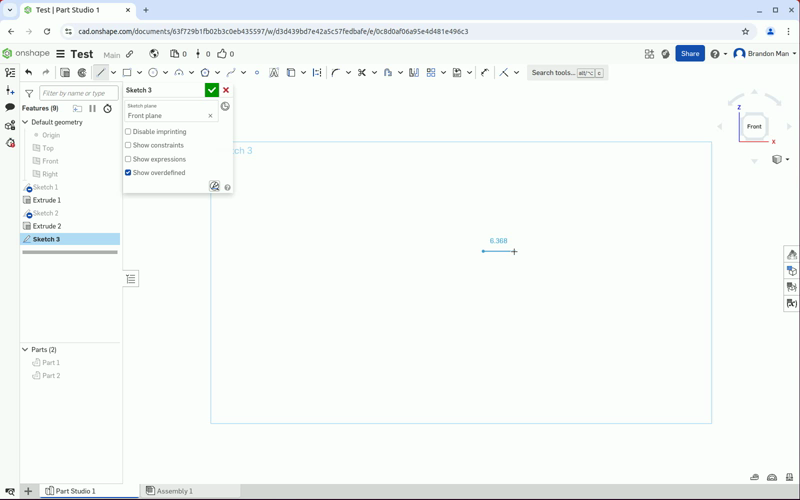
key_down(shift)
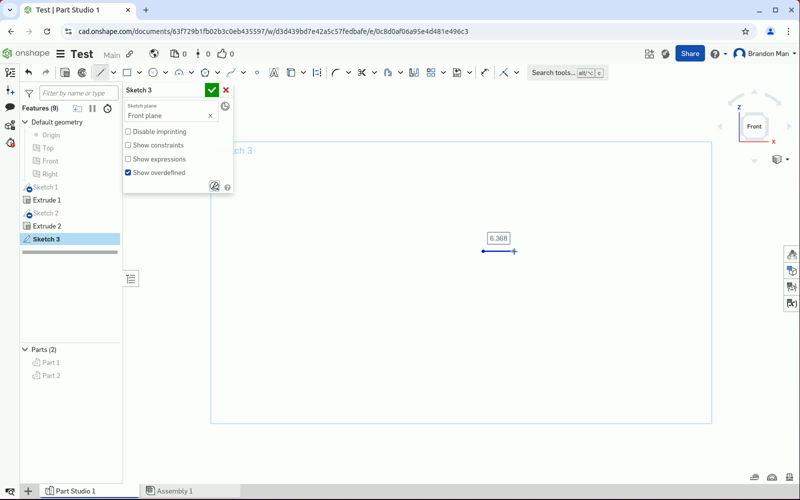
mouse_move(544, 251)
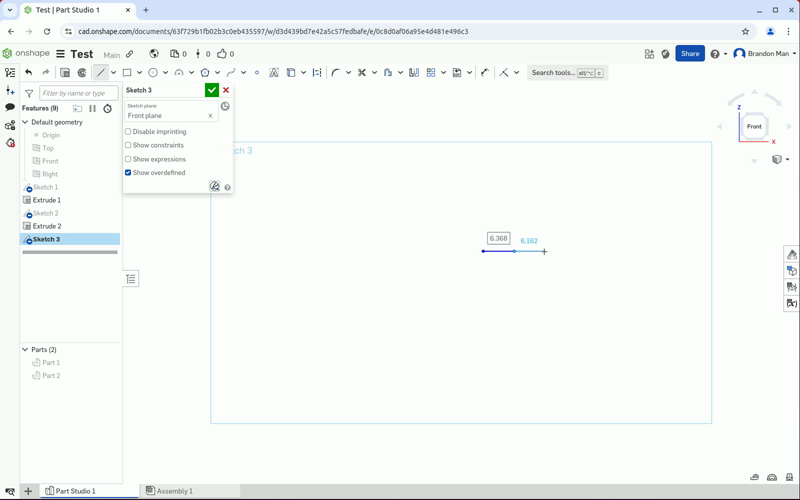
mouse_move(514, 204)
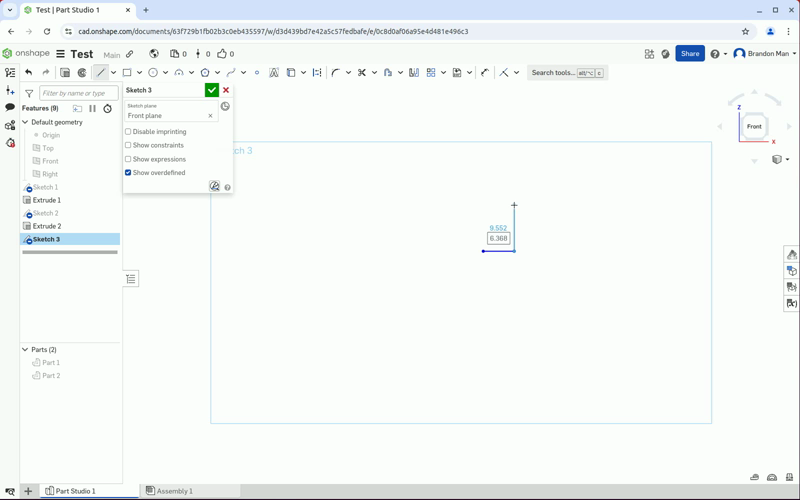
click(514, 204)
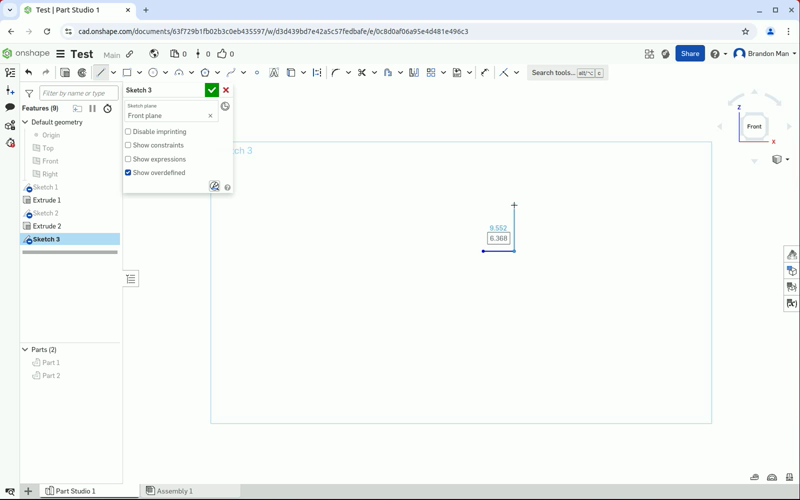
key_up(shift)
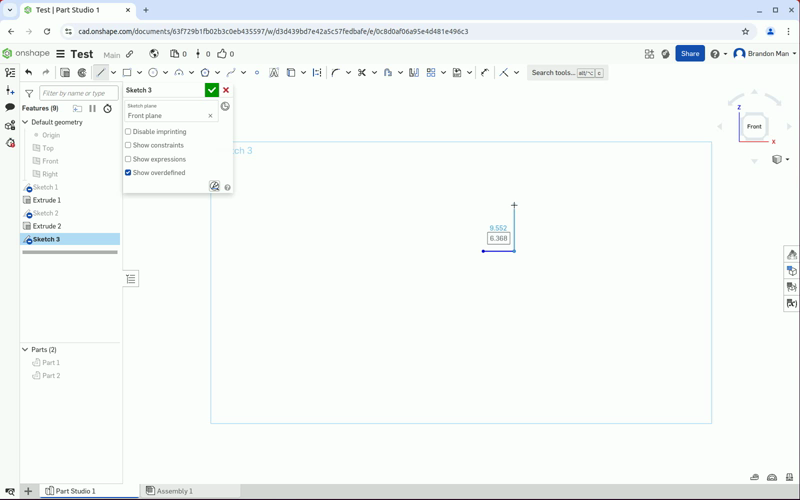
key_down(shift)
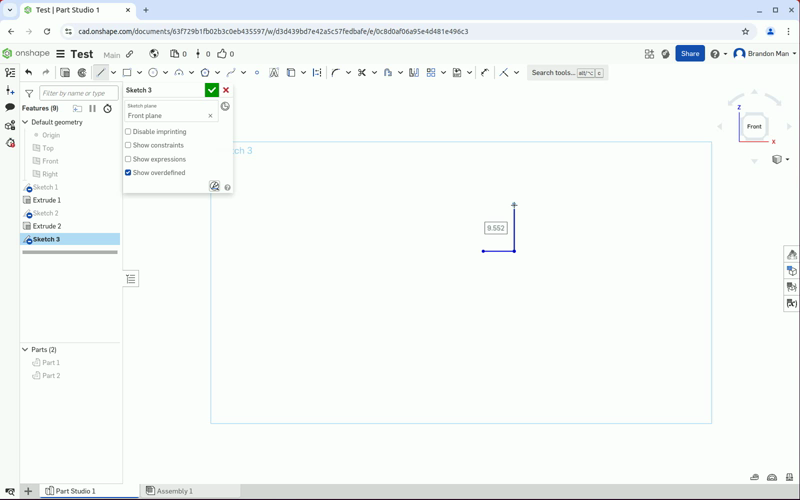
mouse_move(544, 204)
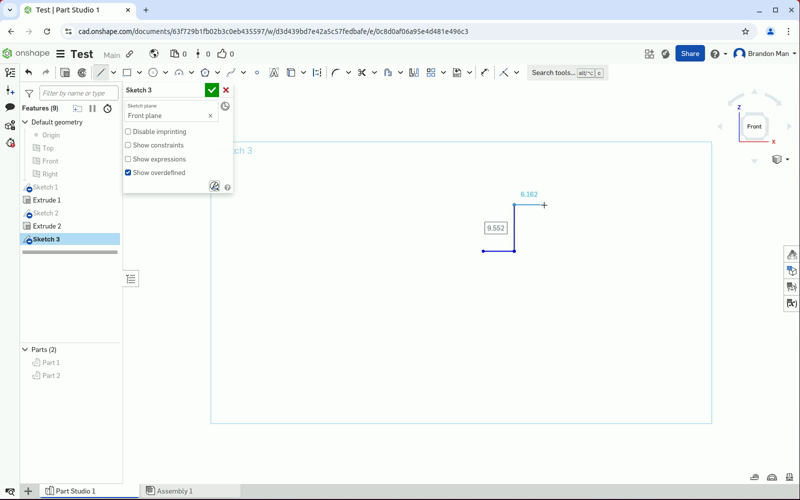
mouse_move(483, 204)
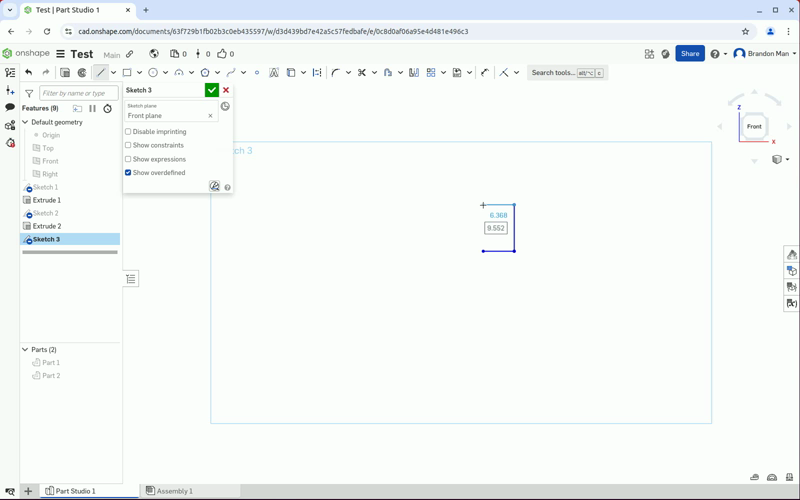
click(483, 204)
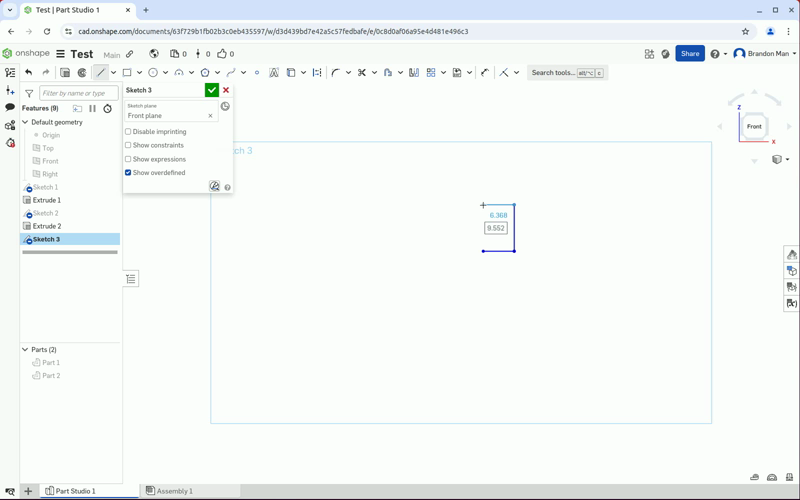
key_up(shift)
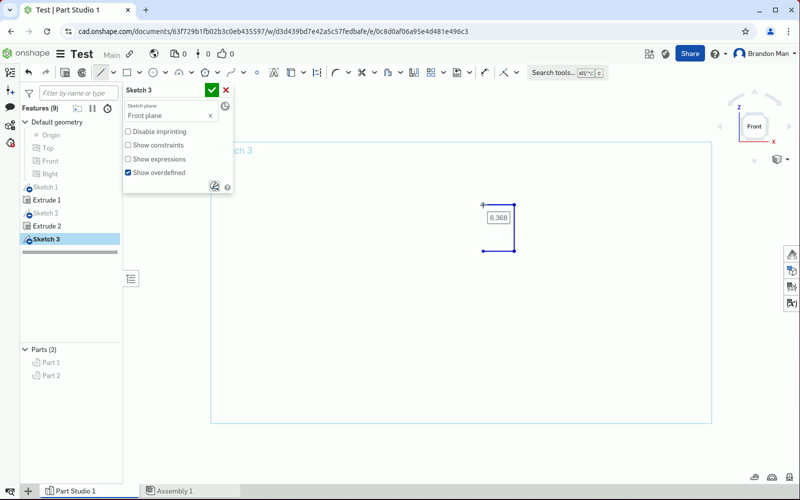
mouse_move(513, 204)
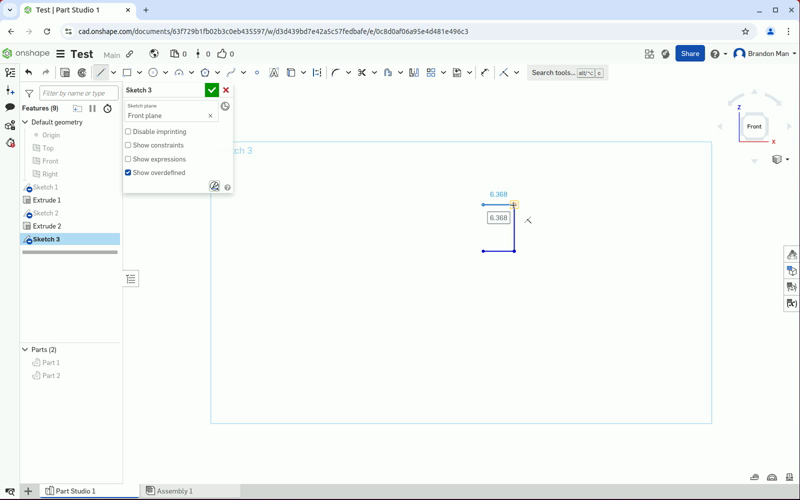
key_down(shift)
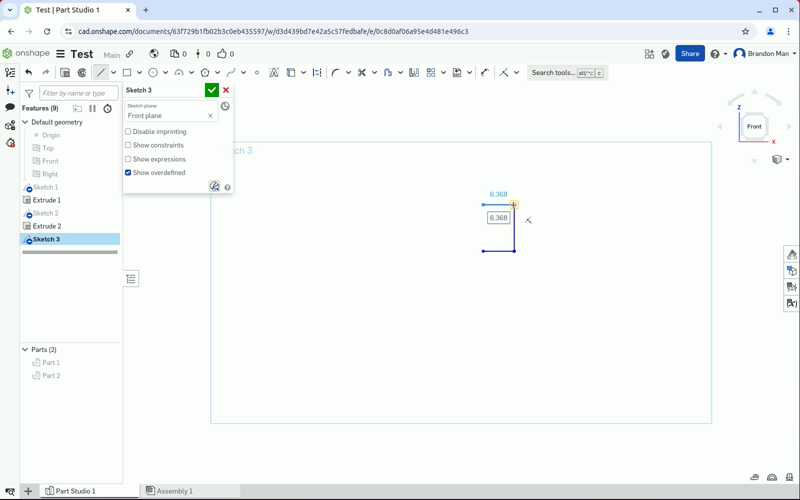
mouse_move(483, 251)
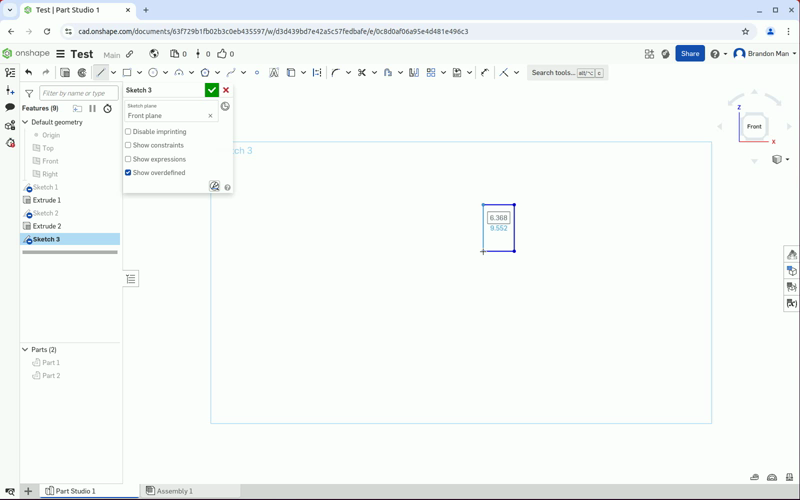
key_up(shift)
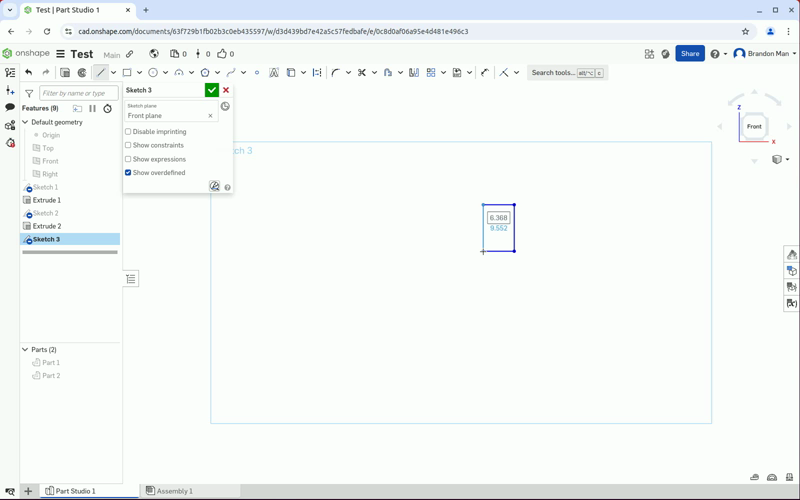
click(483, 251)
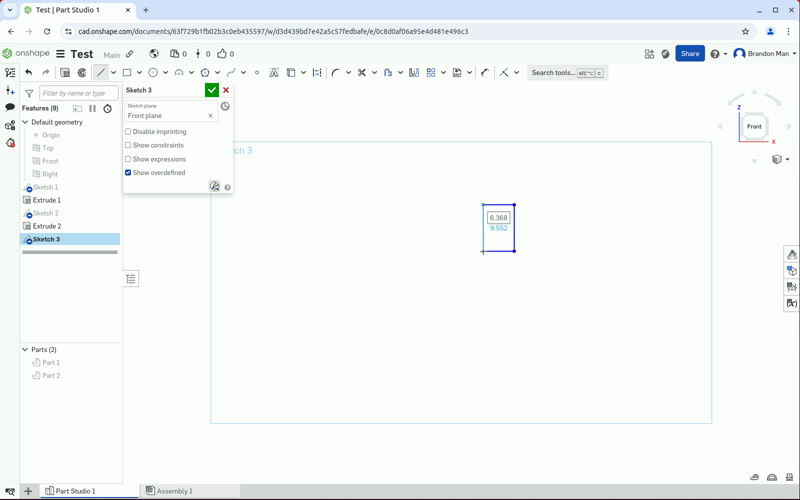
key(esc)
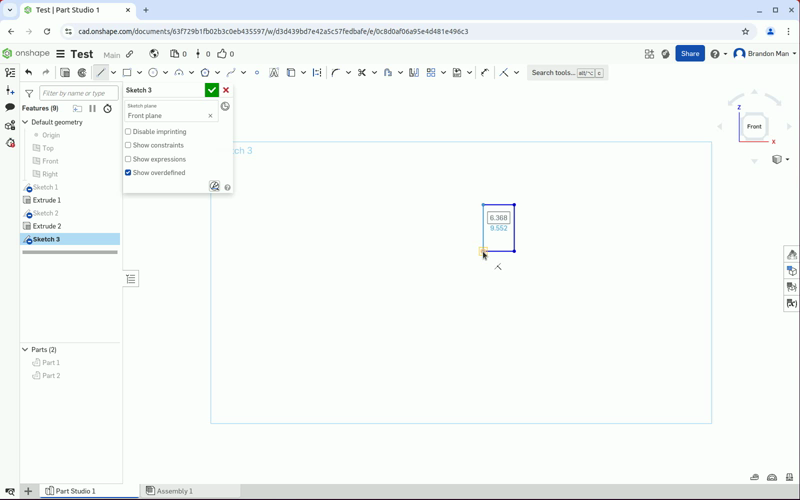
mouse_move(501, 218)
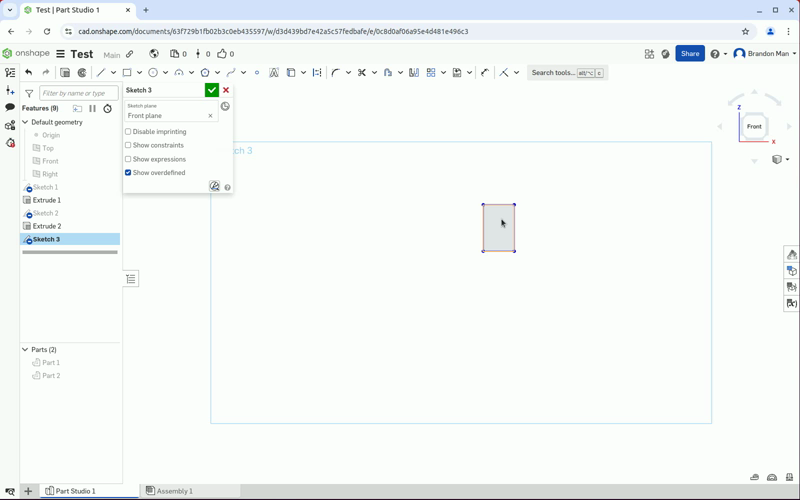
scroll(6)
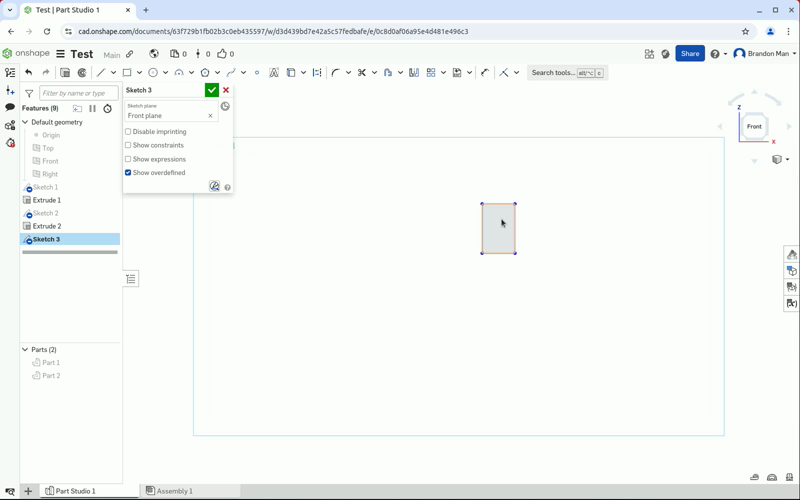
scroll(6)
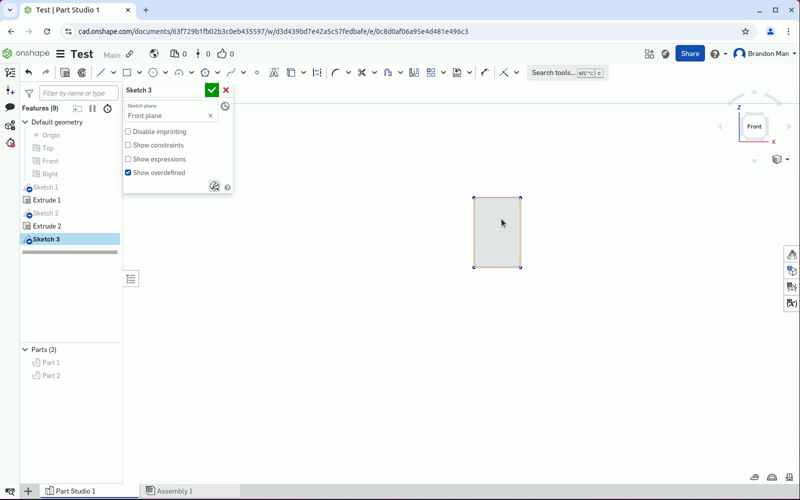
scroll(6)
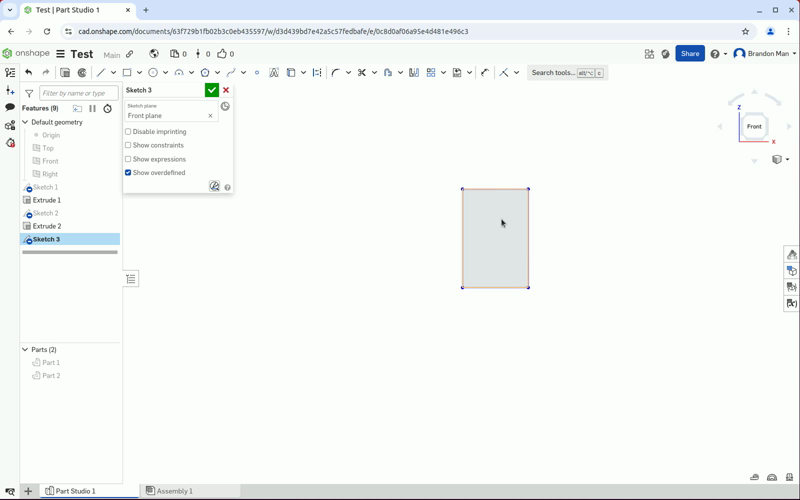
scroll(6)
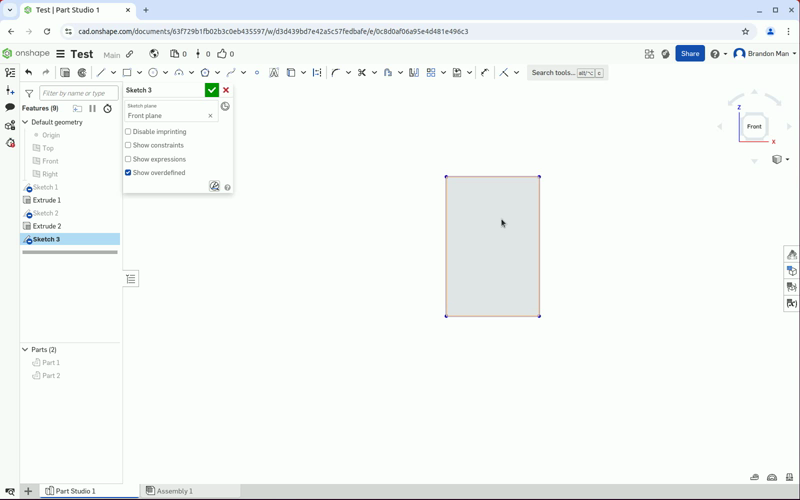
scroll(6)
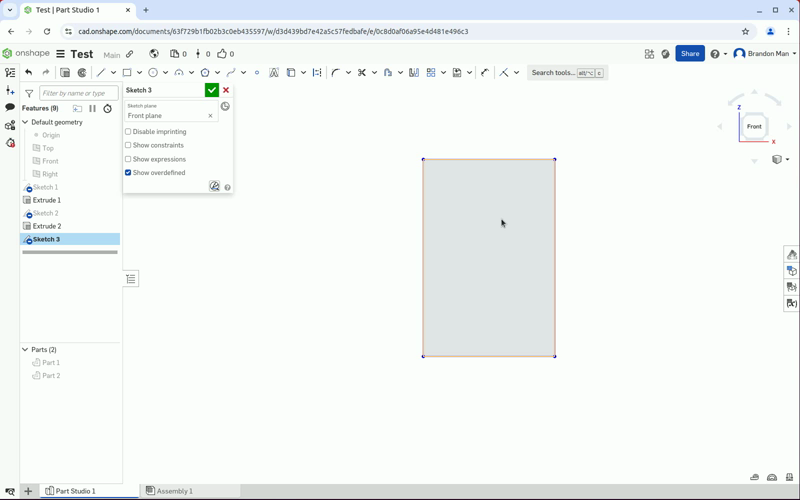
scroll(6)
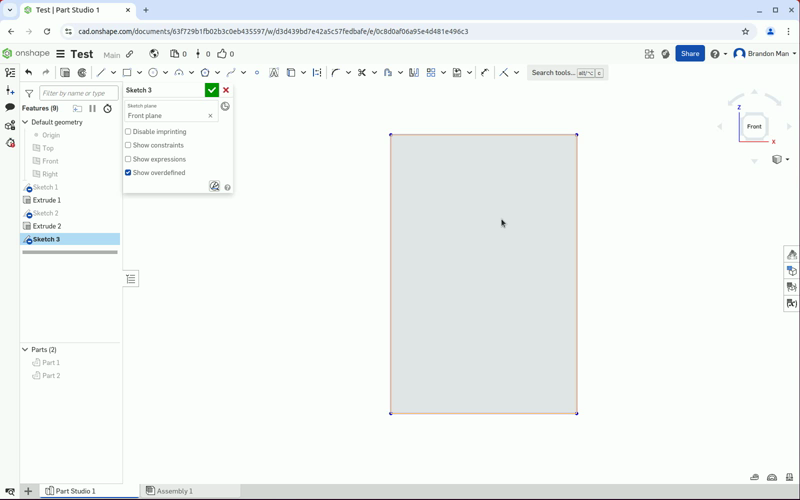
scroll(6)
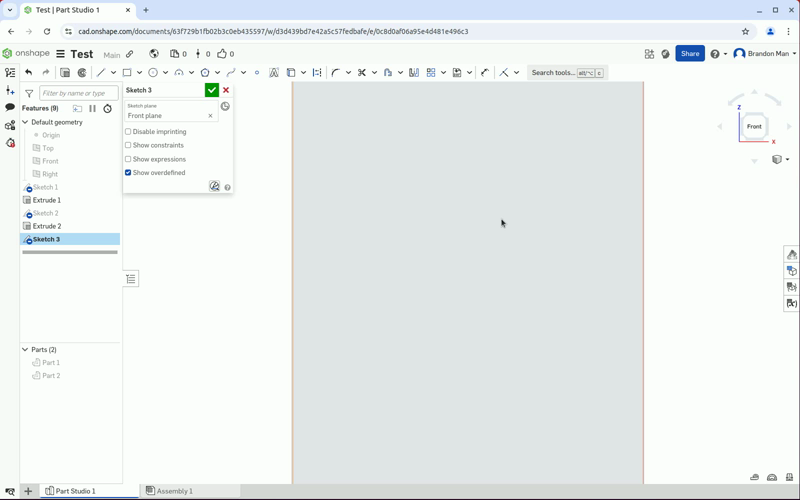
click(501, 218)
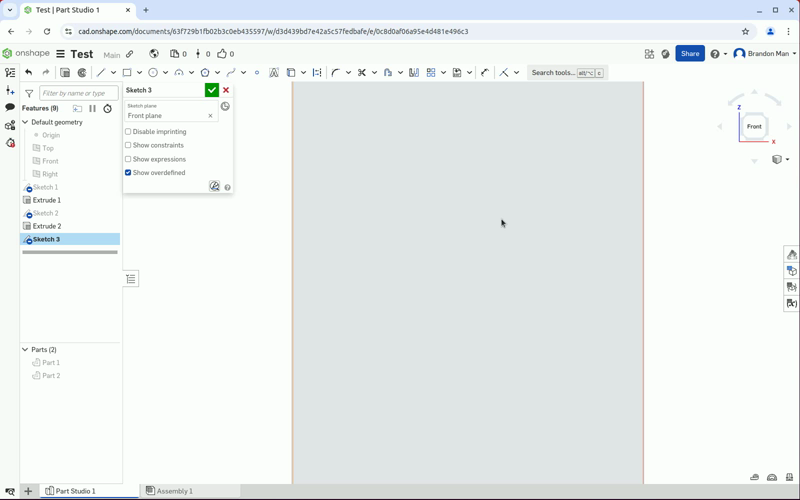
scroll(-6)
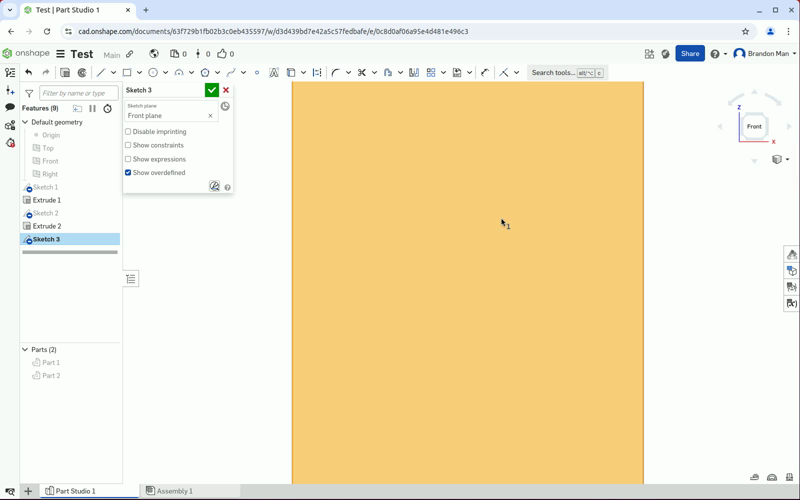
scroll(-6)
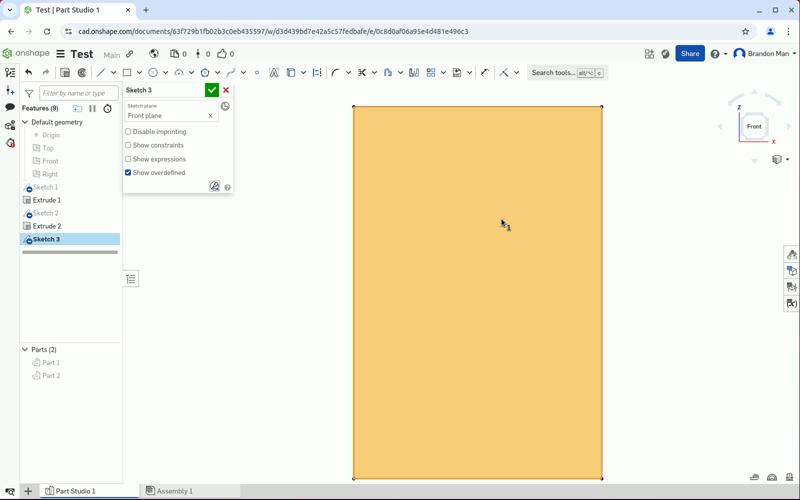
scroll(-6)
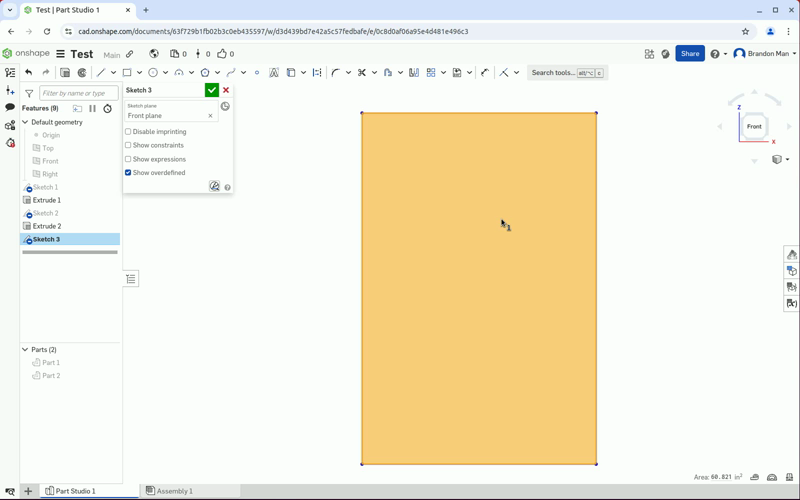
scroll(-6)
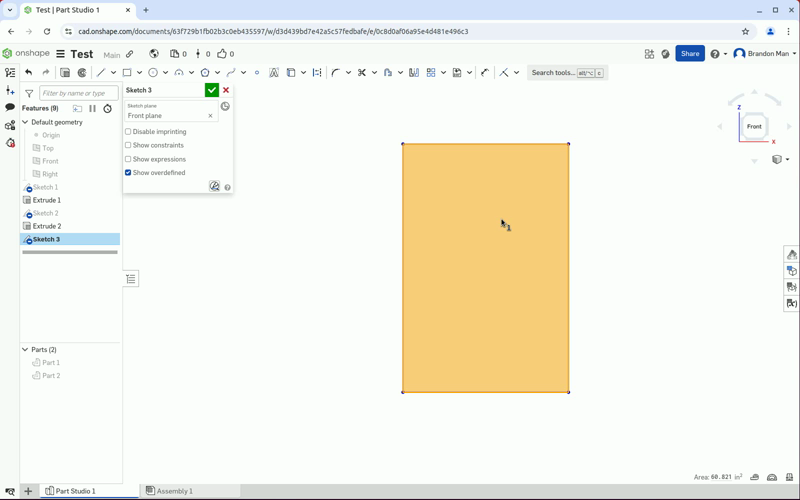
scroll(-6)
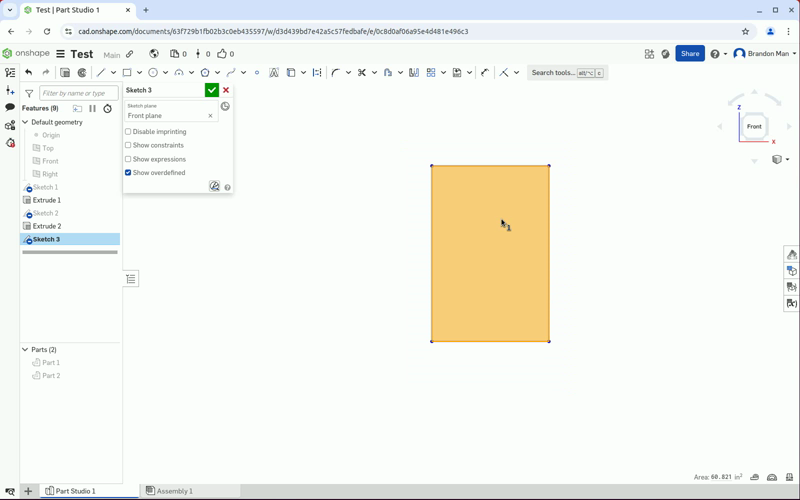
scroll(-6)
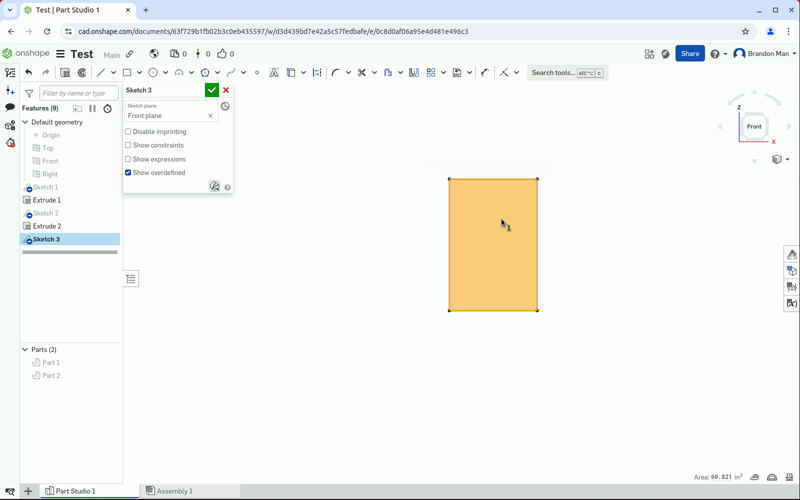
scroll(-6)
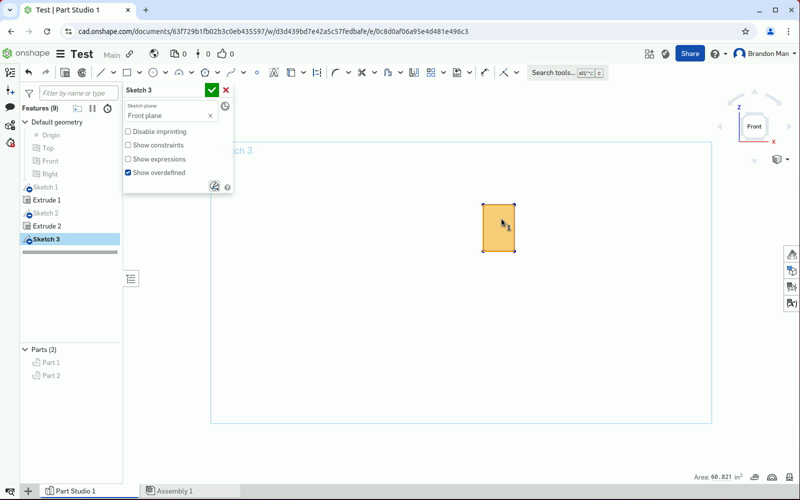
mouse_move(73, 352)
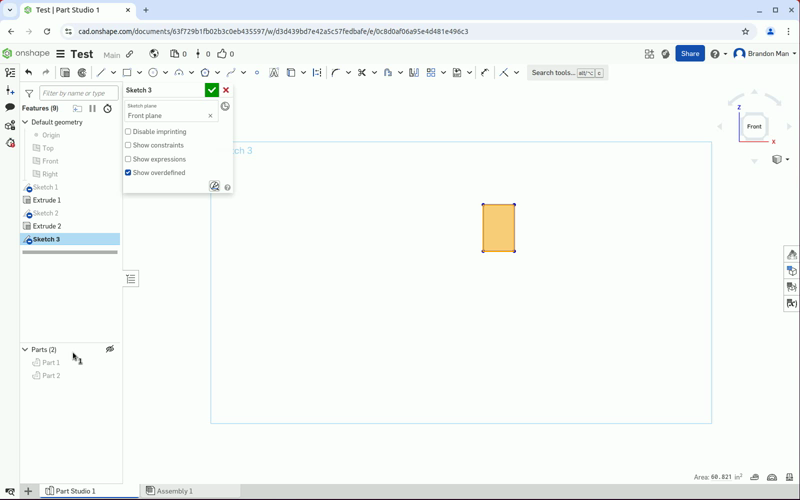
key(shift+y)
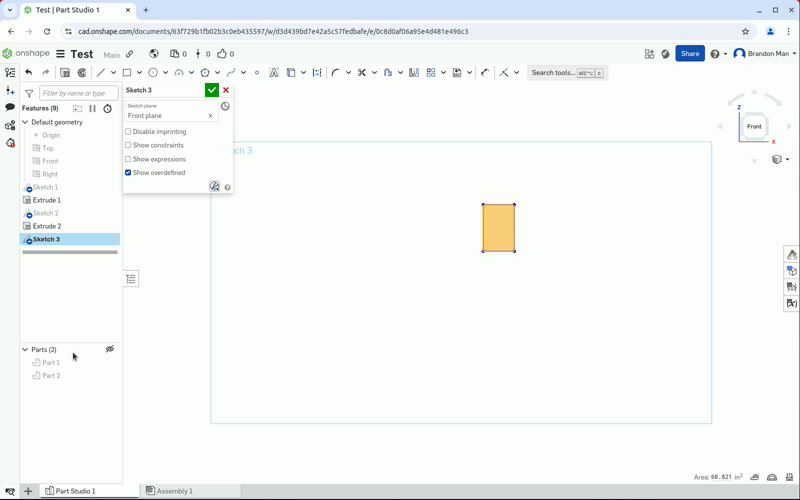
key(shift+e)
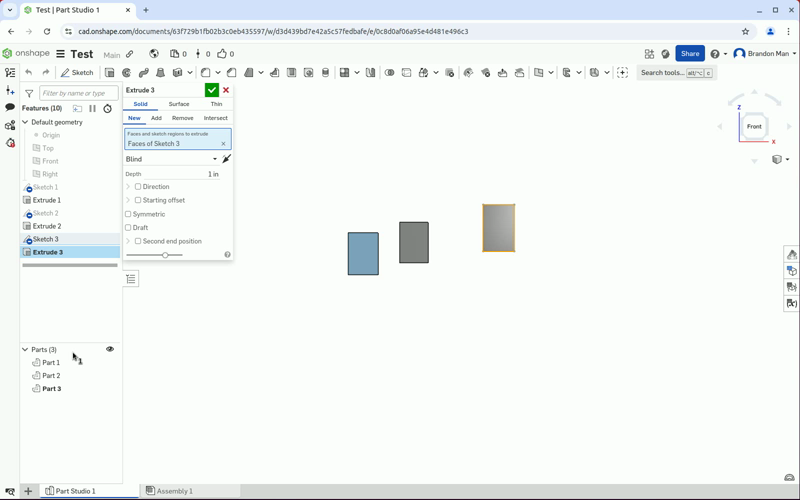
mouse_move(143, 106)
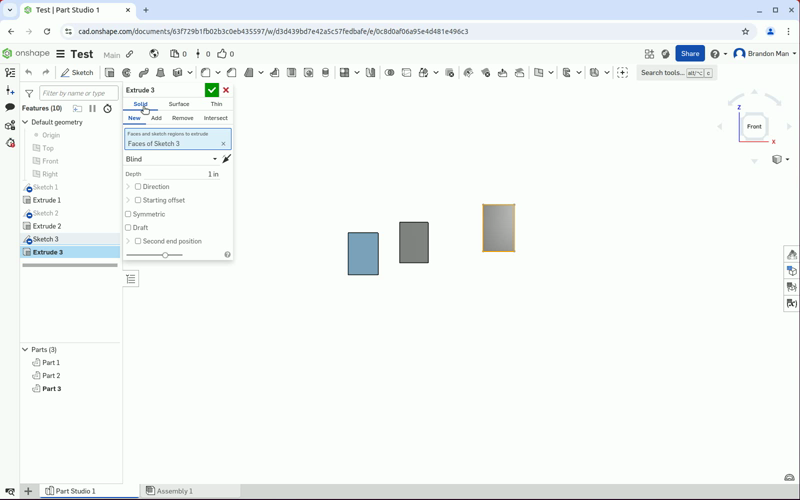
click(143, 106)
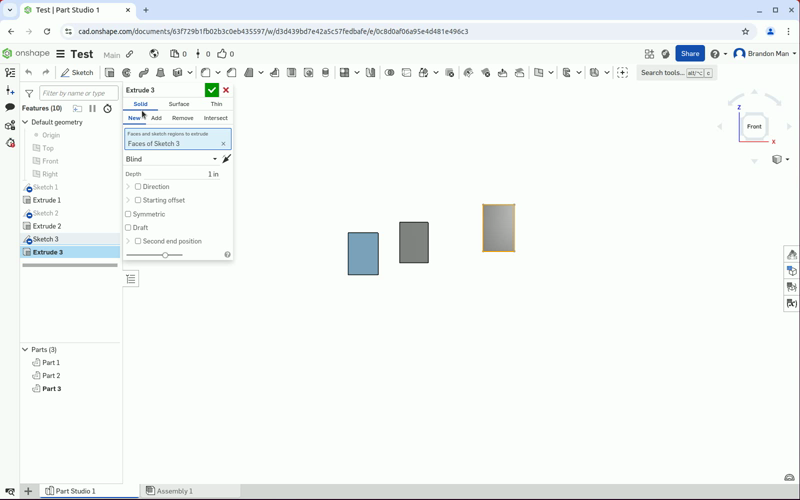
mouse_move(137, 120)
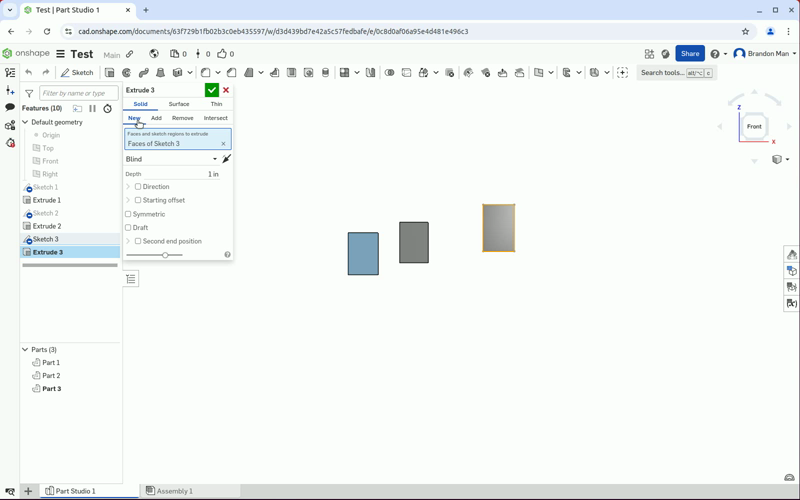
click(137, 120)
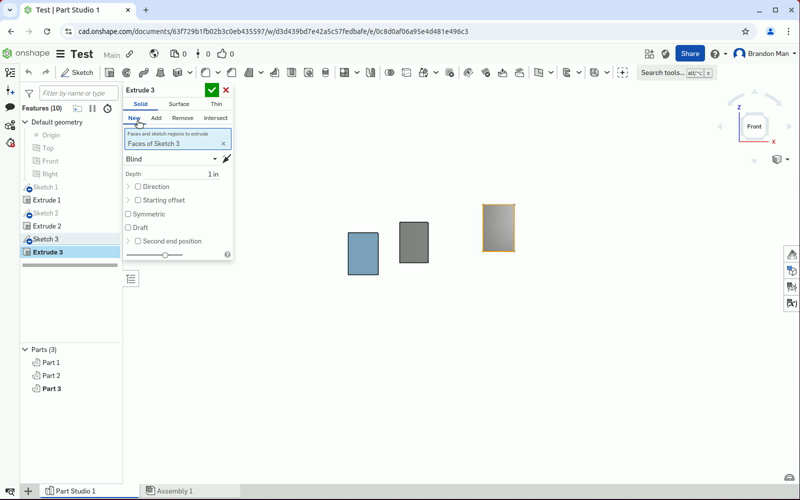
key(tab, 4)
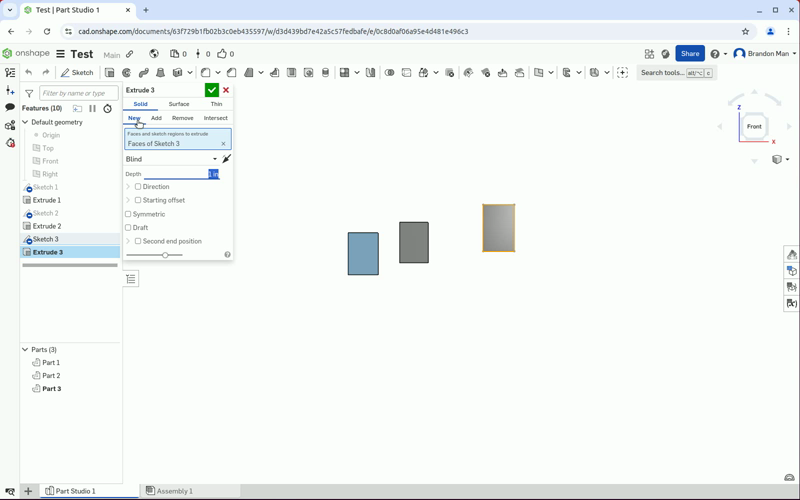
text(3.851)
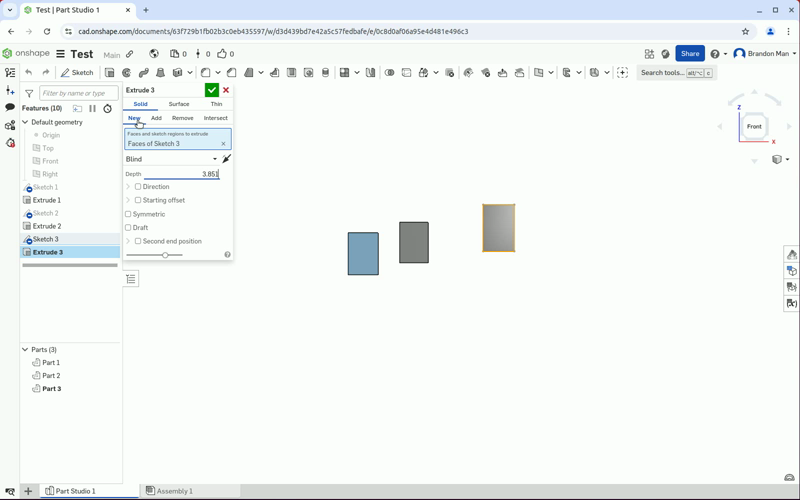
key(enter)
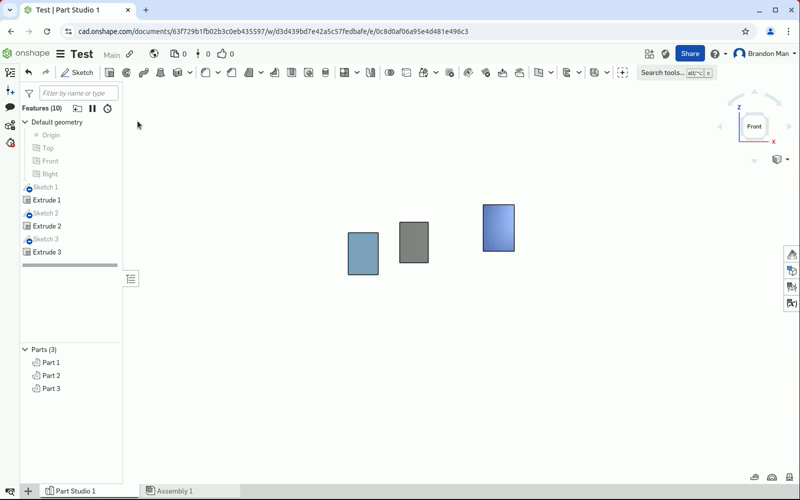
key(shift+h)
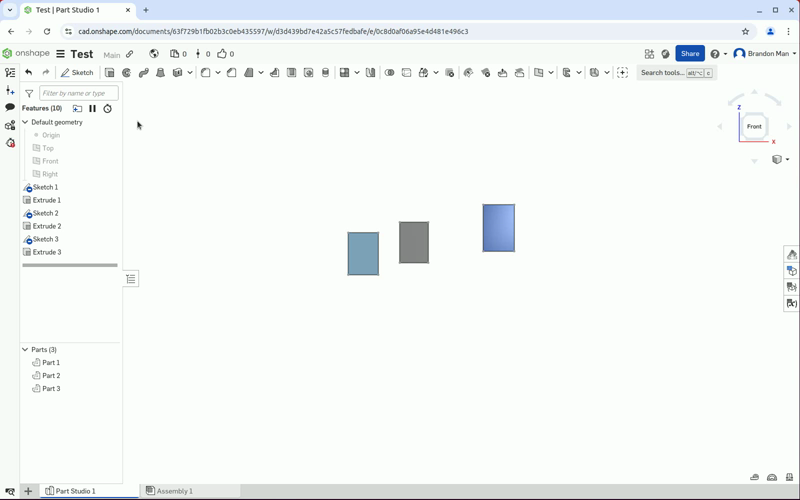
key(shift+h)
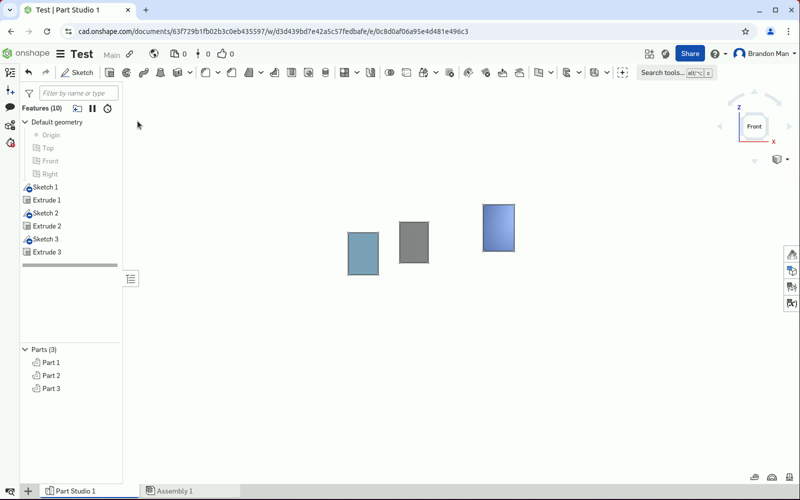
key(shift+7)
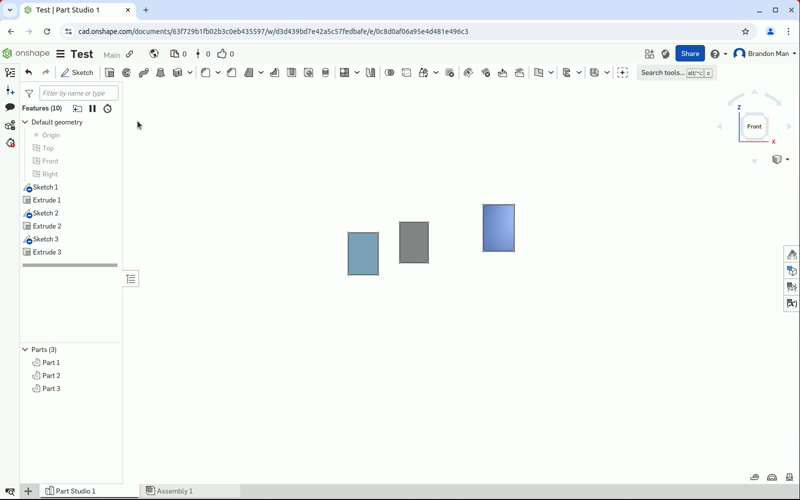
key(left, 2)
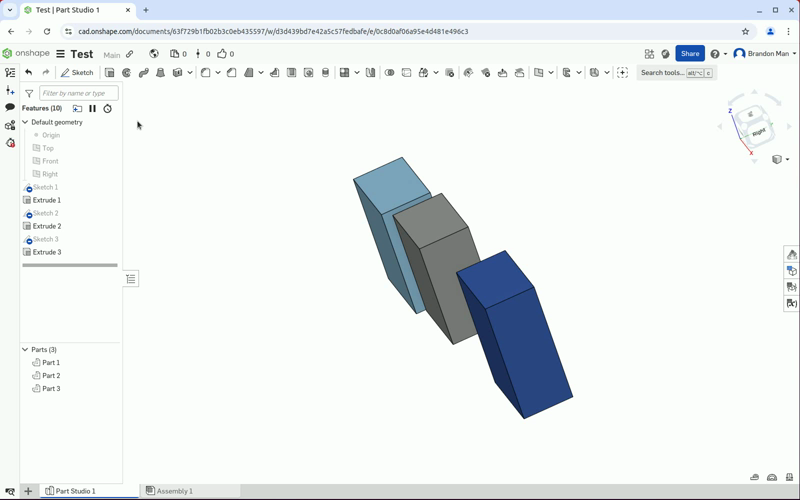
key(down, 2)
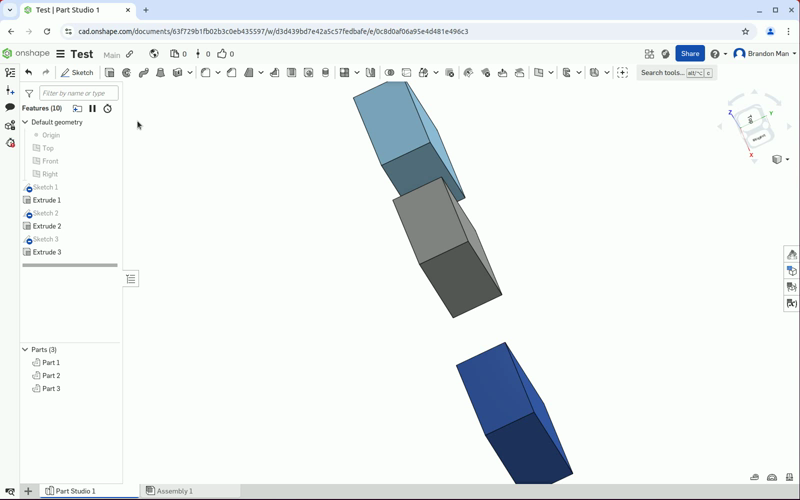
key(up, 2)
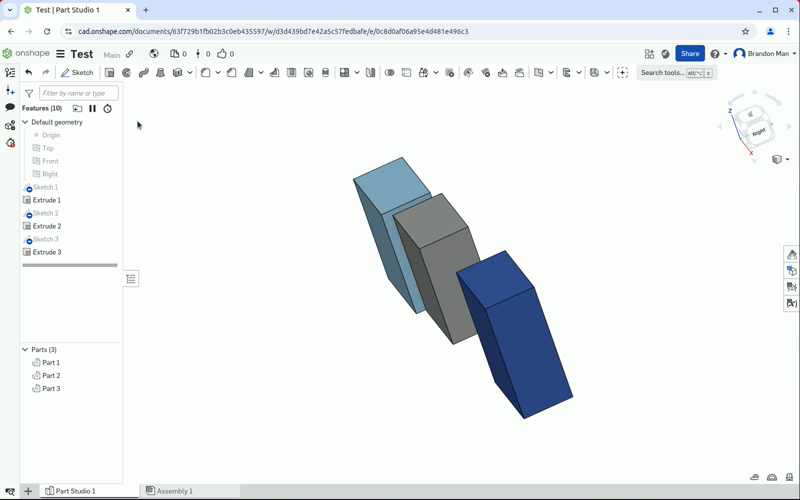
key(right, 2)
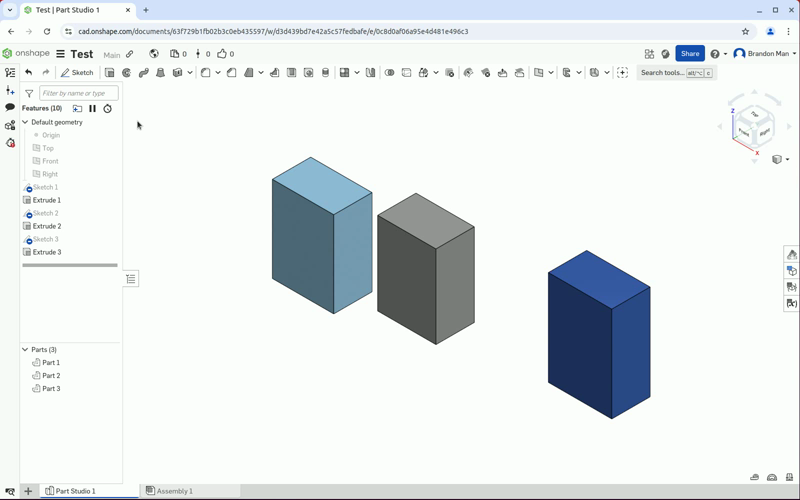
mouse_move(73, 189)
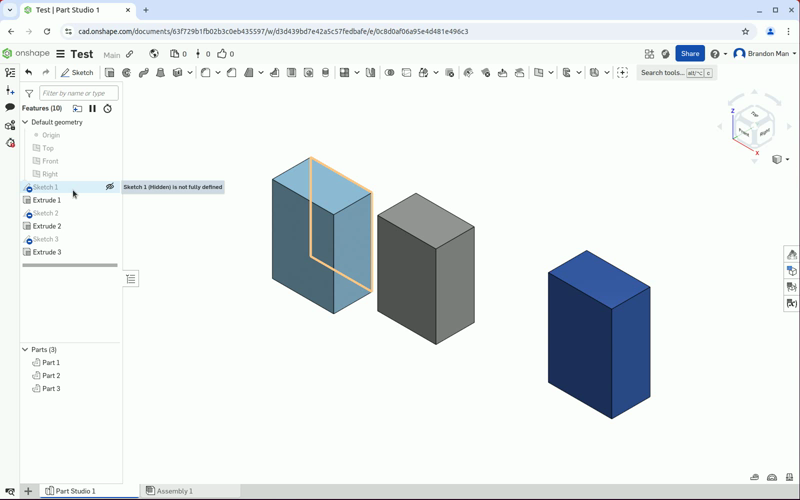
click(73, 189)